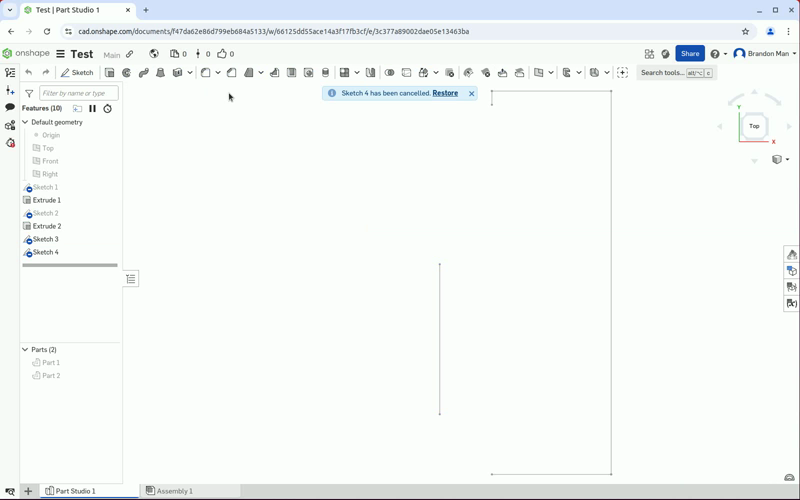
key(shift+h)
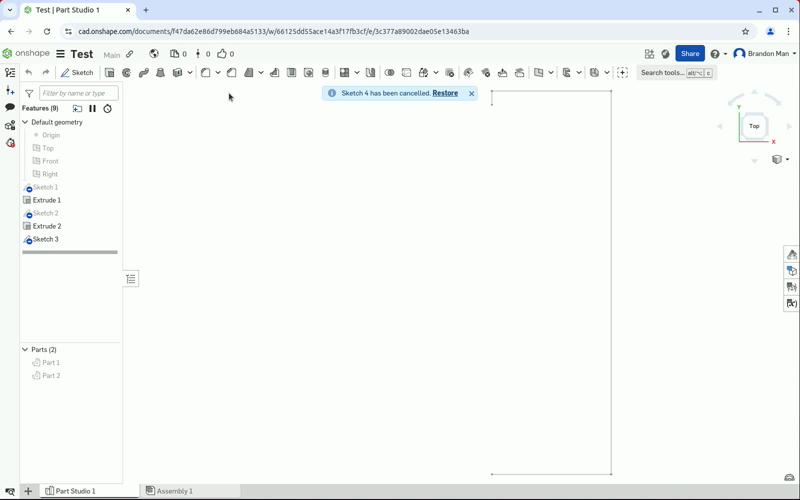
key(shift+s)
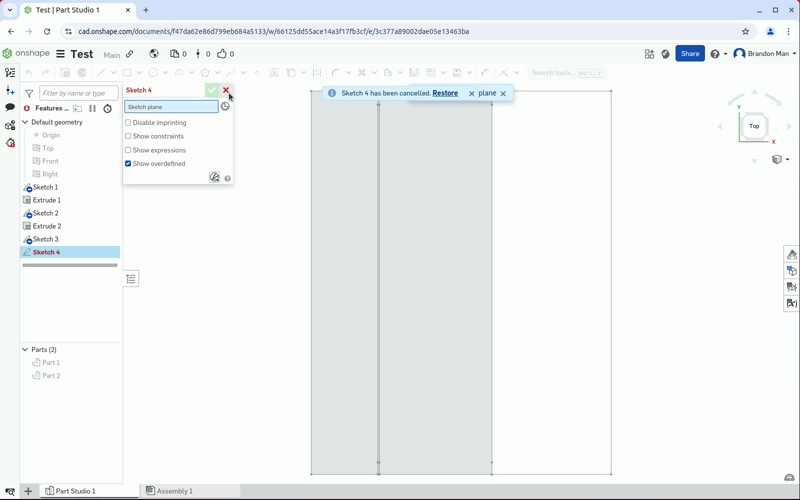
mouse_move(73, 150)
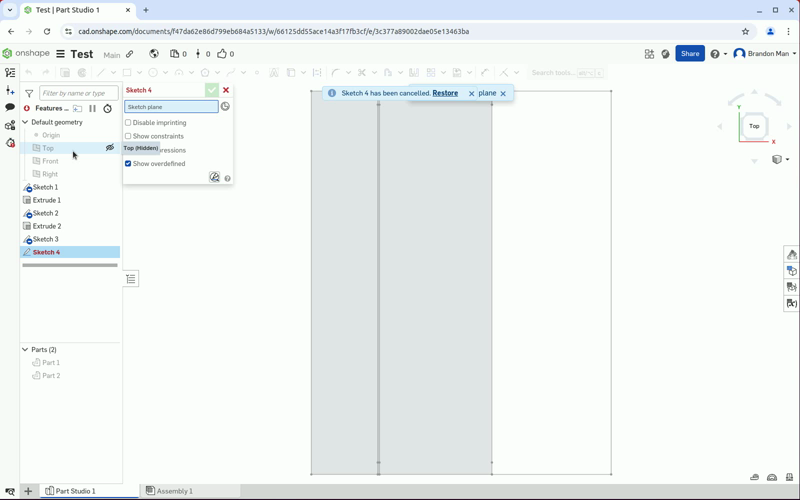
click(73, 150)
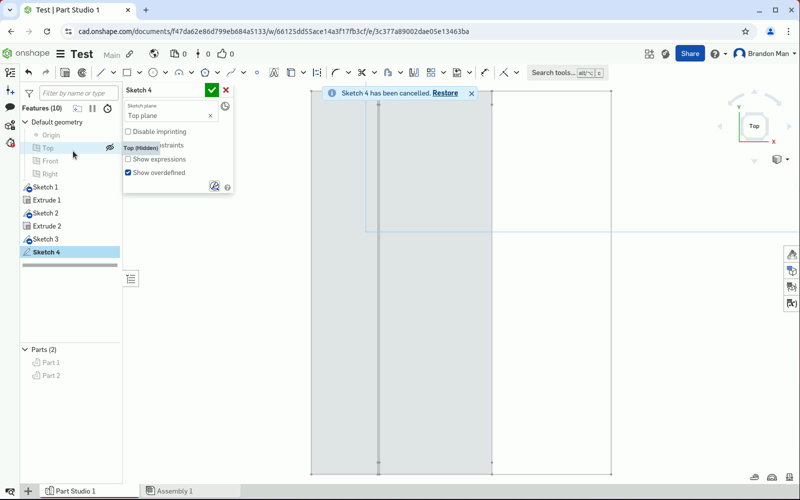
mouse_move(73, 352)
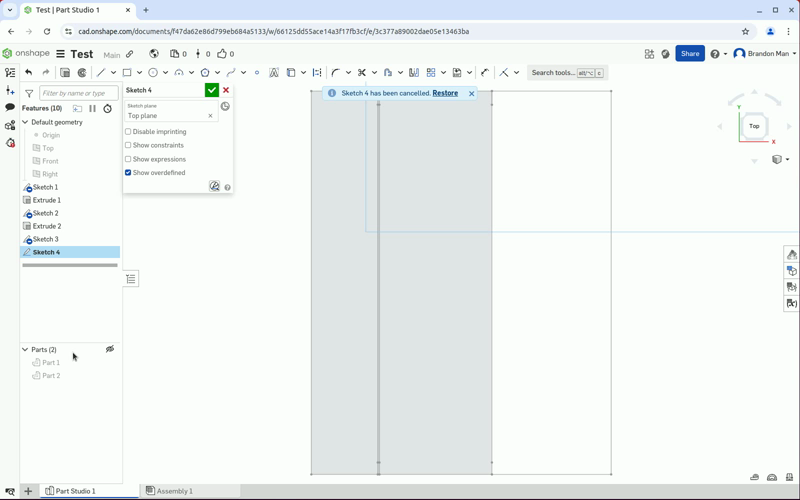
key(y)
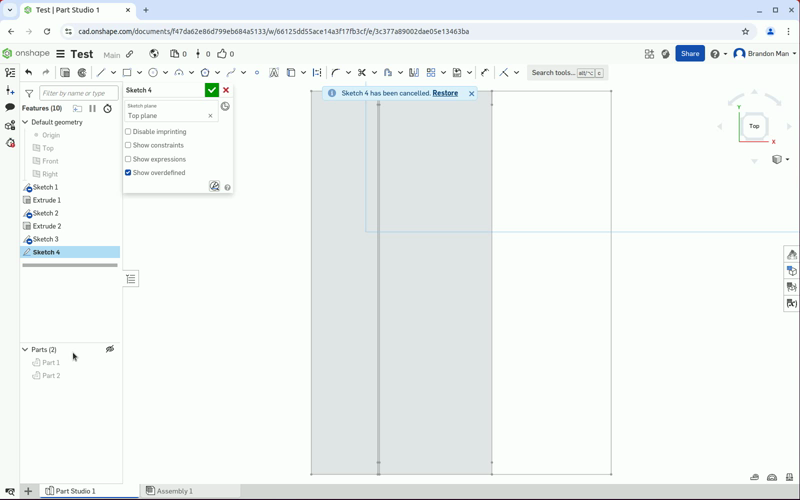
key(c)
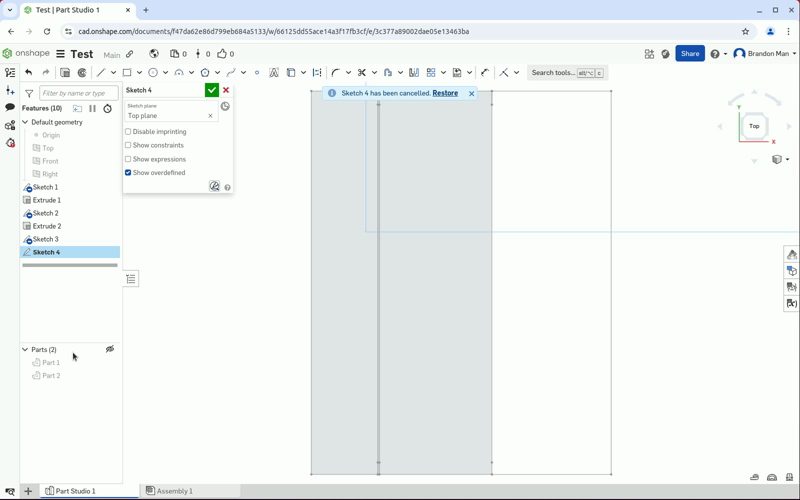
key_down(shift)
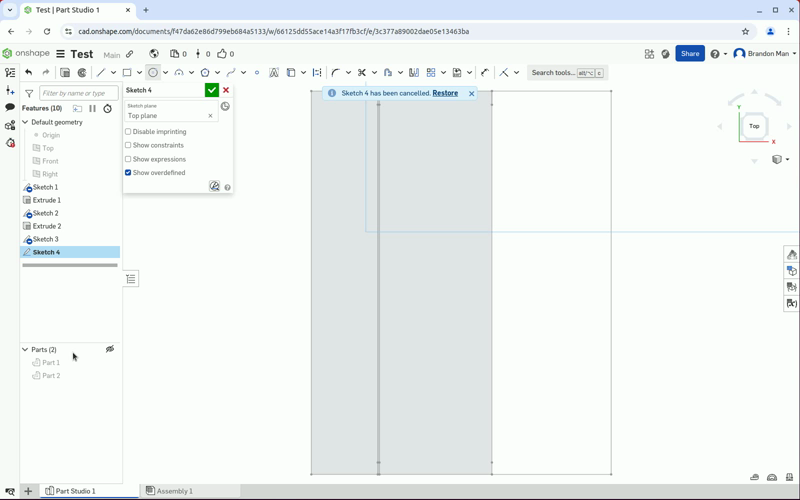
mouse_move(460, 282)
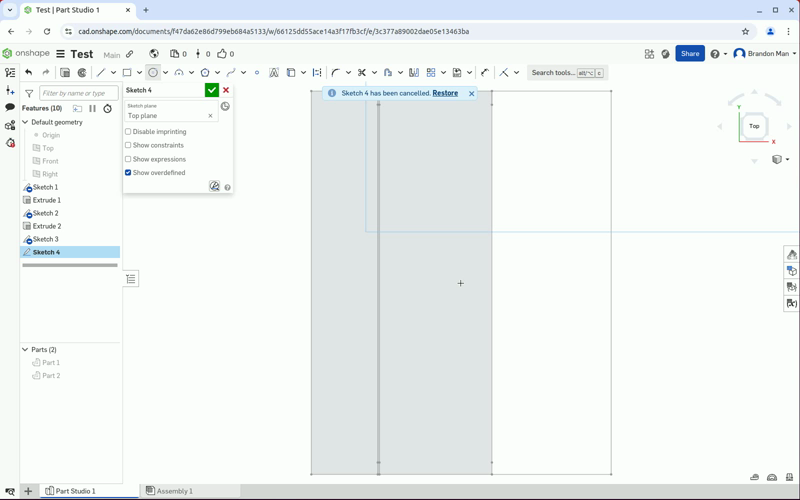
click(460, 282)
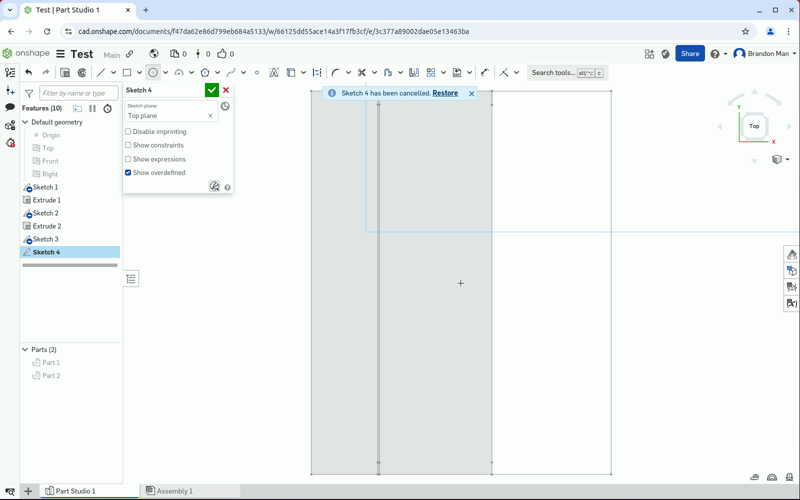
key_up(shift)
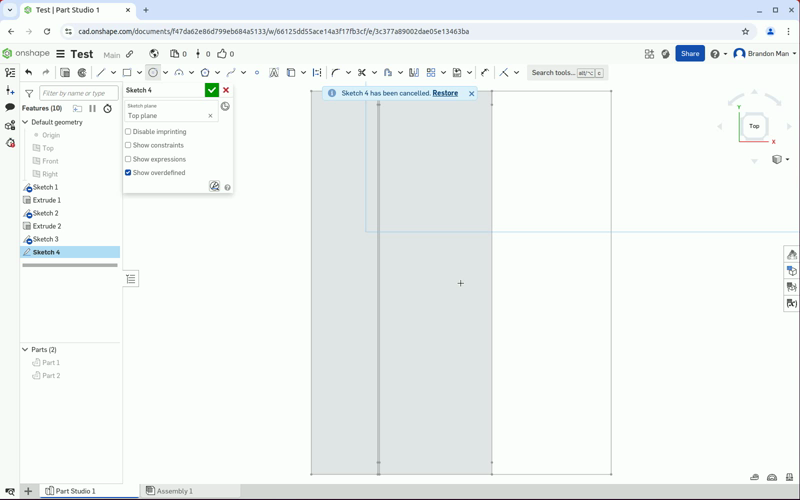
mouse_move(528, 282)
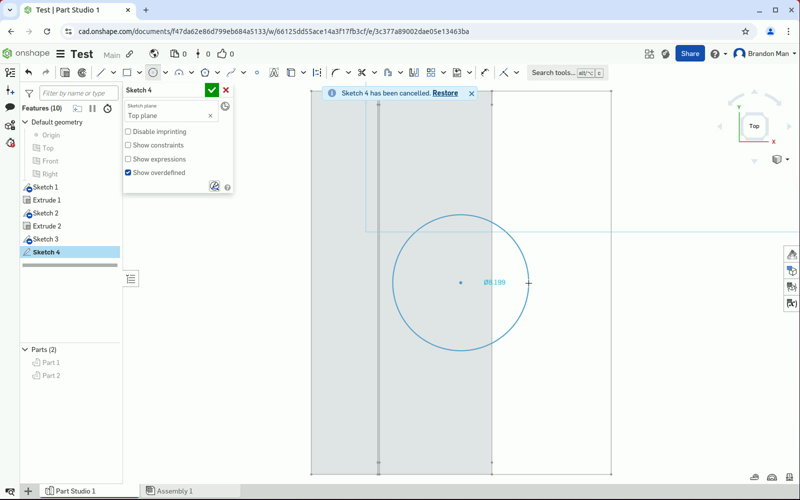
click(528, 282)
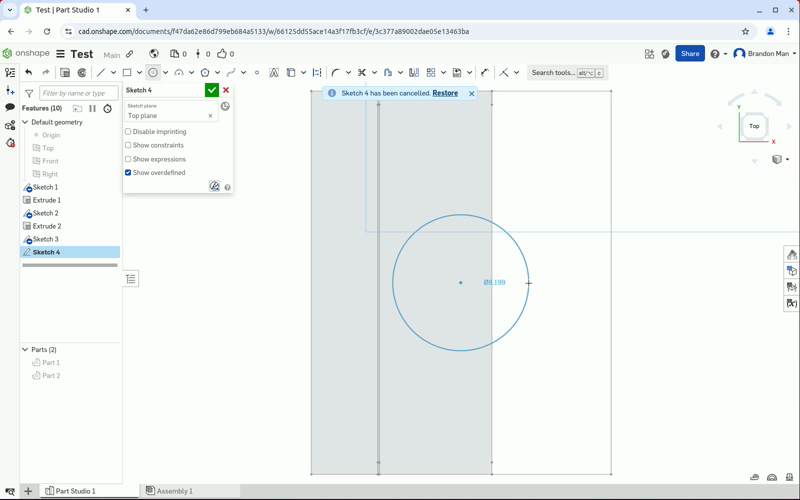
key(esc)
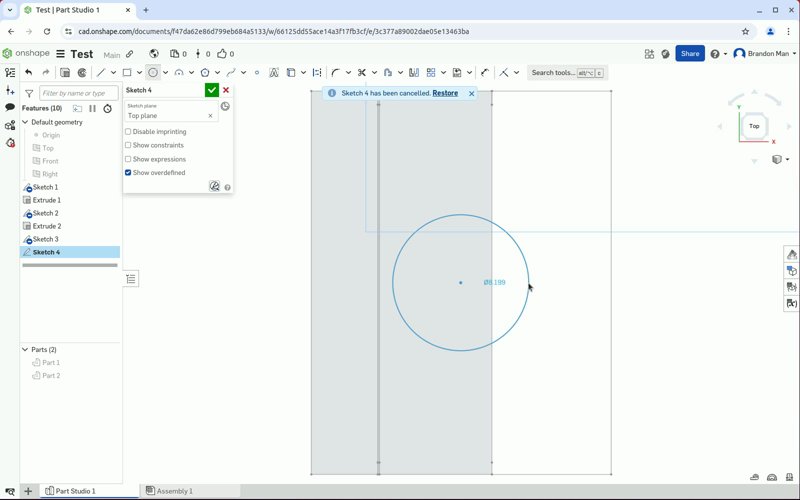
key(c)
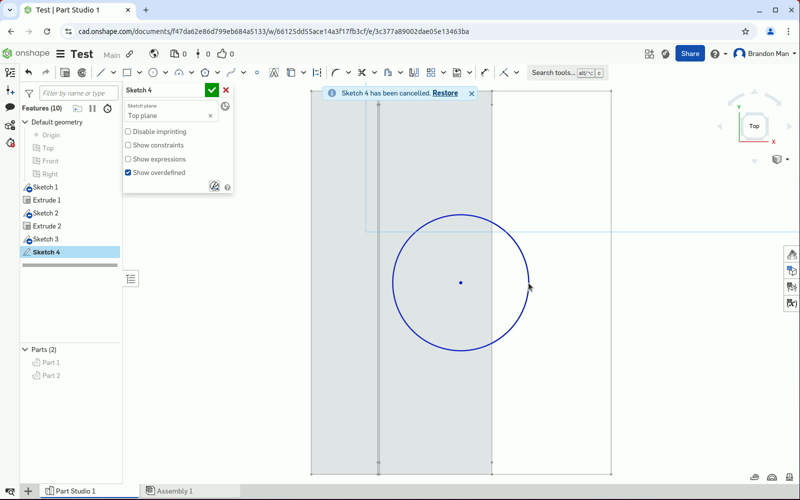
key_down(shift)
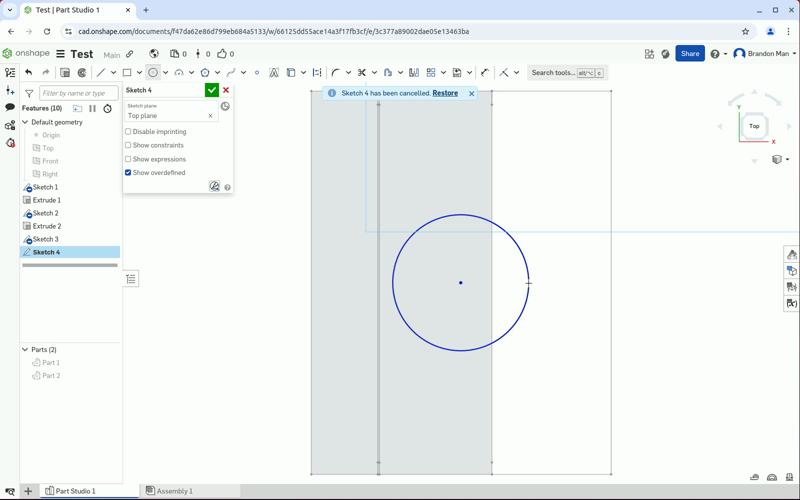
mouse_move(460, 282)
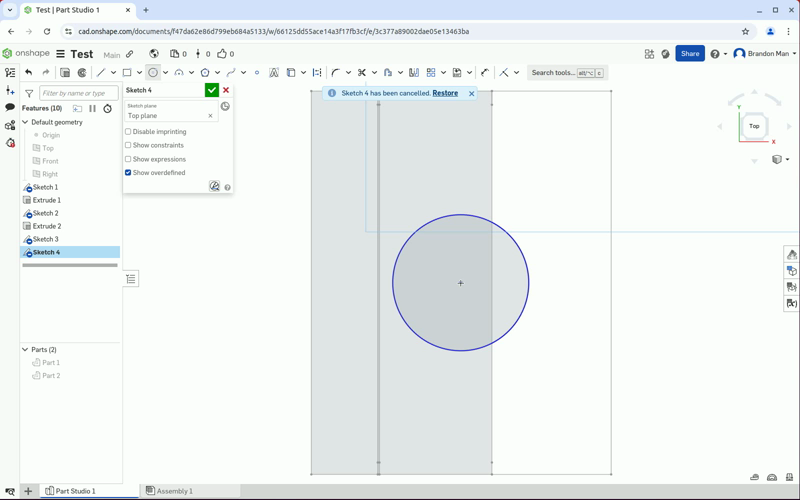
click(460, 282)
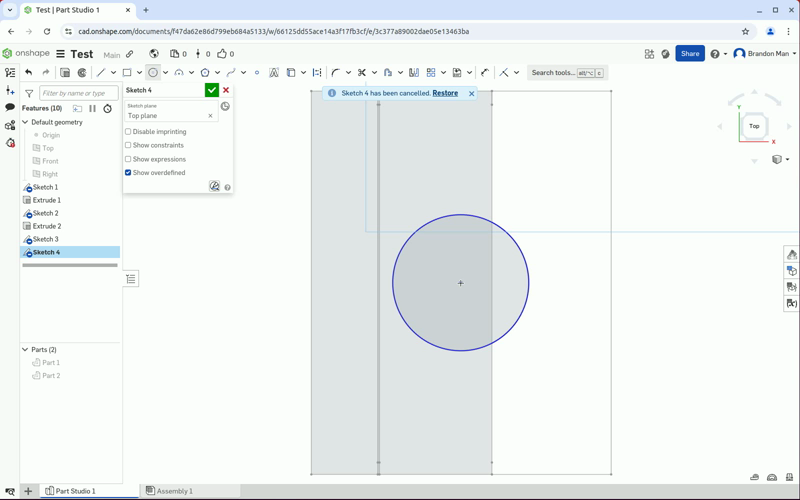
key_up(shift)
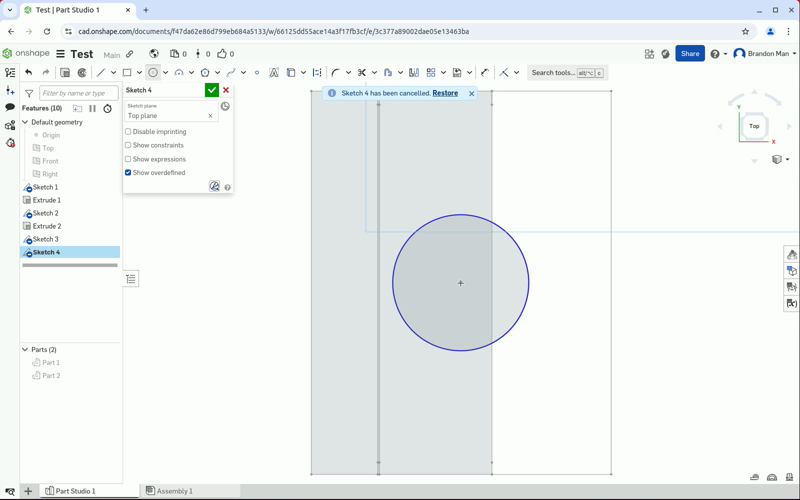
mouse_move(497, 282)
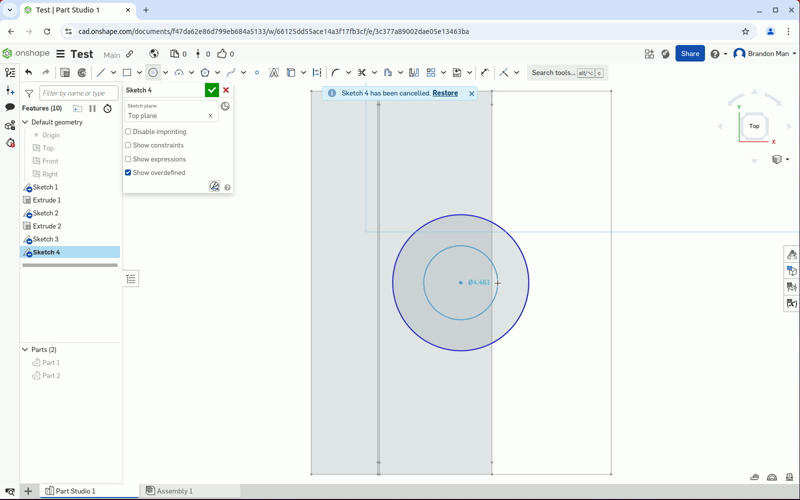
click(497, 282)
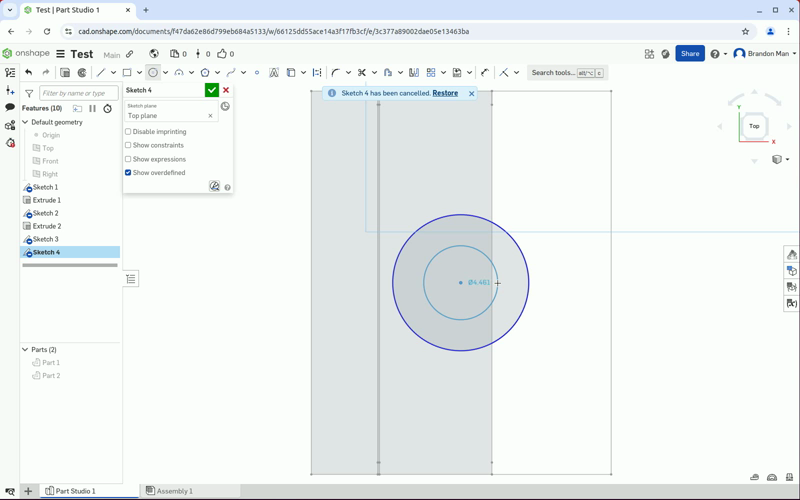
key(esc)
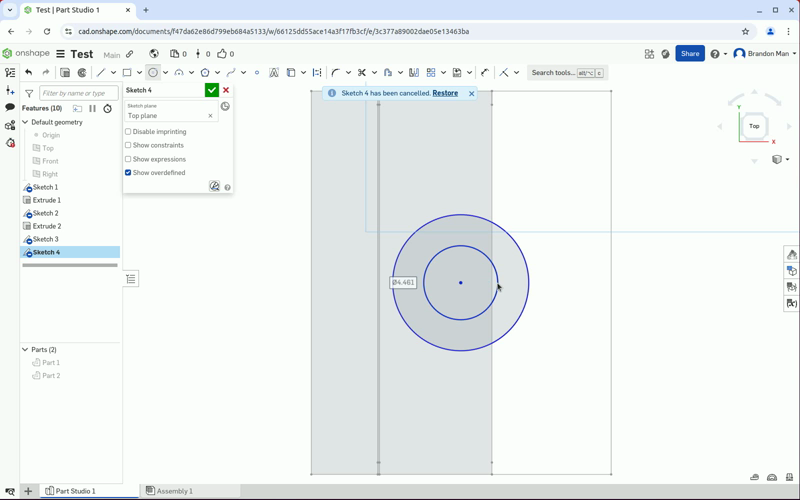
mouse_move(429, 329)
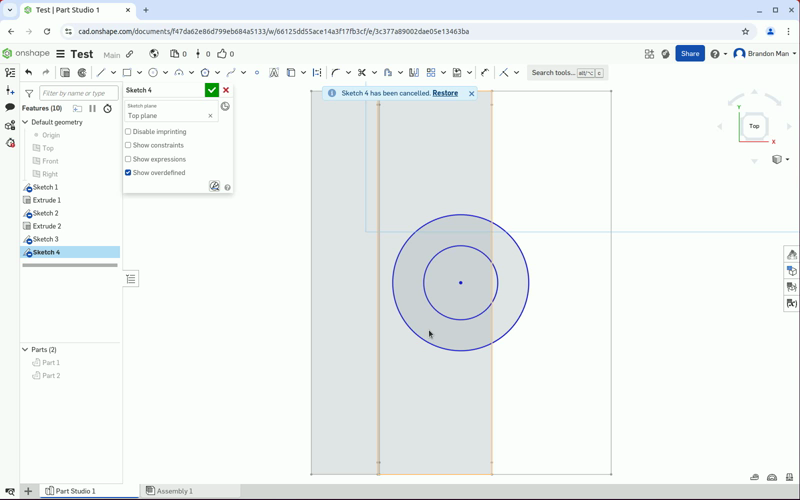
click(429, 329)
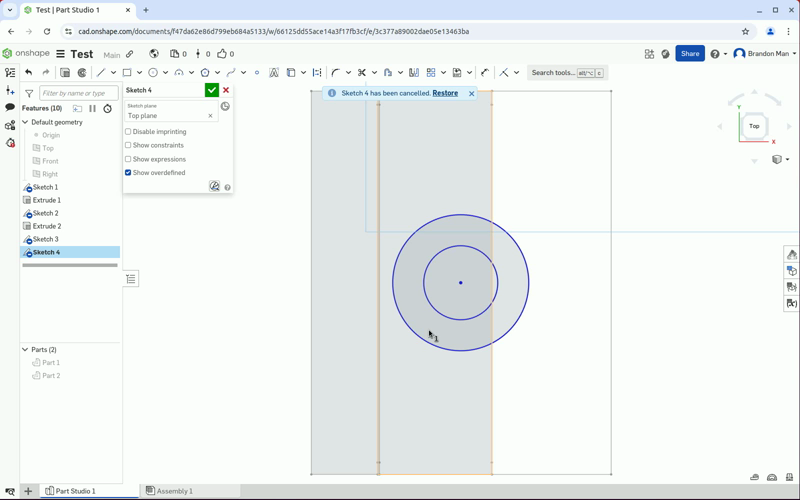
mouse_move(73, 352)
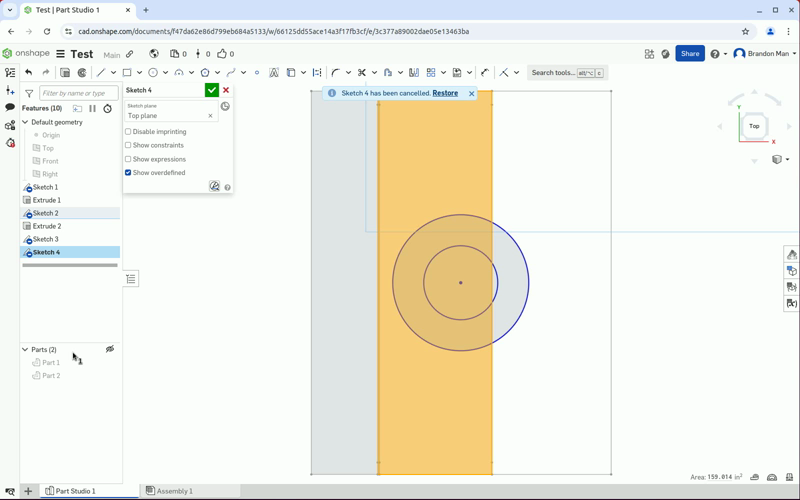
key(shift+y)
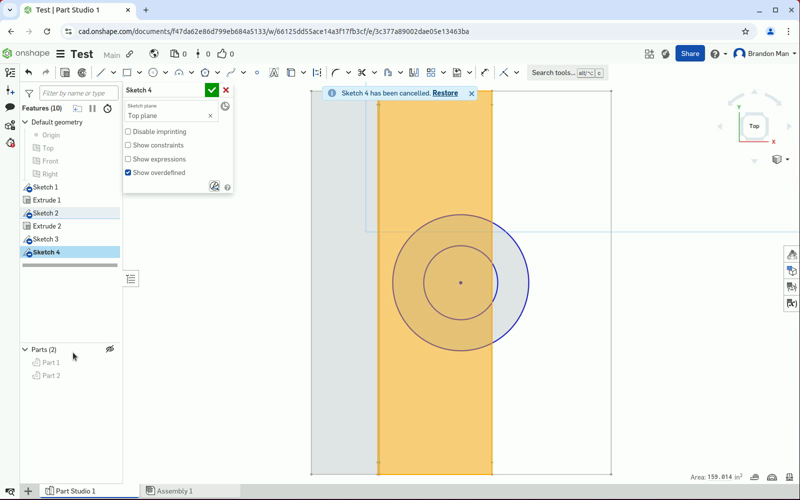
key(shift+e)
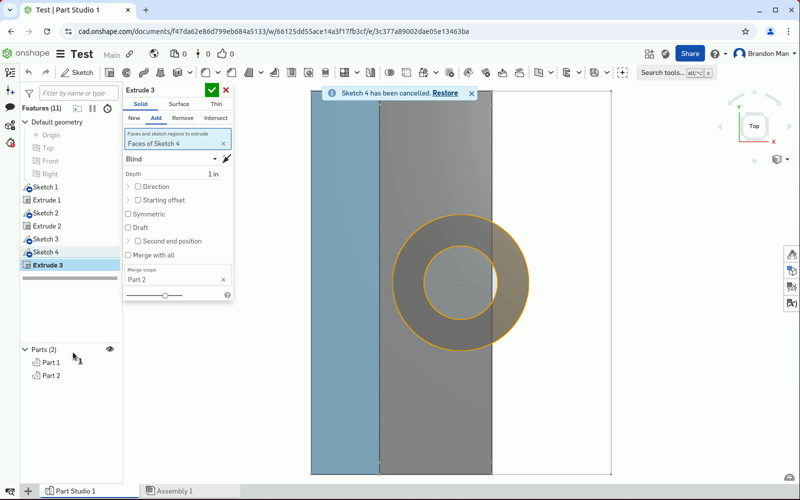
mouse_move(143, 106)
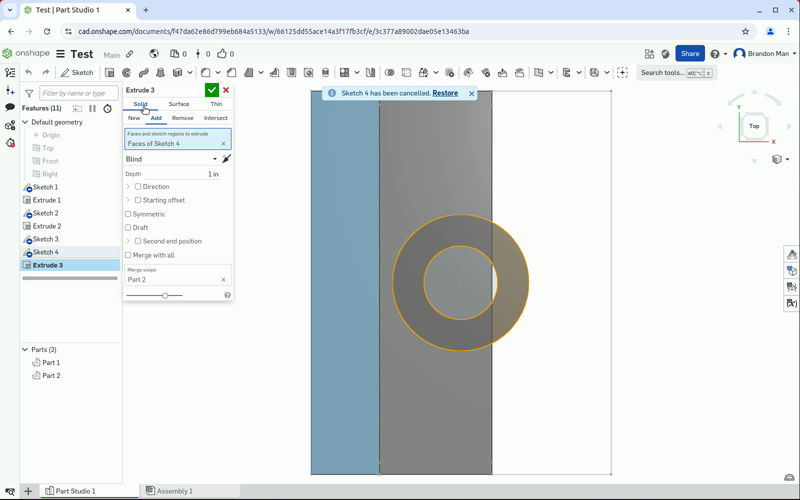
click(143, 106)
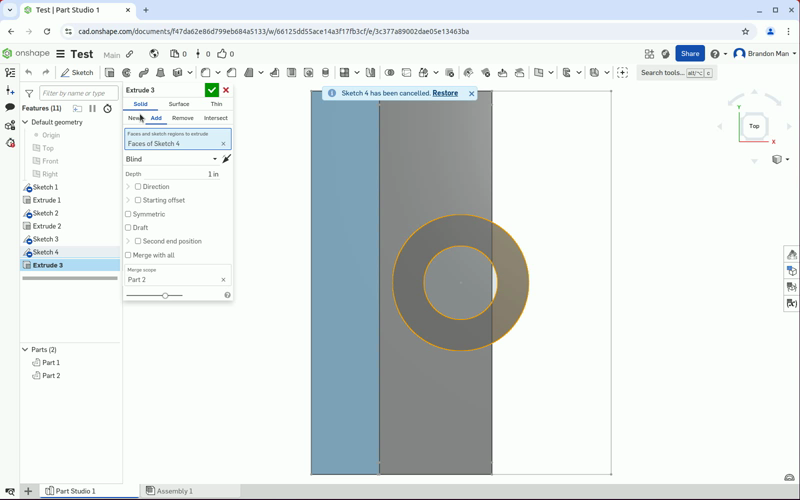
mouse_move(137, 120)
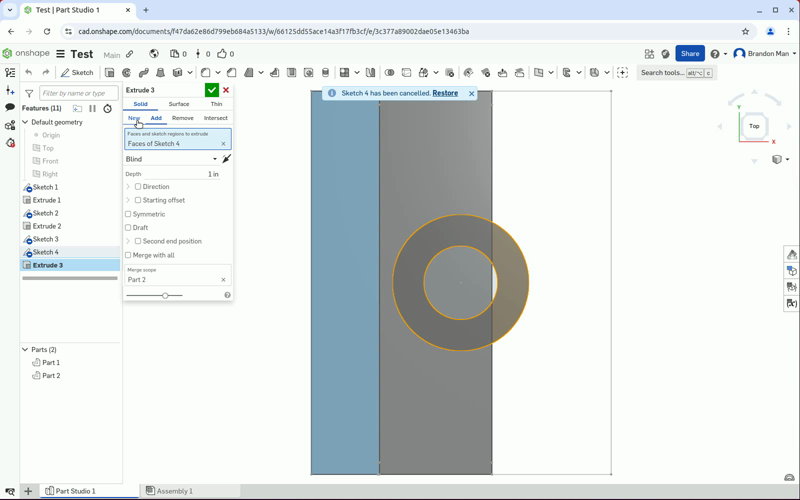
click(137, 120)
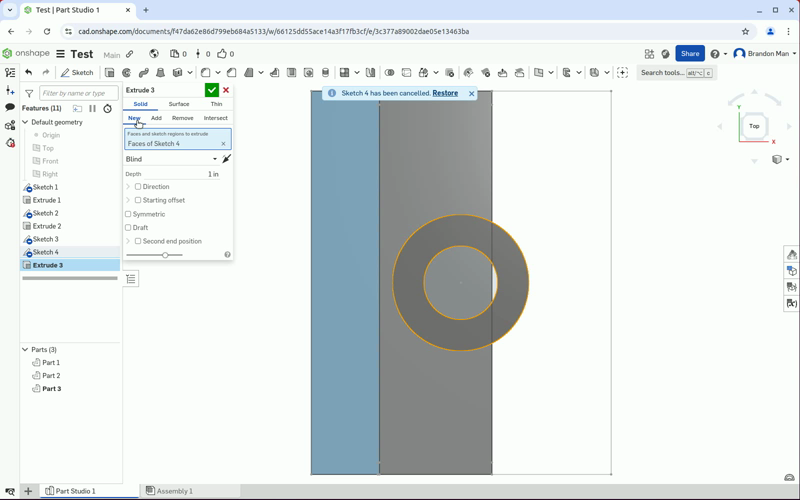
key(tab, 4)
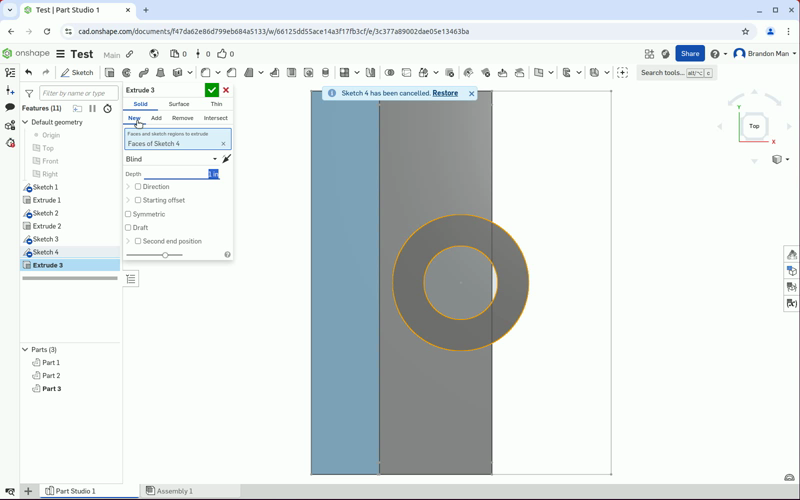
text(6.781)
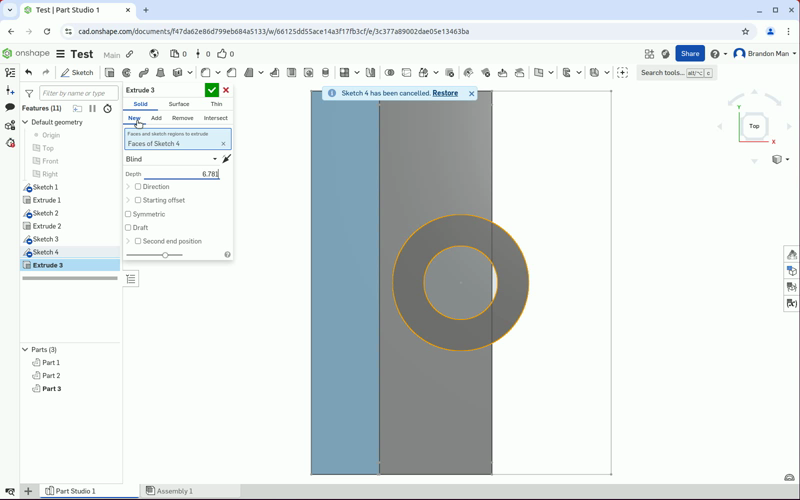
key(enter)
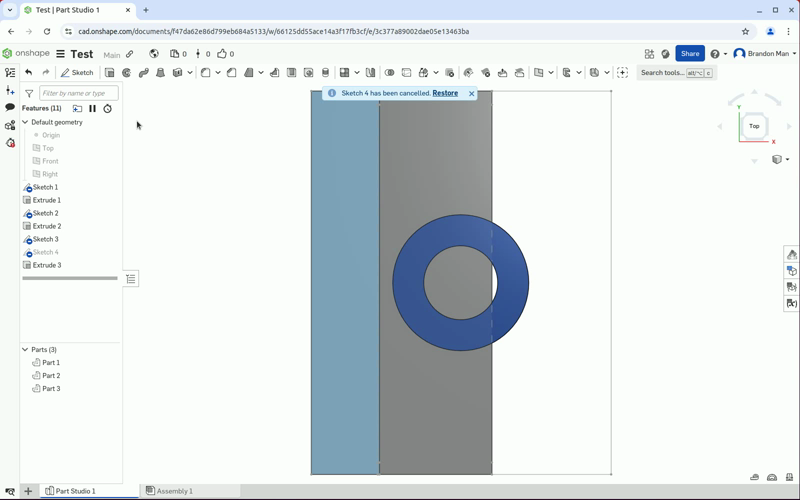
key(shift+h)
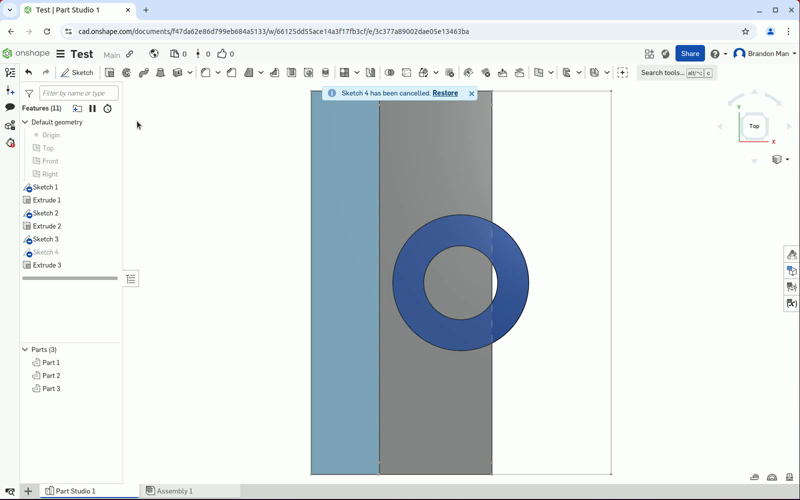
key(shift+h)
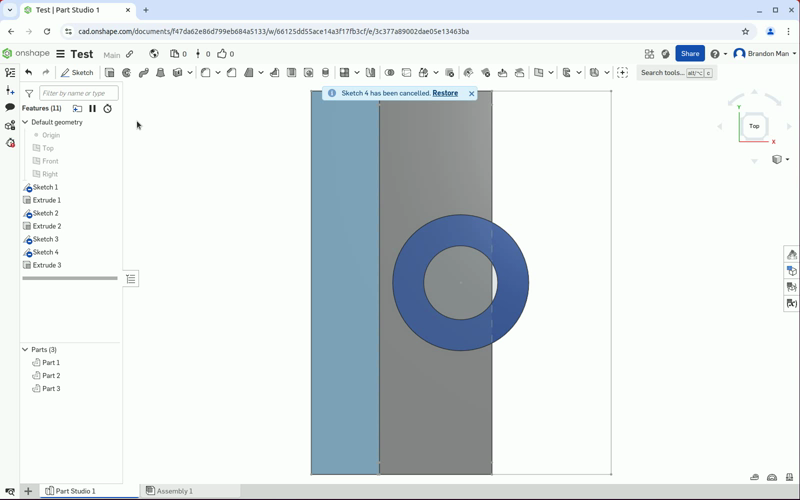
mouse_move(73, 189)
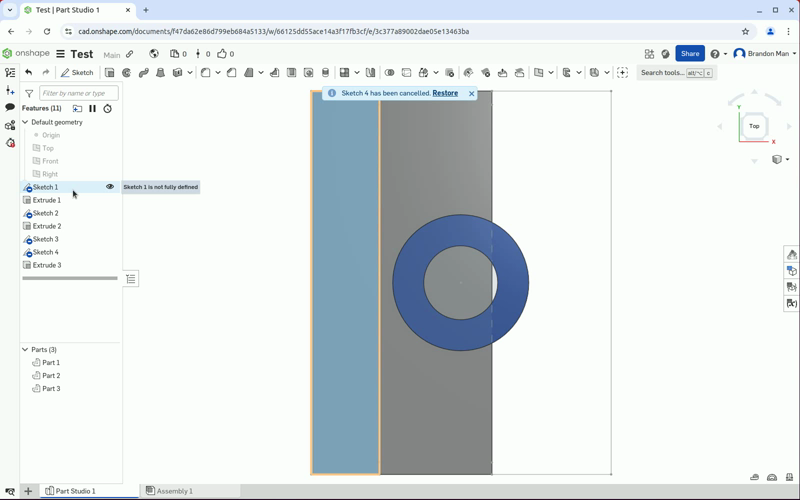
click(73, 189)
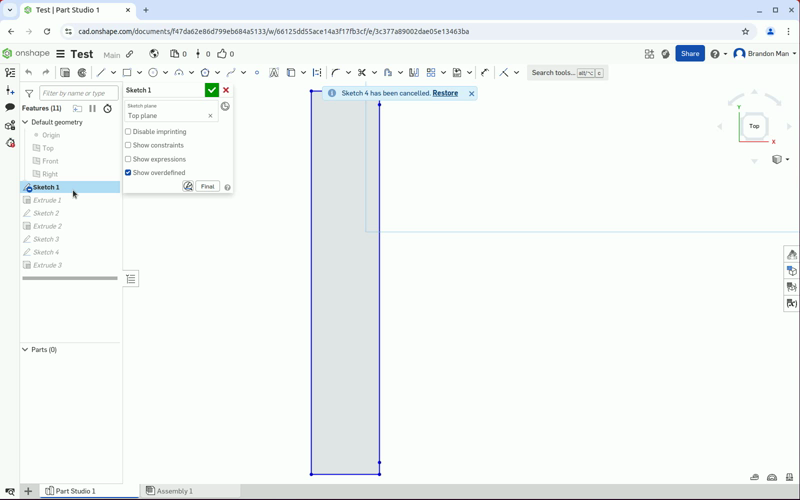
mouse_move(229, 92)
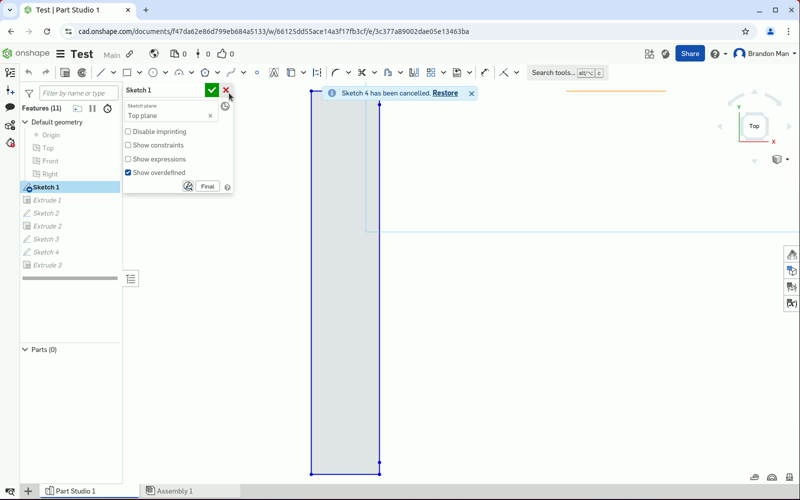
click(229, 92)
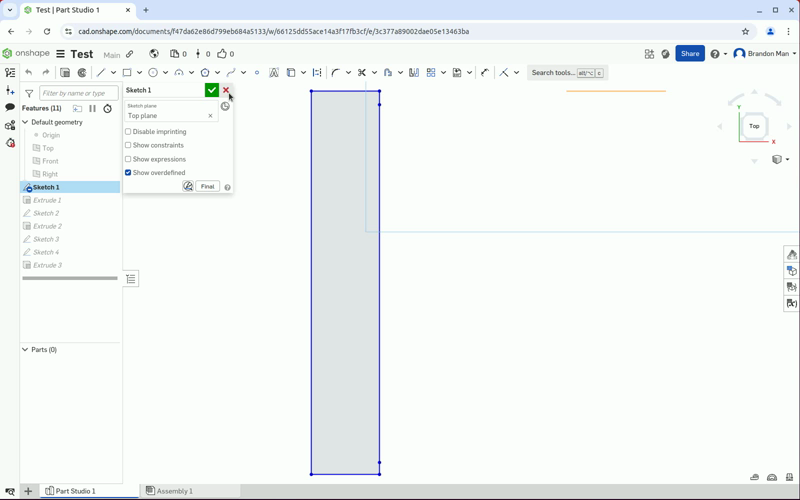
key(shift+s)
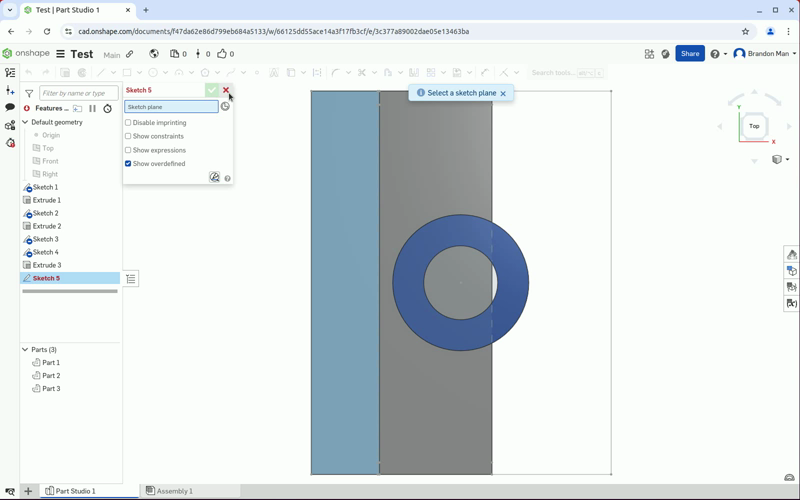
mouse_move(73, 150)
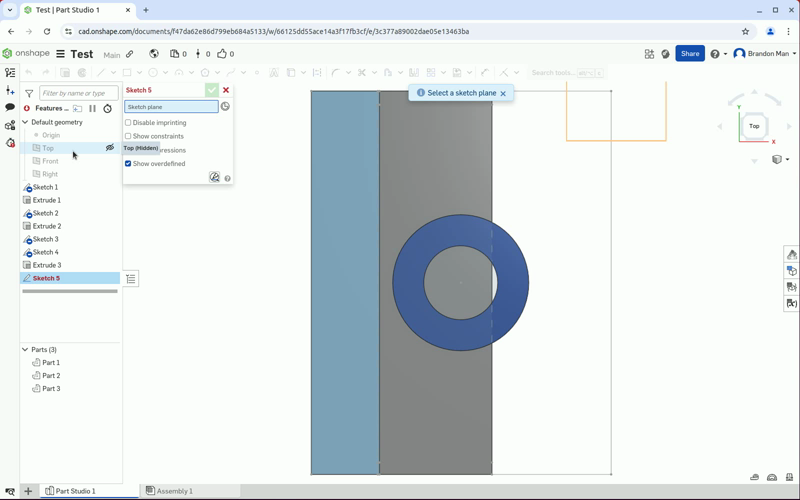
click(73, 150)
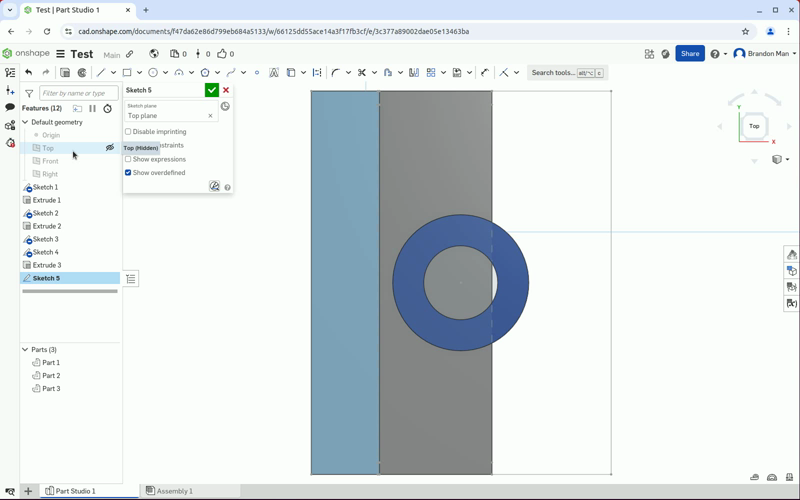
mouse_move(73, 352)
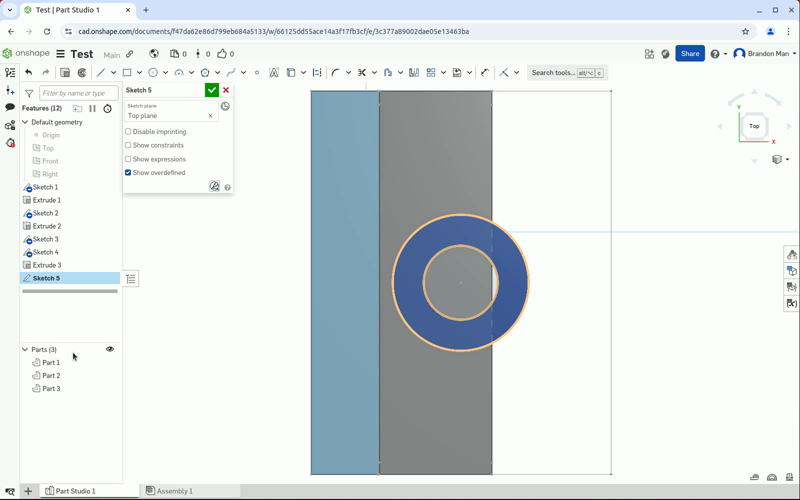
key(y)
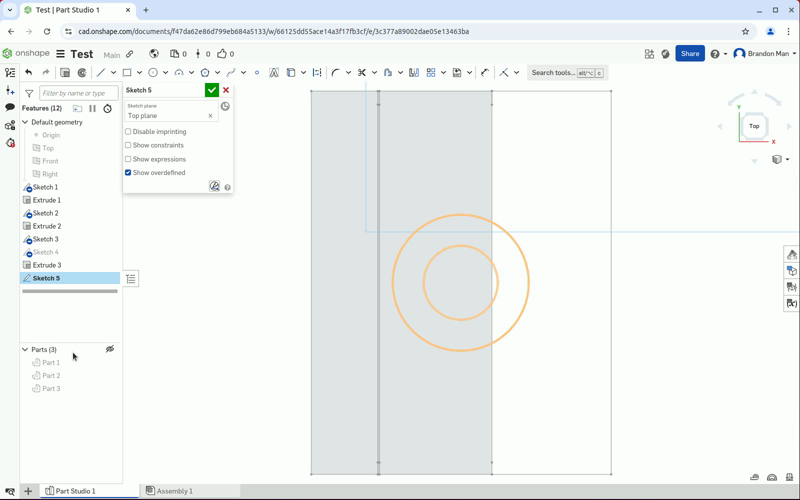
key(c)
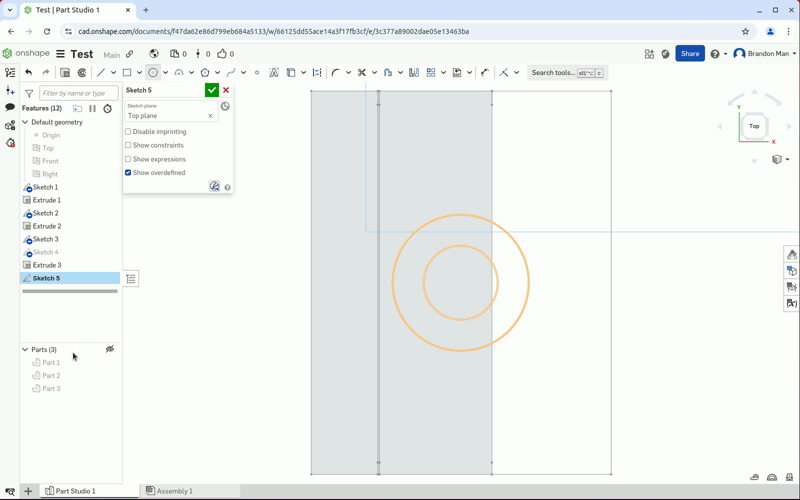
key_down(shift)
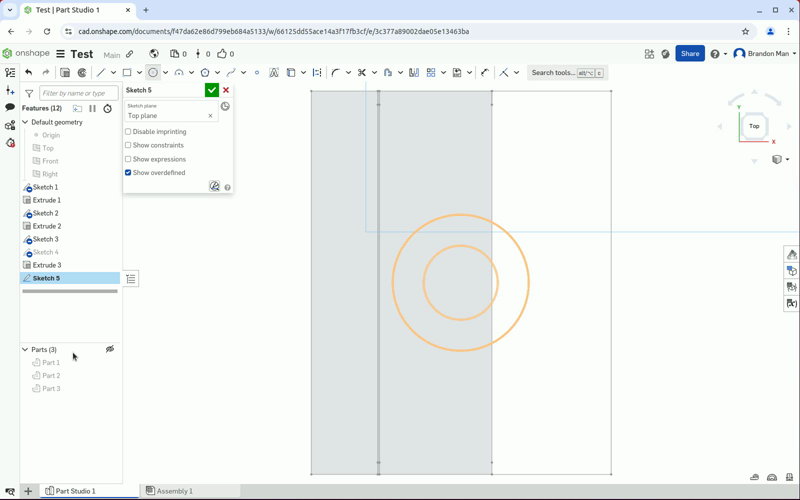
mouse_move(460, 282)
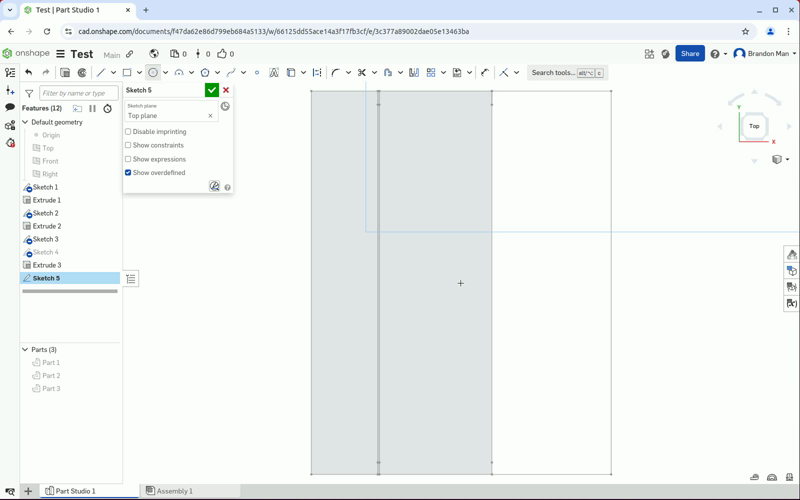
click(460, 282)
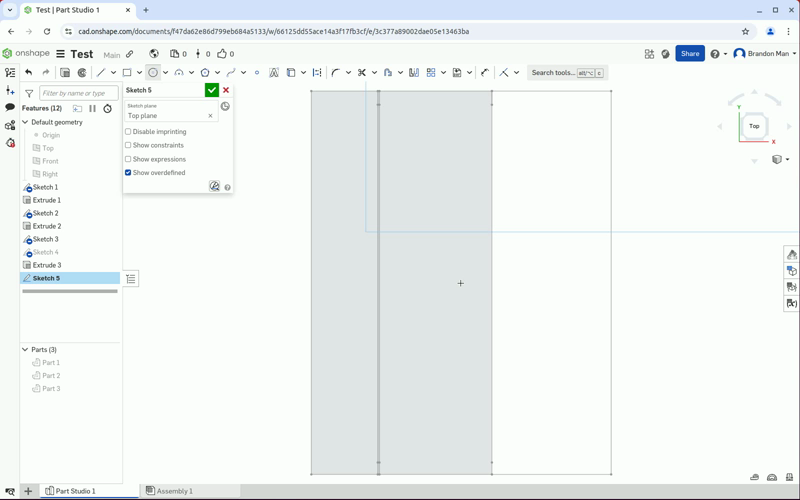
key_up(shift)
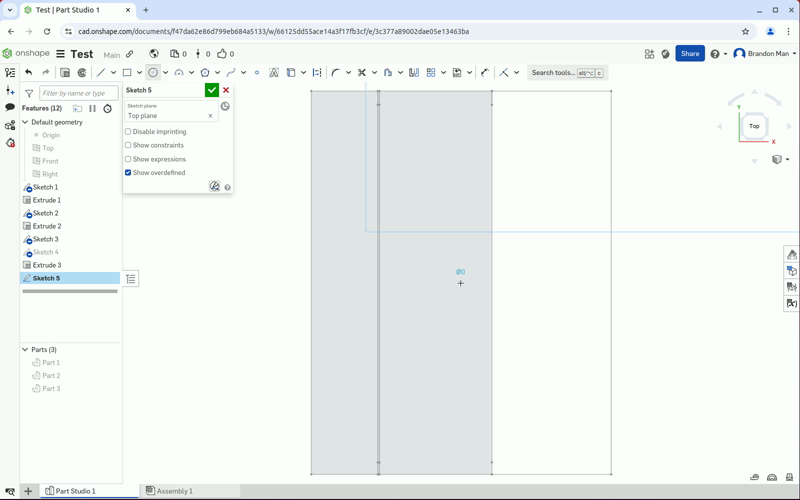
mouse_move(497, 282)
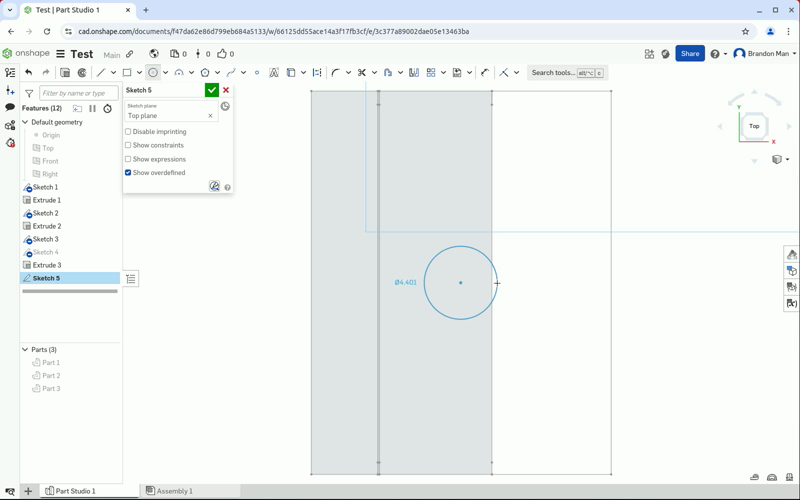
click(497, 282)
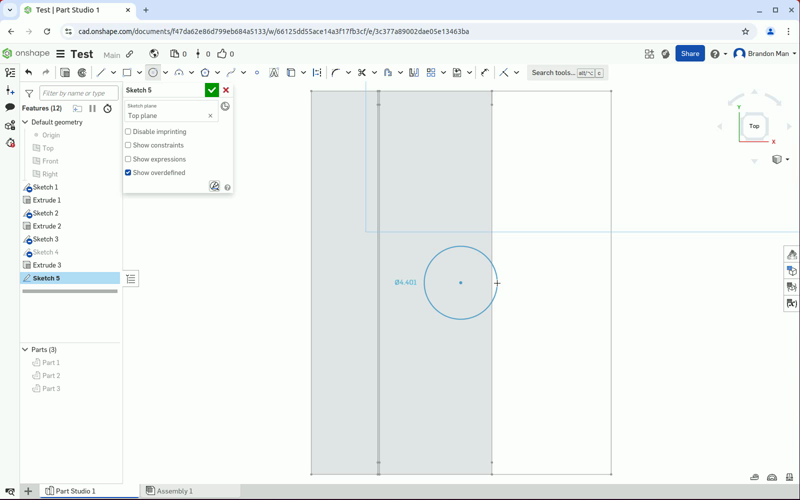
key(esc)
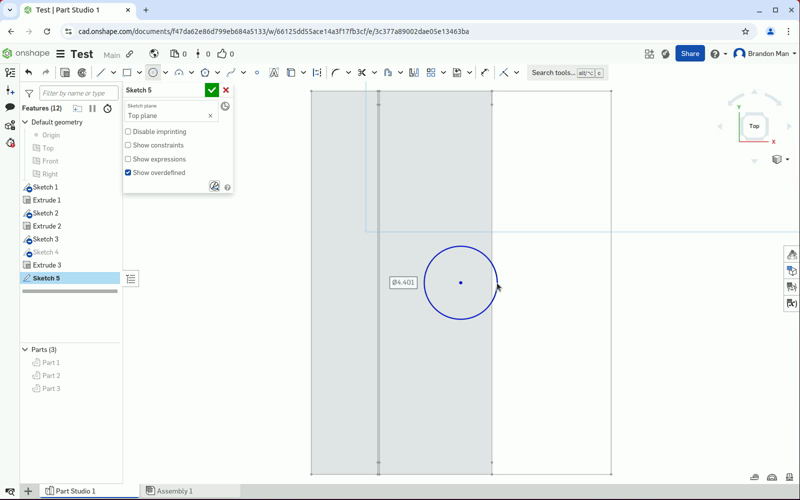
mouse_move(451, 274)
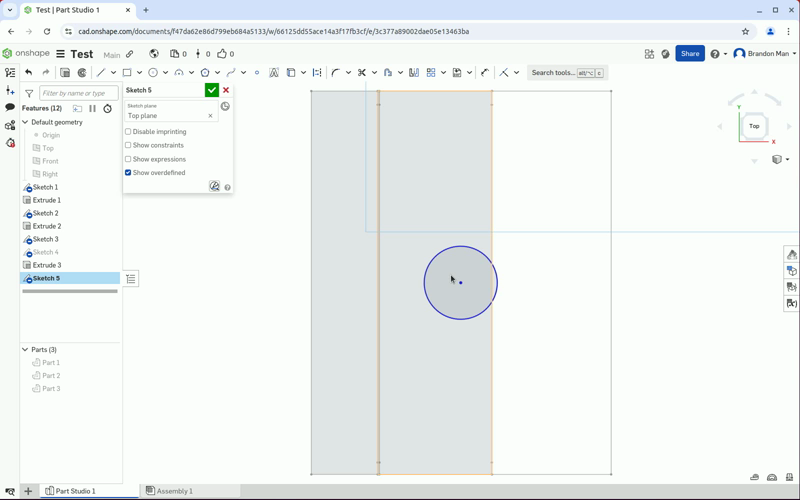
click(451, 274)
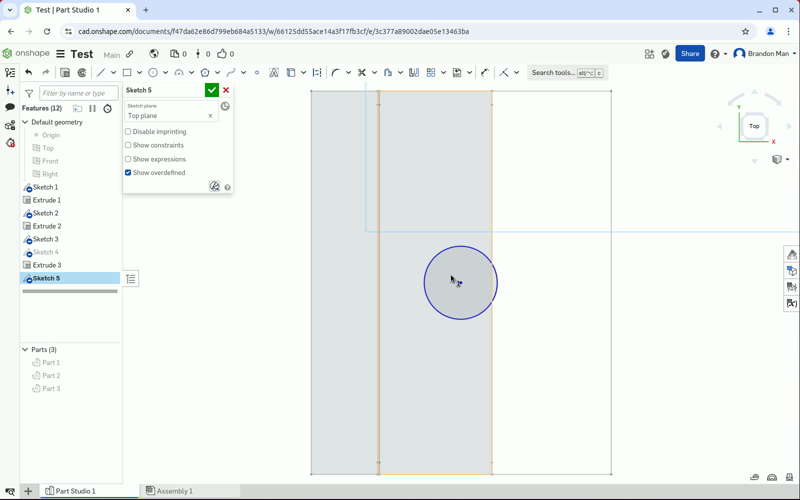
mouse_move(73, 352)
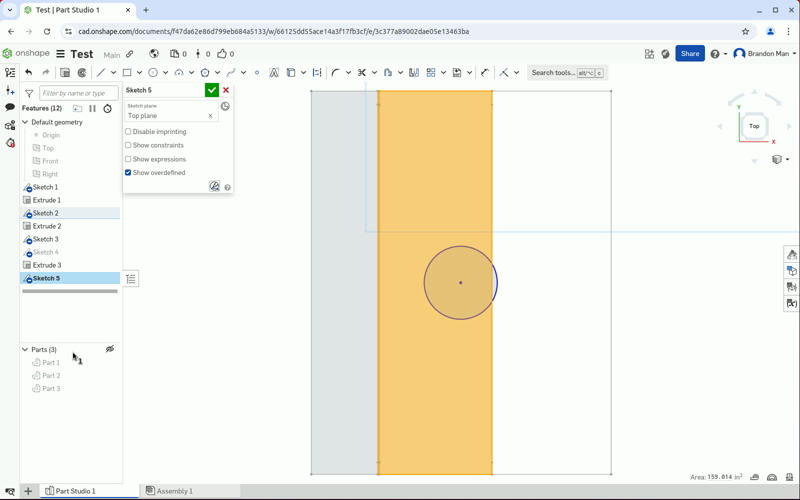
key(shift+y)
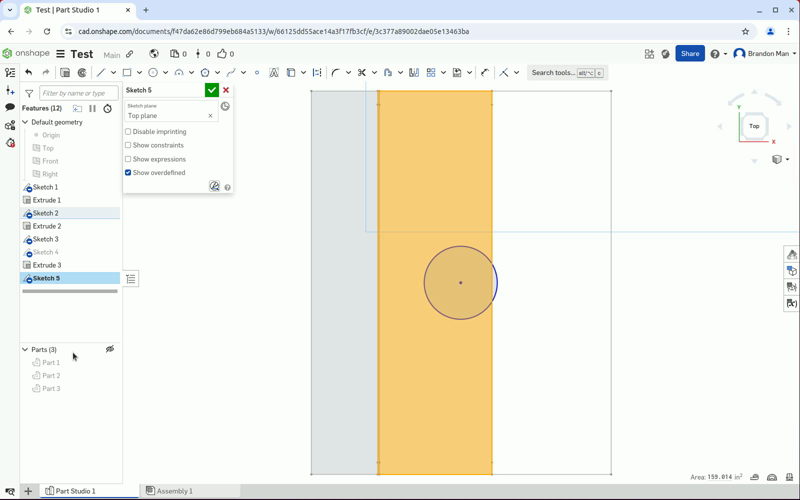
key(shift+e)
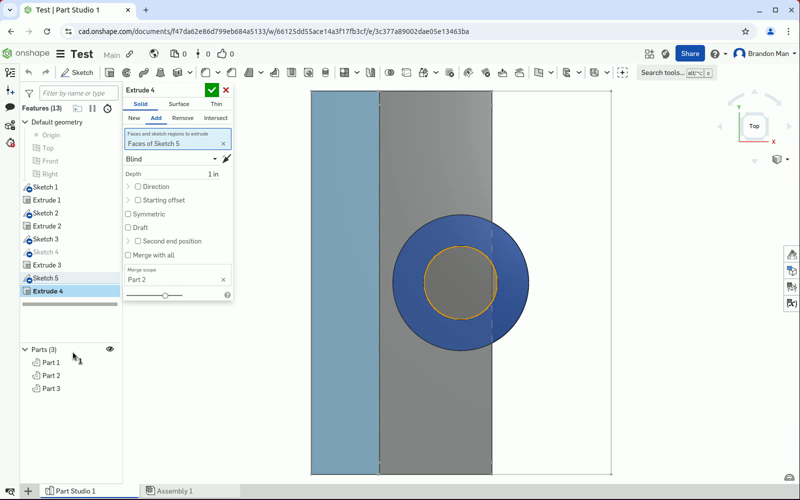
mouse_move(143, 106)
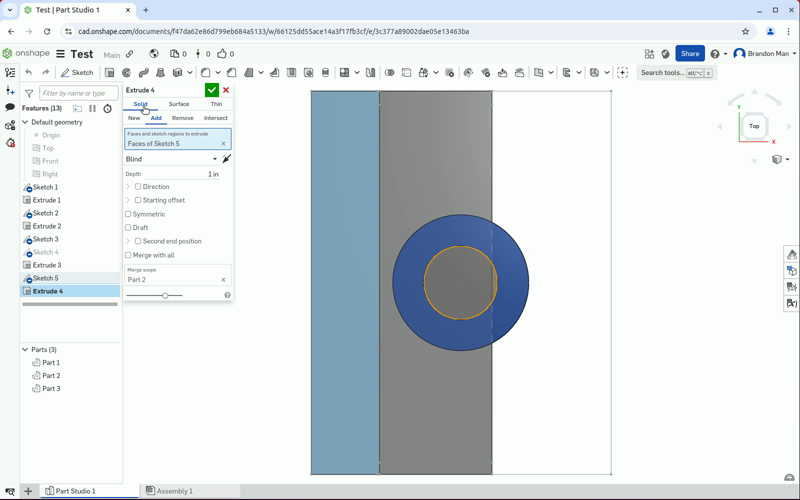
click(143, 106)
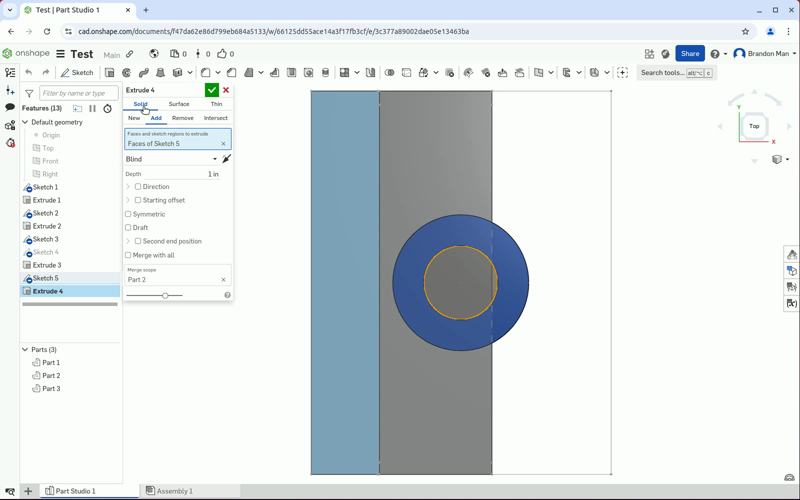
mouse_move(137, 120)
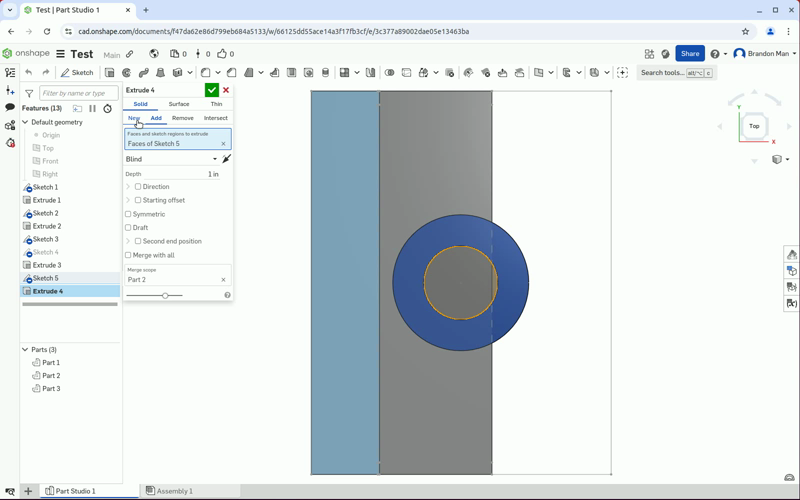
click(137, 120)
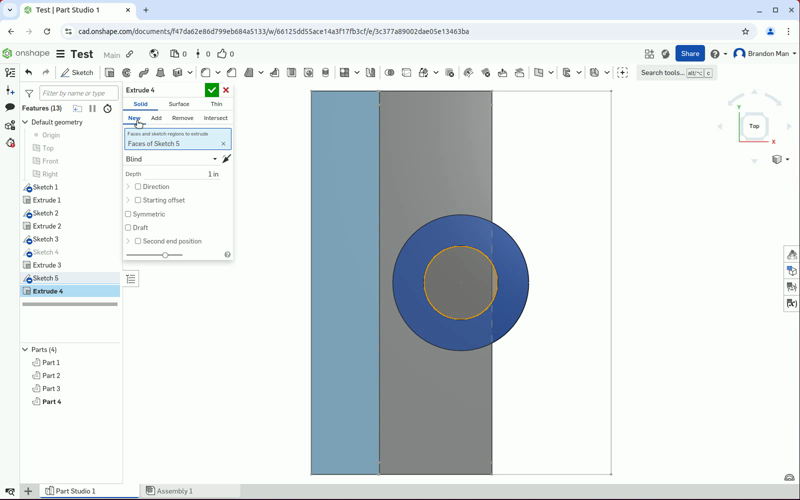
key(tab, 4)
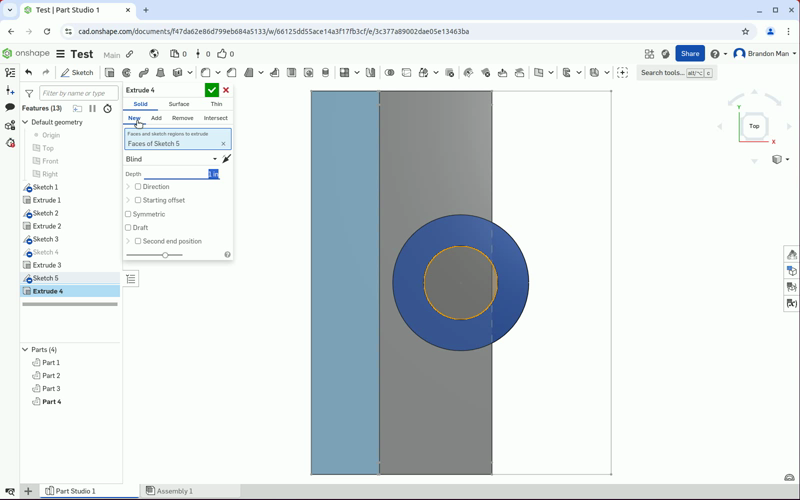
text(2.684)
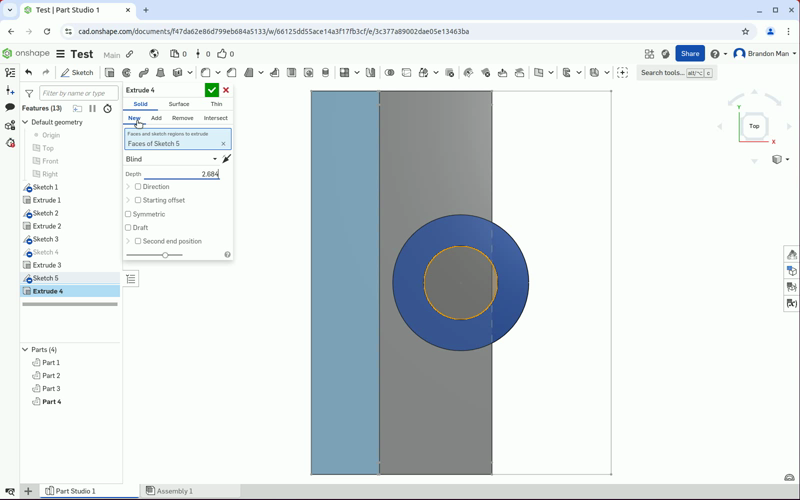
key(enter)
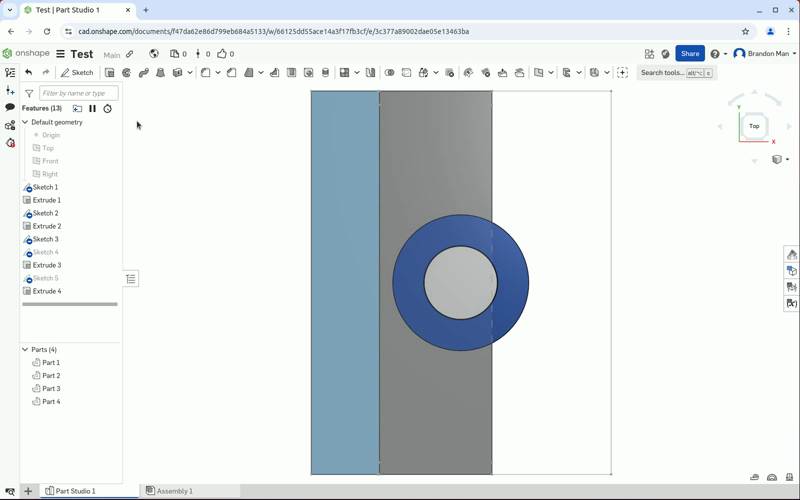
key(shift+h)
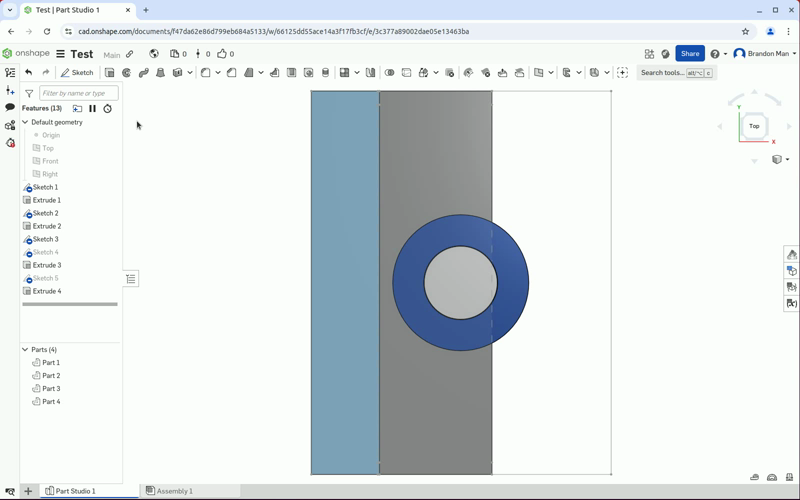
key(shift+h)
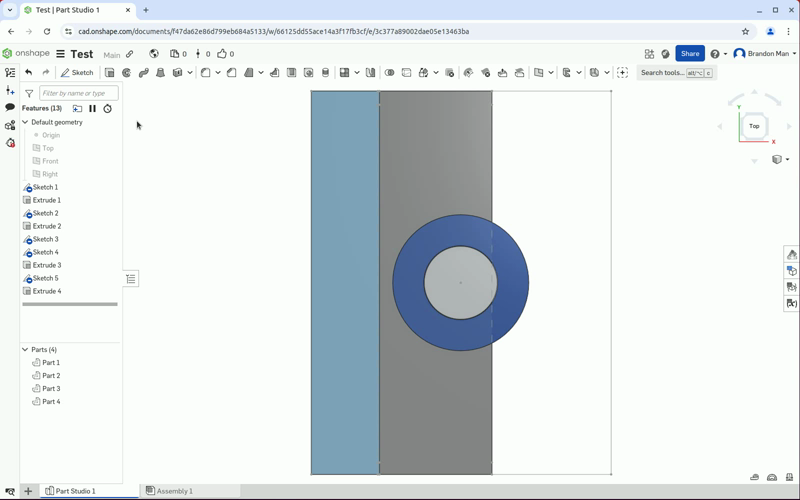
mouse_move(73, 189)
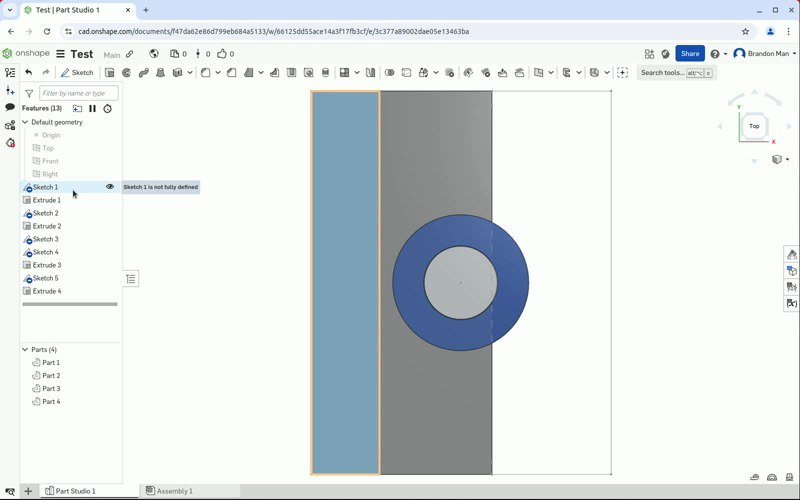
click(73, 189)
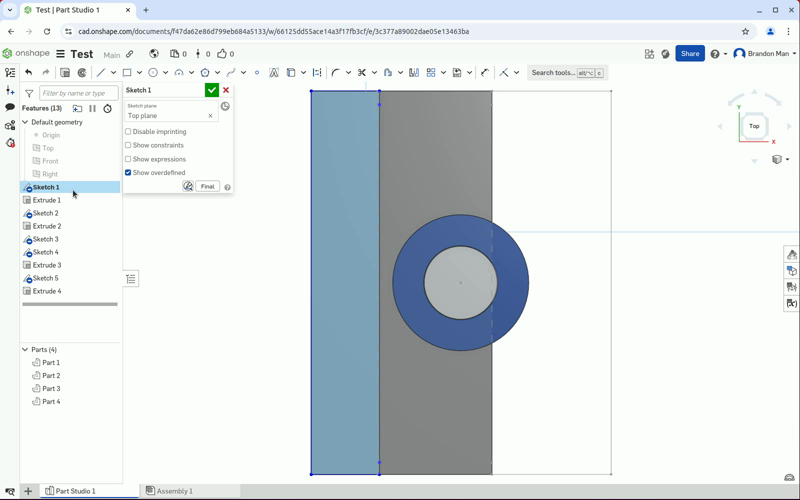
mouse_move(229, 92)
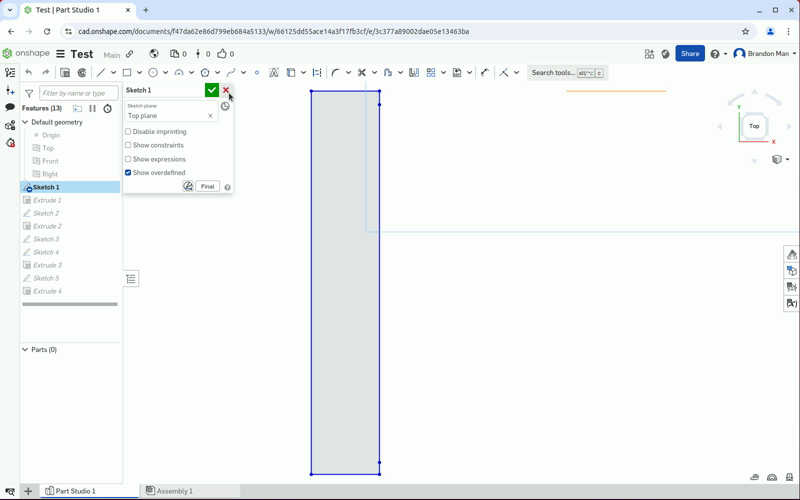
click(229, 92)
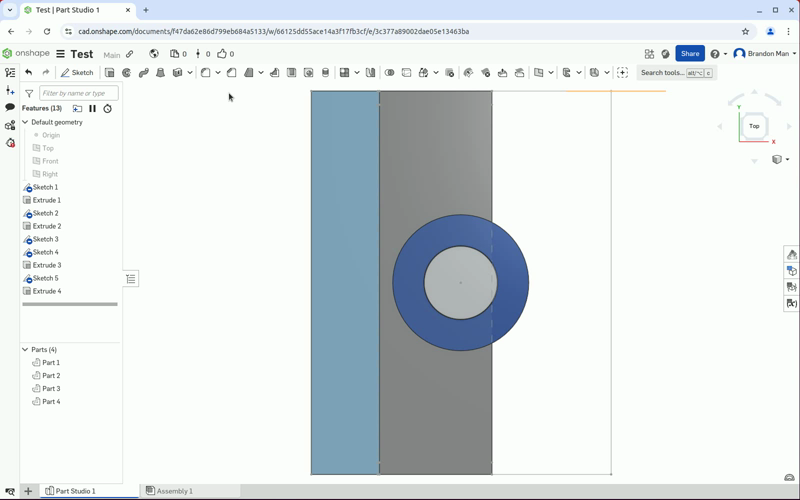
mouse_move(541, 75)
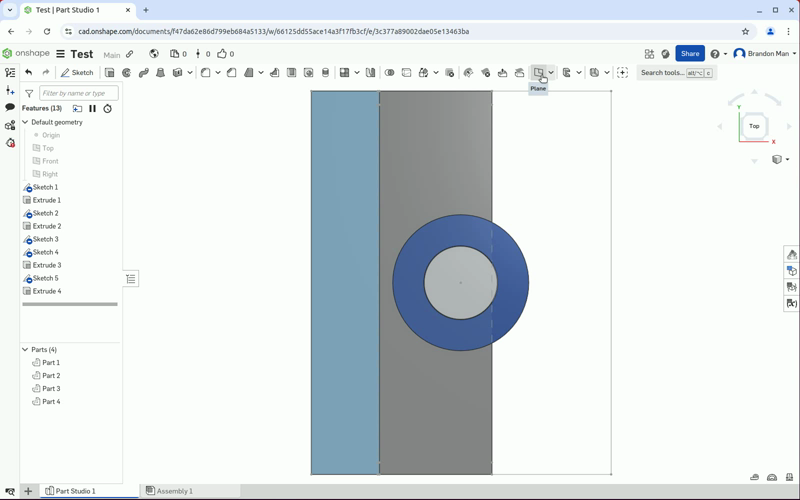
click(541, 75)
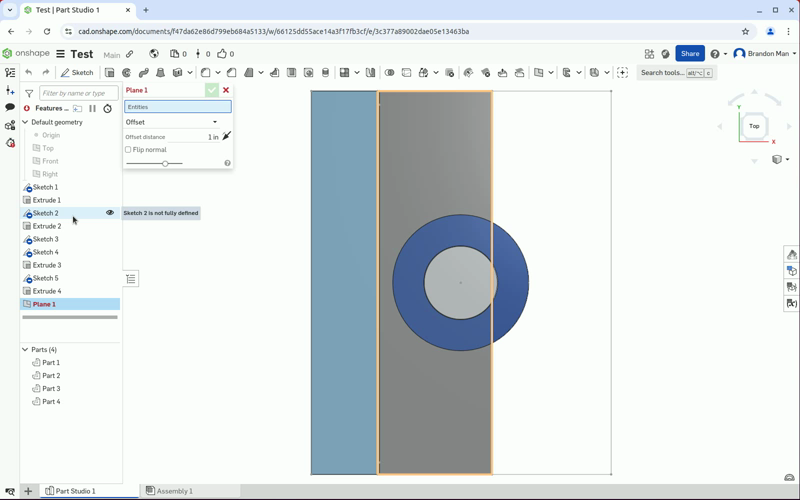
scroll(3)
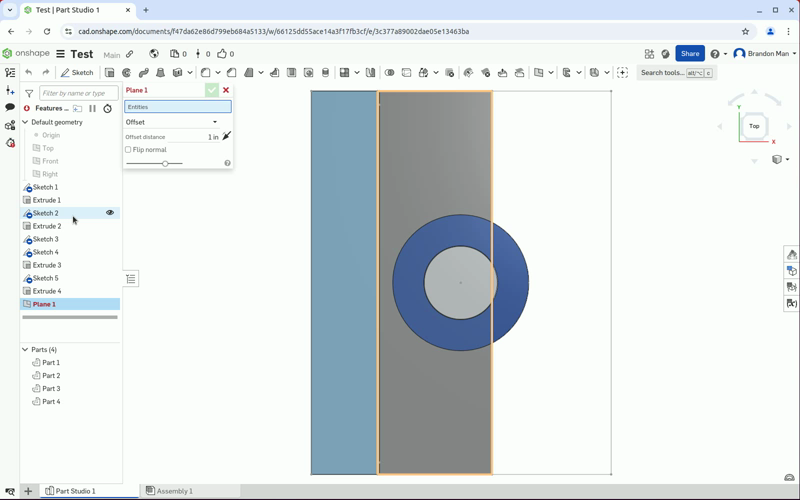
mouse_move(73, 150)
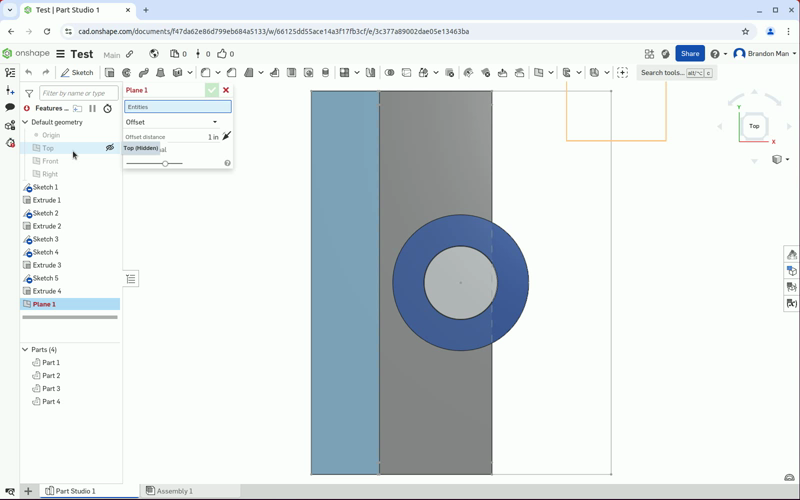
click(73, 150)
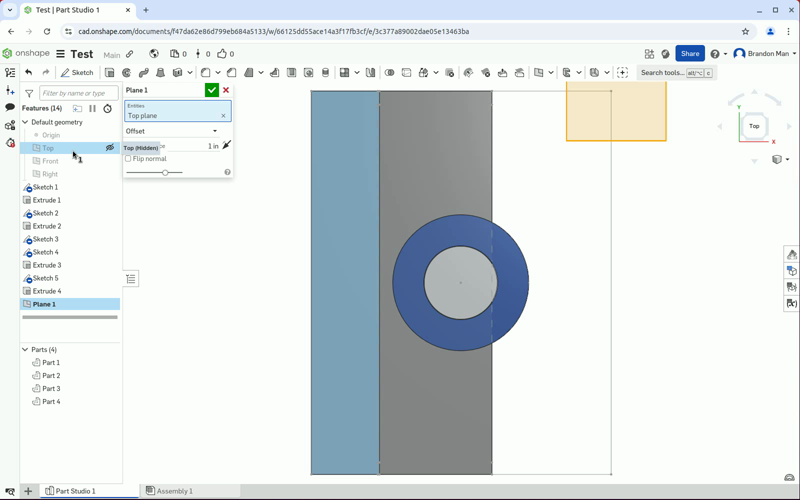
key(tab, 2)
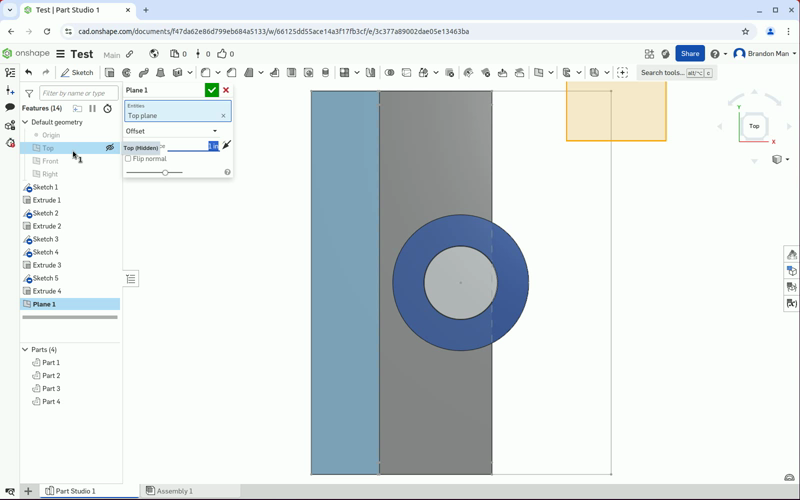
text(2.685)
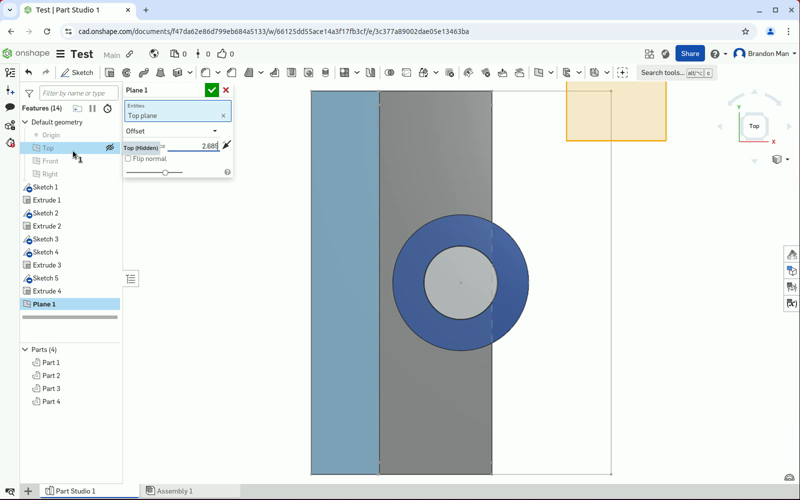
key(enter, 2)
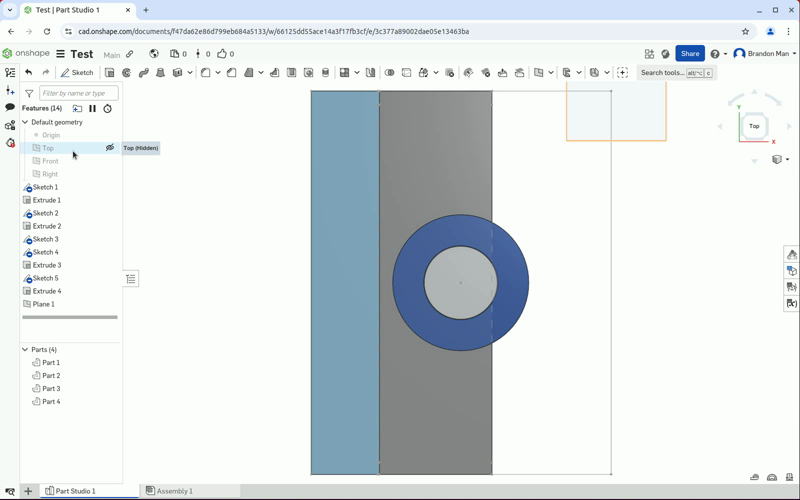
key(shift+s)
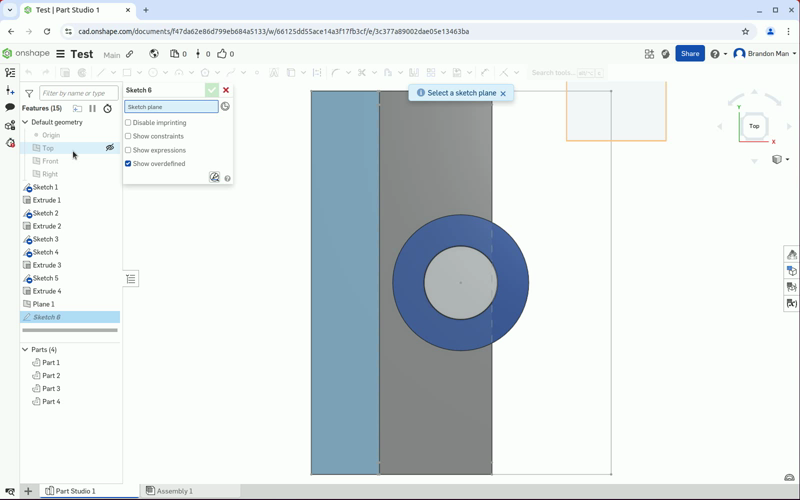
mouse_move(73, 306)
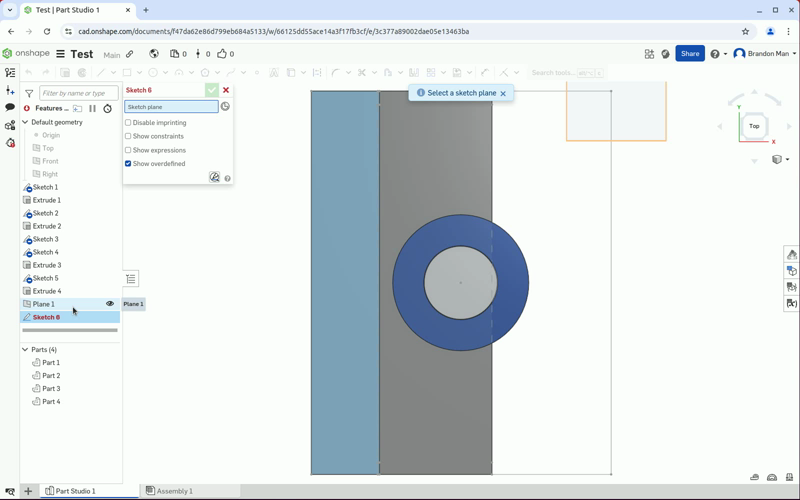
click(73, 306)
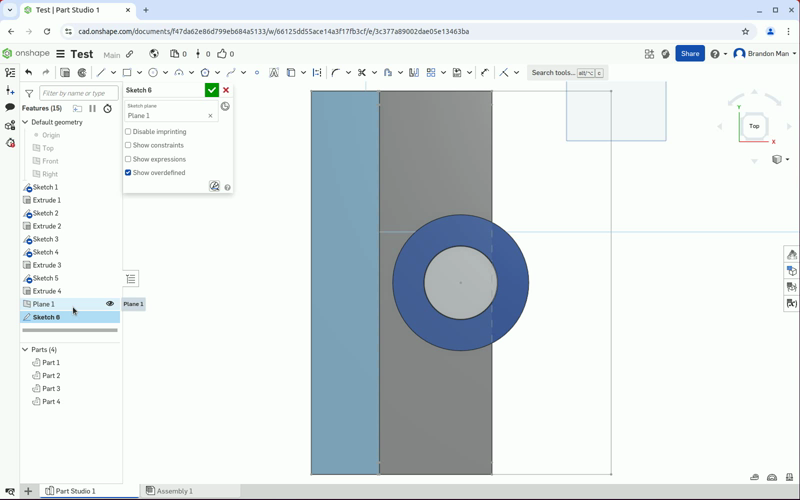
mouse_move(73, 352)
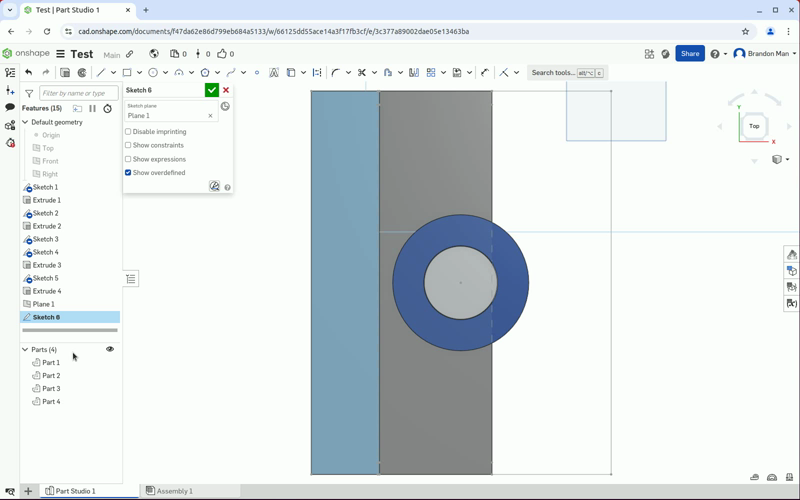
key(y)
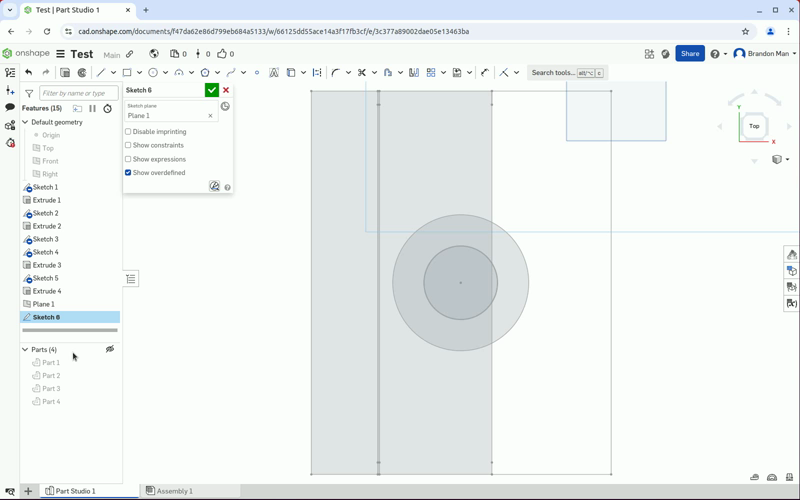
key(l)
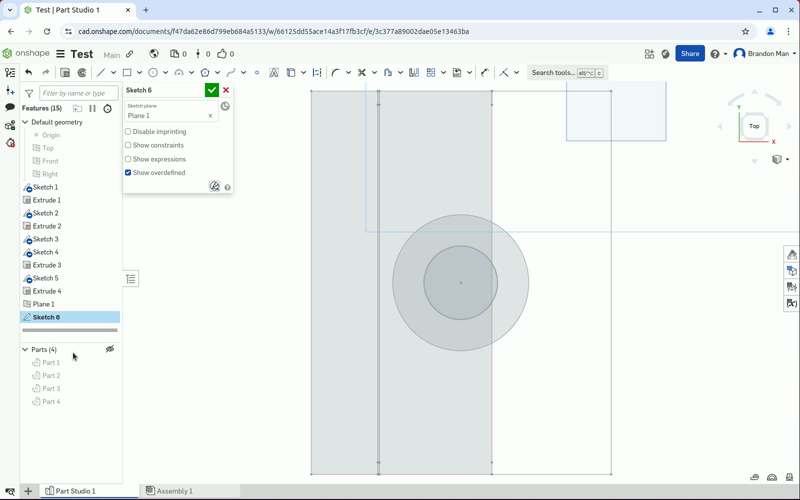
key_down(shift)
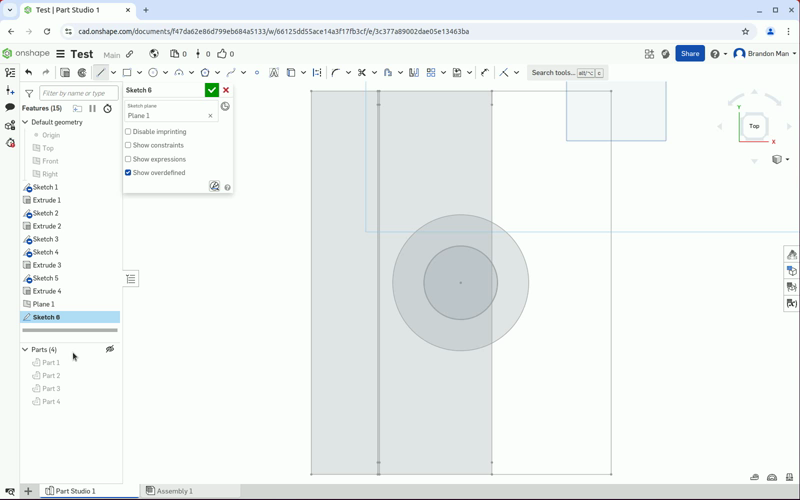
mouse_move(430, 285)
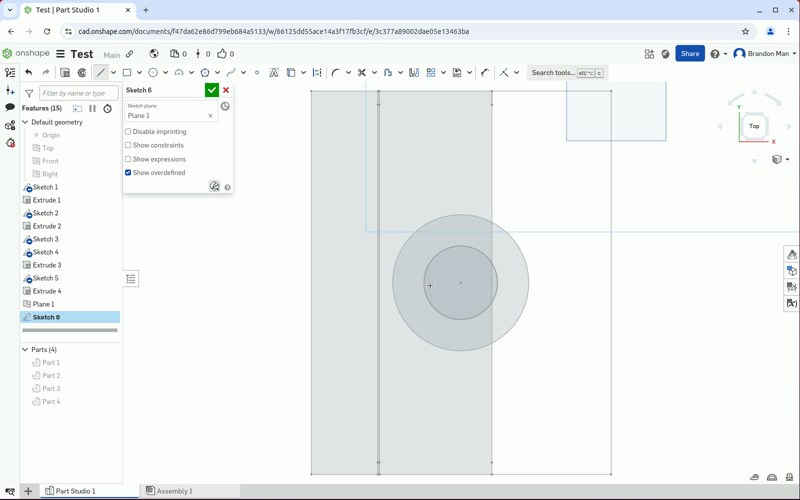
click(430, 285)
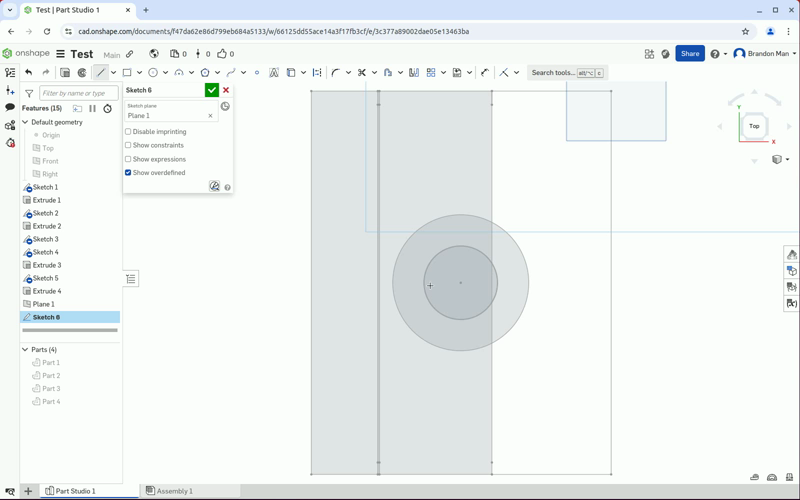
key_up(shift)
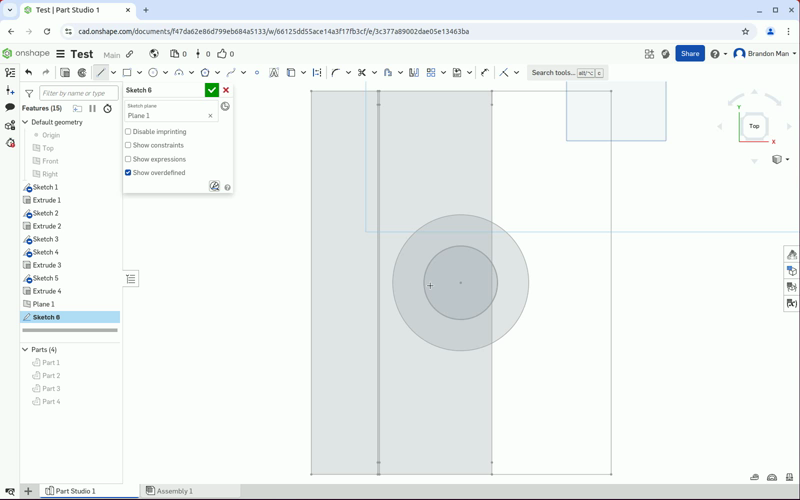
key_down(shift)
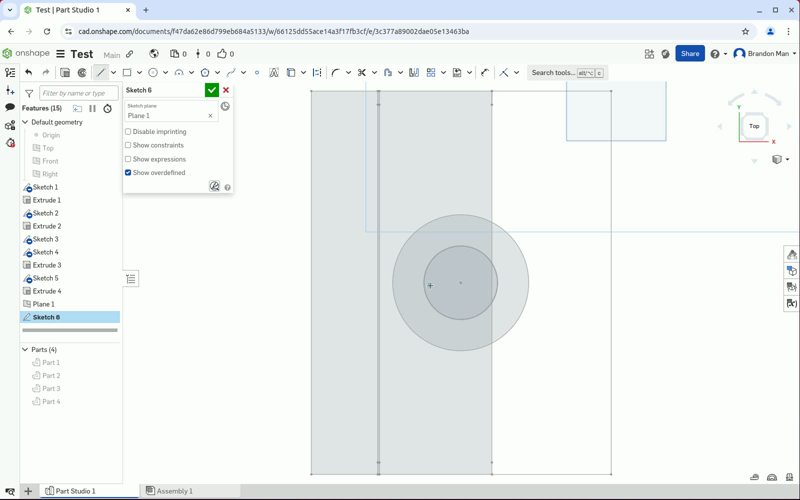
mouse_move(460, 285)
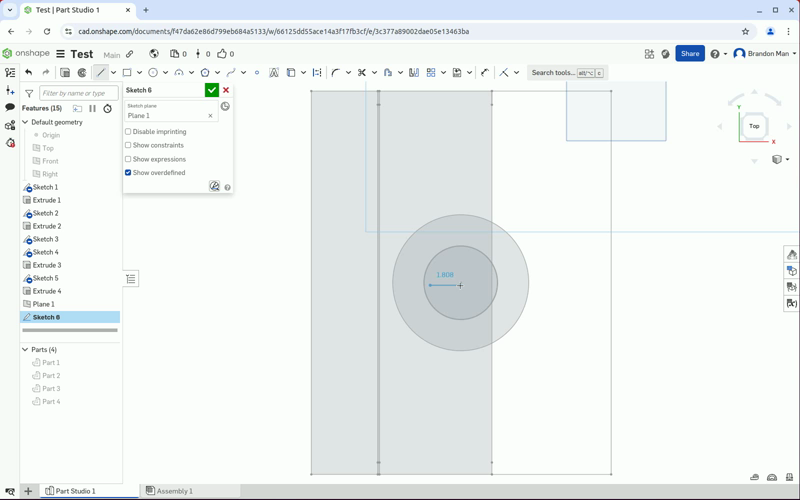
mouse_move(437, 302)
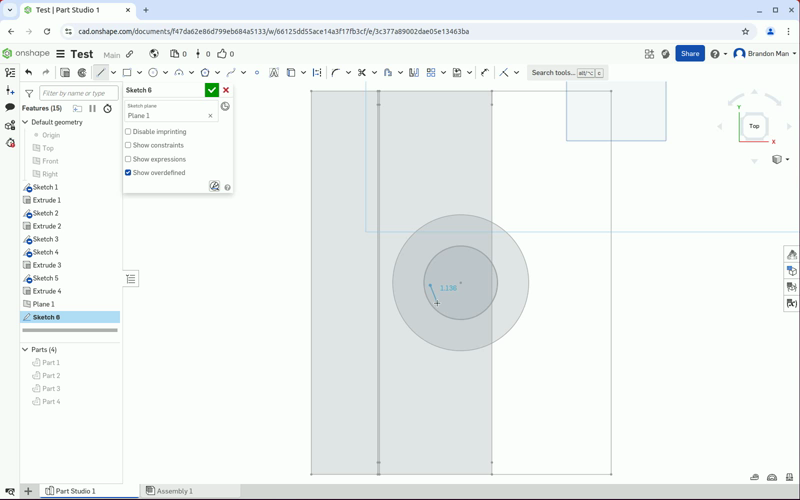
click(437, 302)
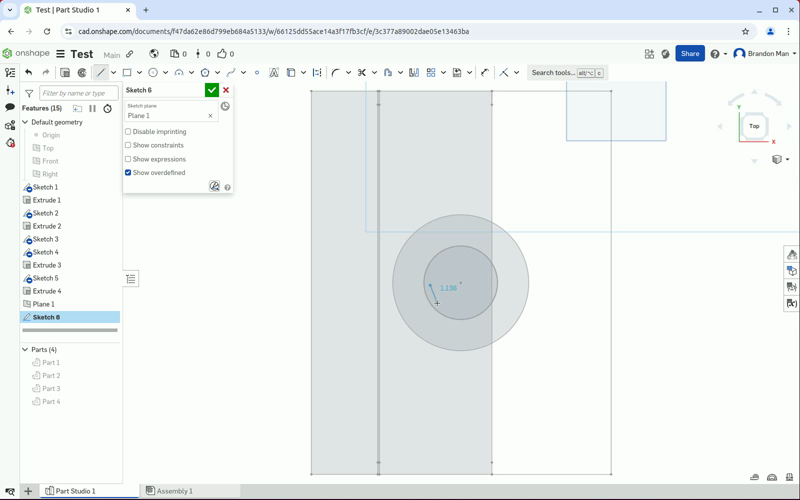
key_up(shift)
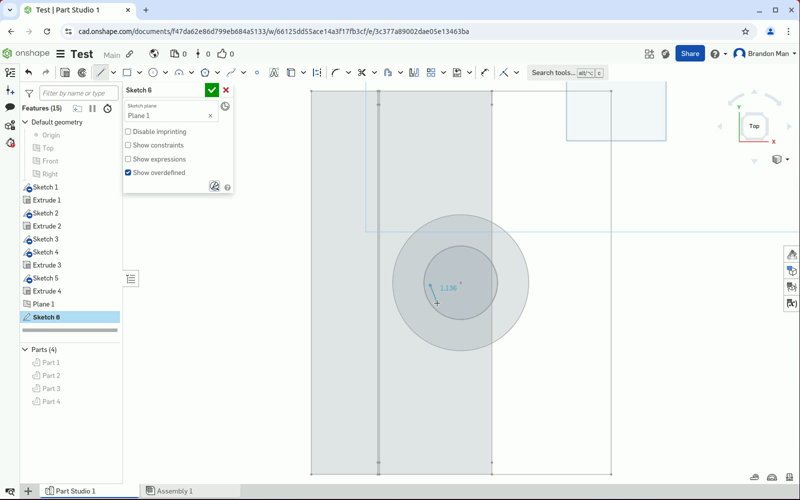
key_down(shift)
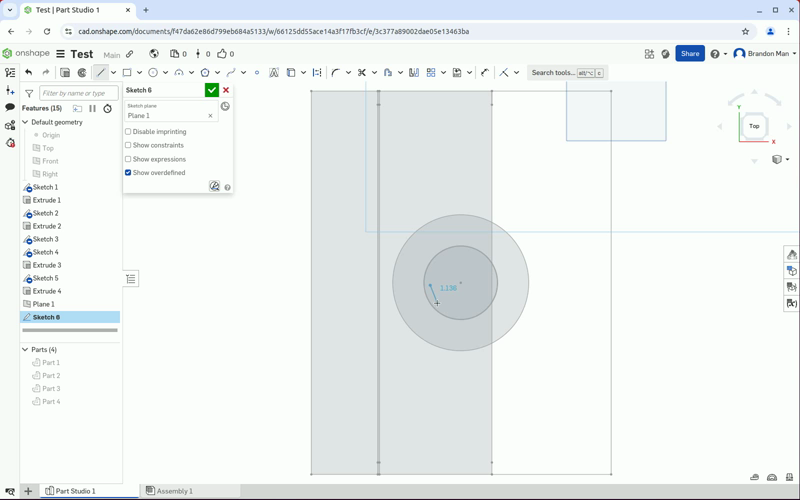
mouse_move(467, 302)
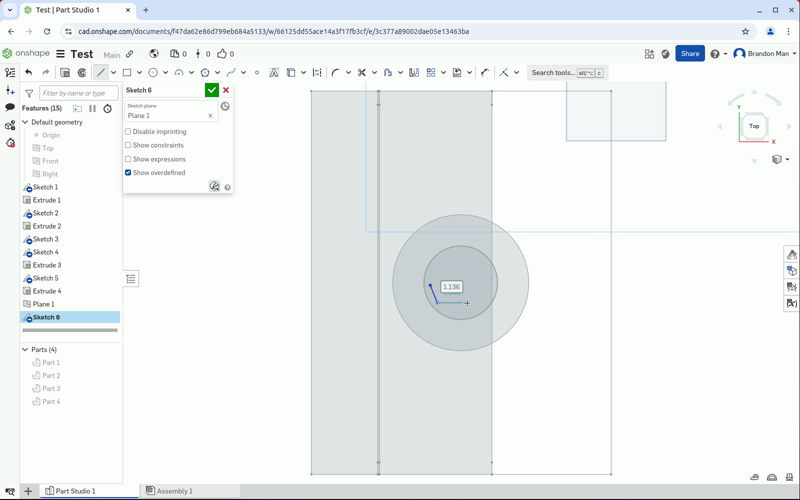
mouse_move(453, 313)
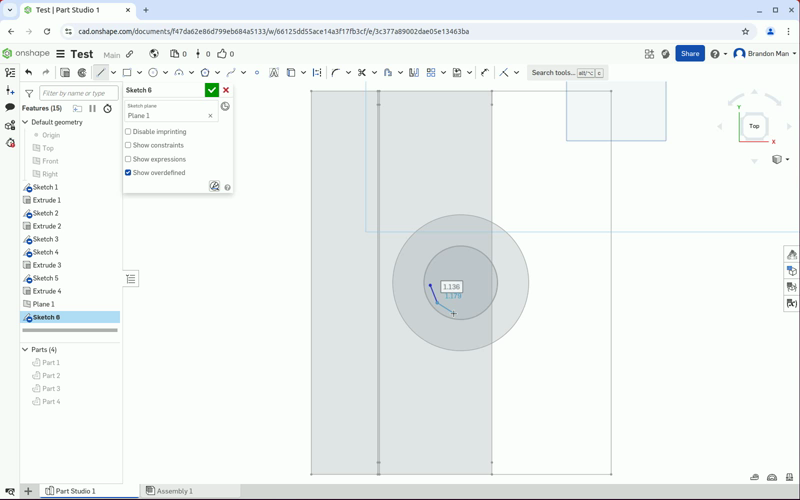
click(453, 313)
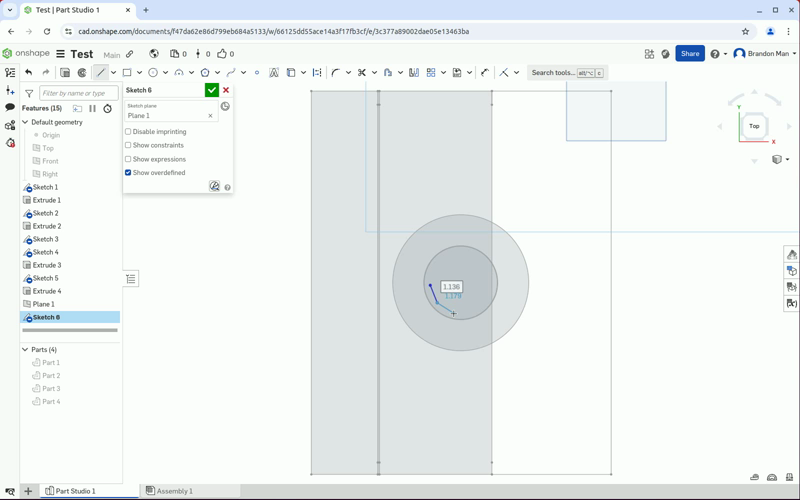
key_up(shift)
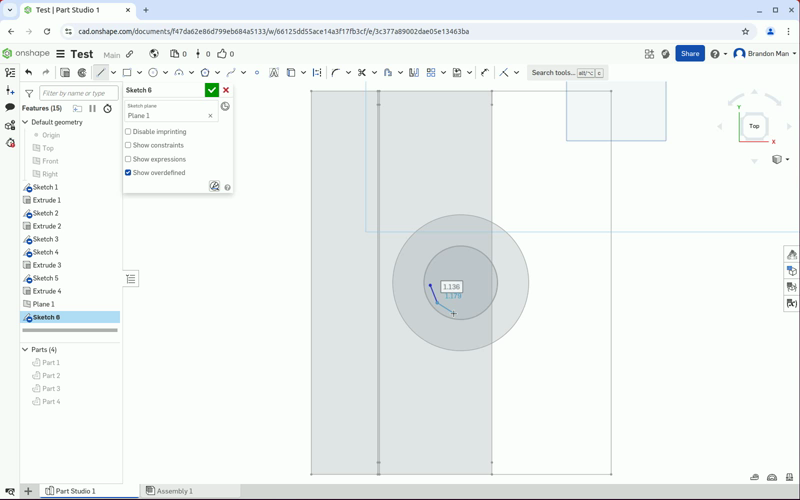
key_down(shift)
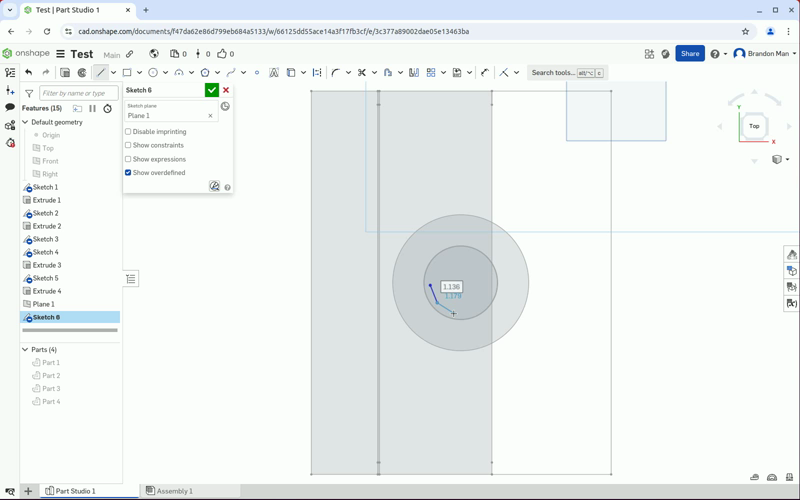
mouse_move(483, 313)
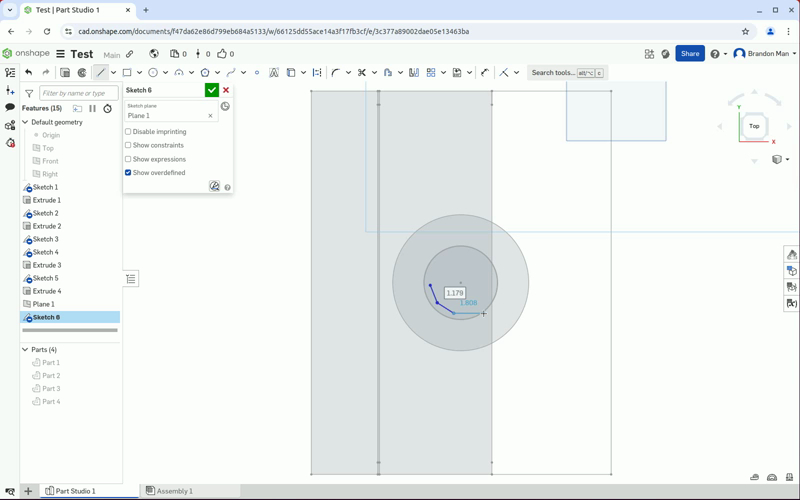
mouse_move(472, 311)
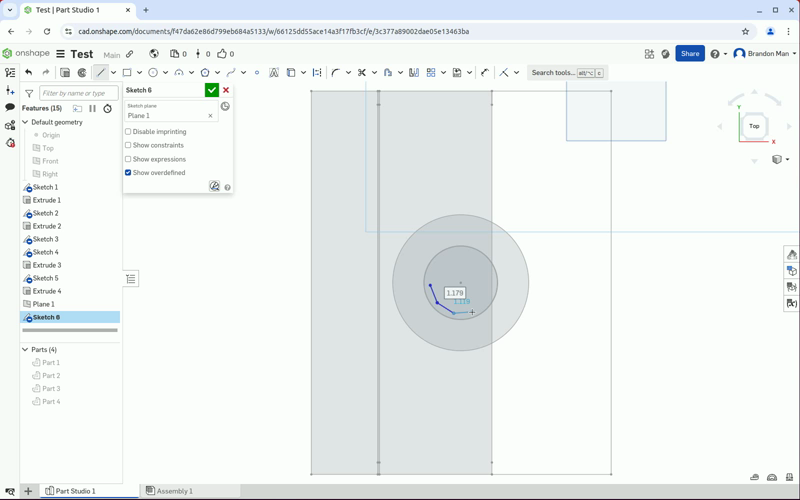
click(472, 311)
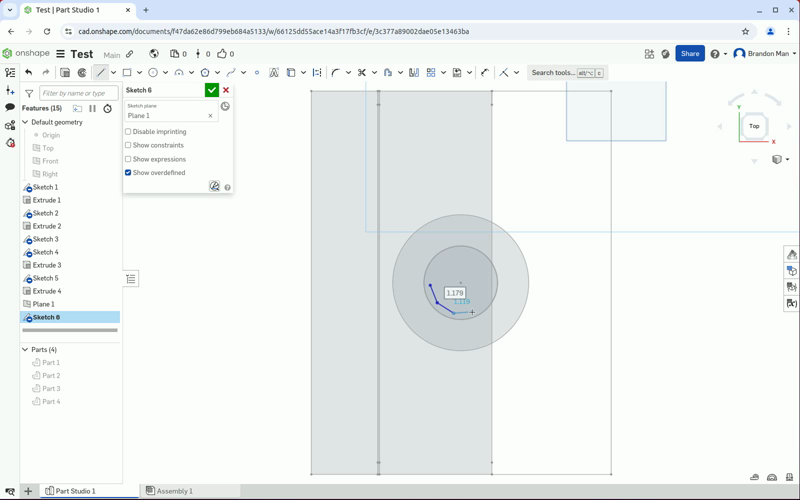
key_up(shift)
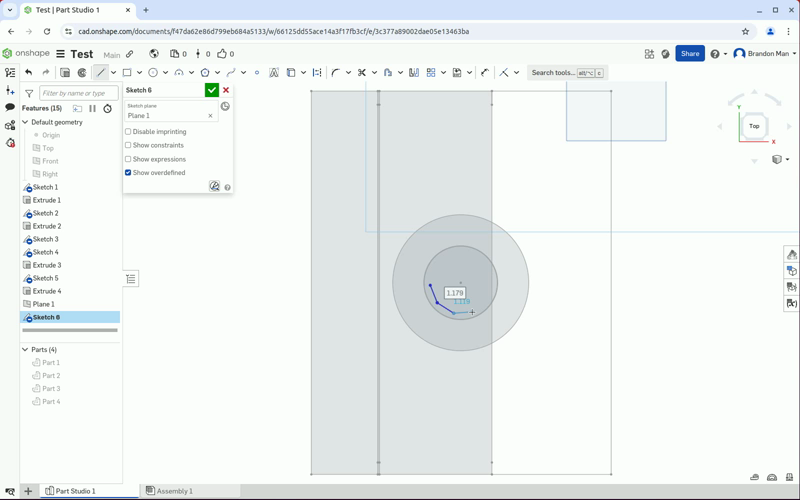
key_down(shift)
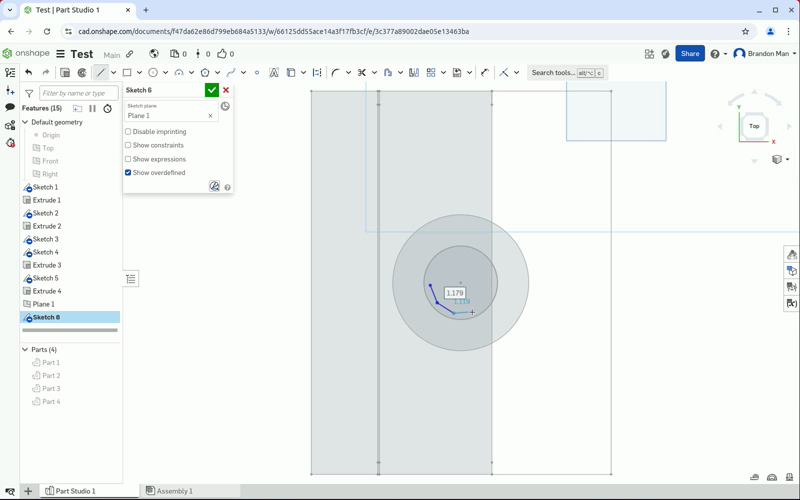
mouse_move(502, 311)
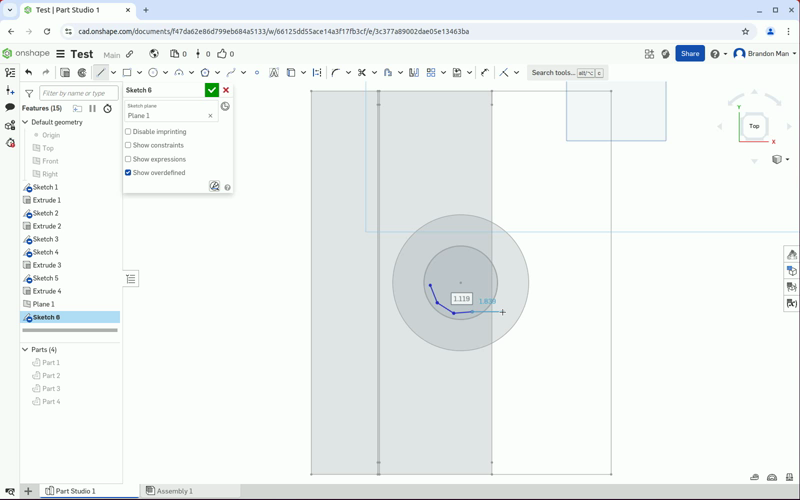
mouse_move(487, 299)
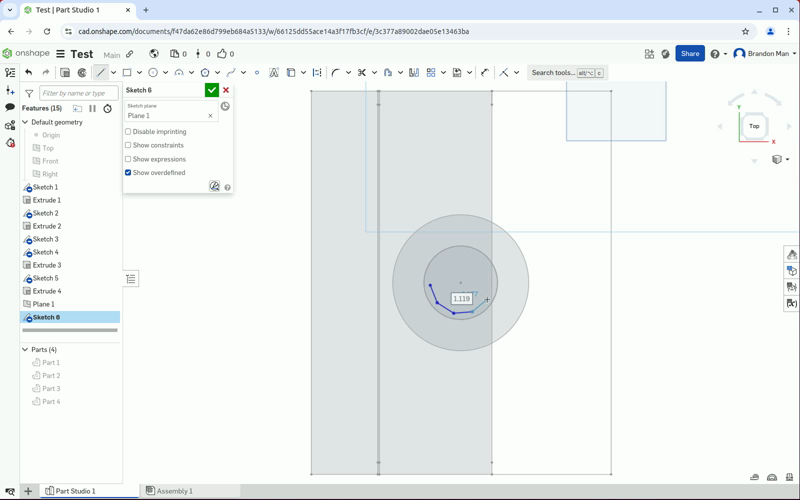
click(487, 299)
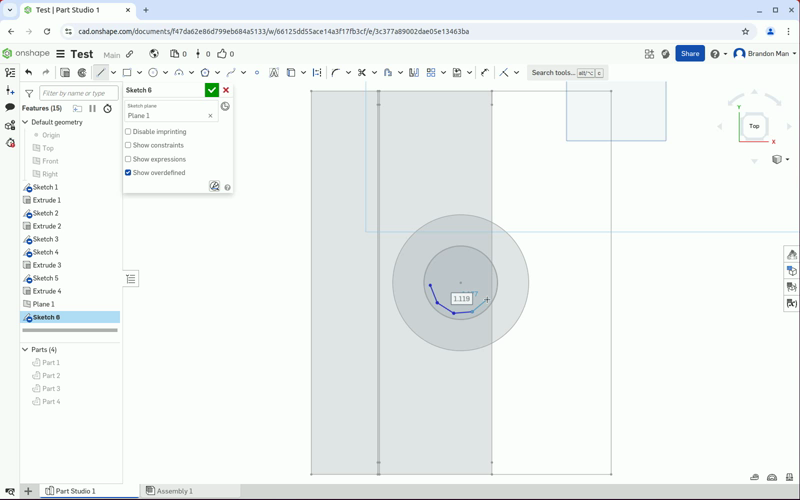
key_up(shift)
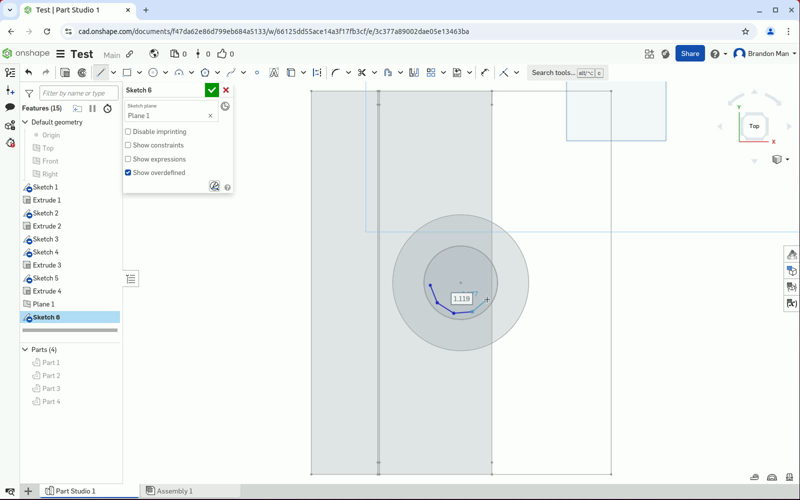
key_down(shift)
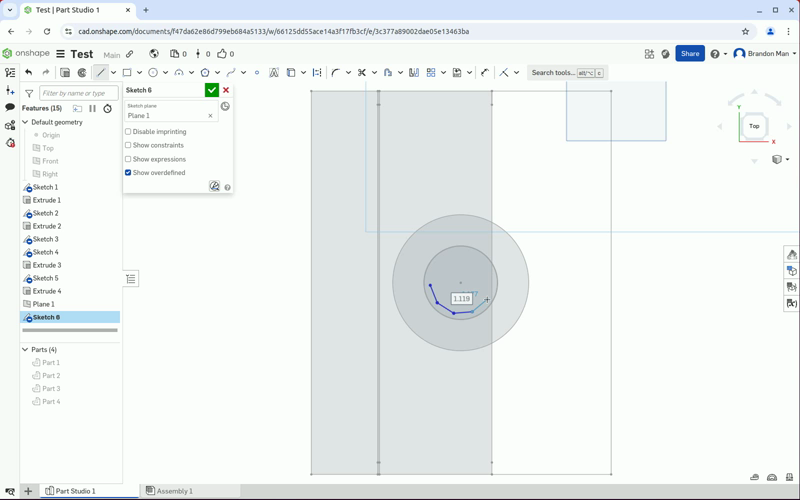
mouse_move(517, 299)
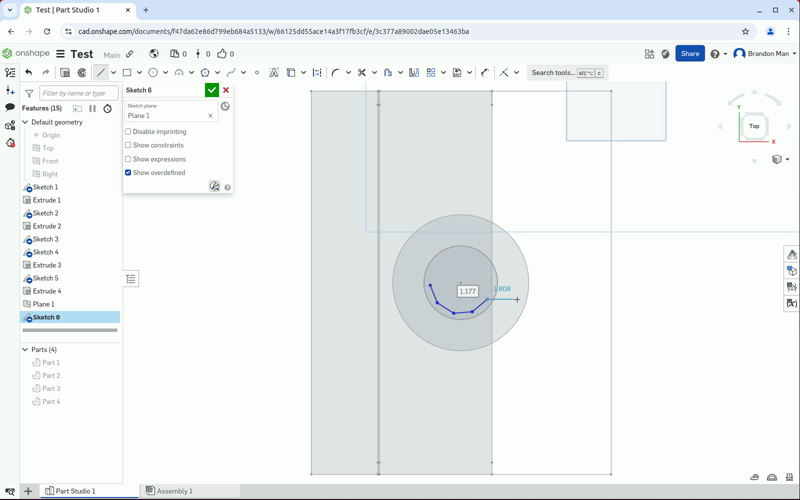
mouse_move(491, 281)
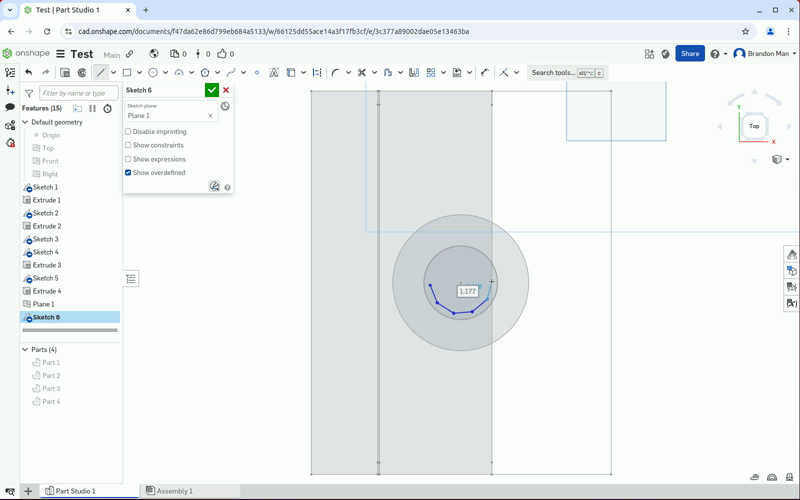
click(491, 281)
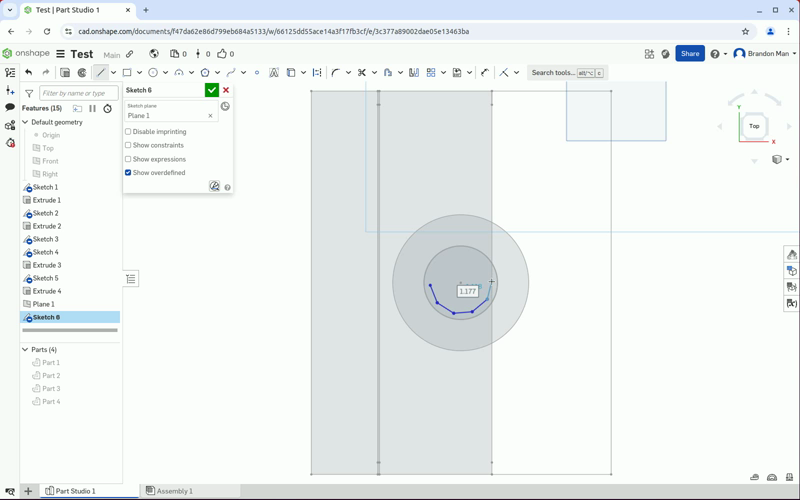
key_up(shift)
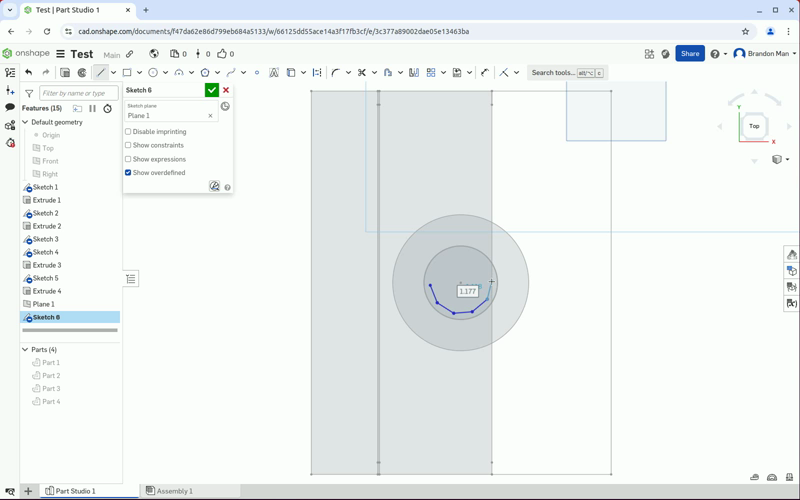
key_down(shift)
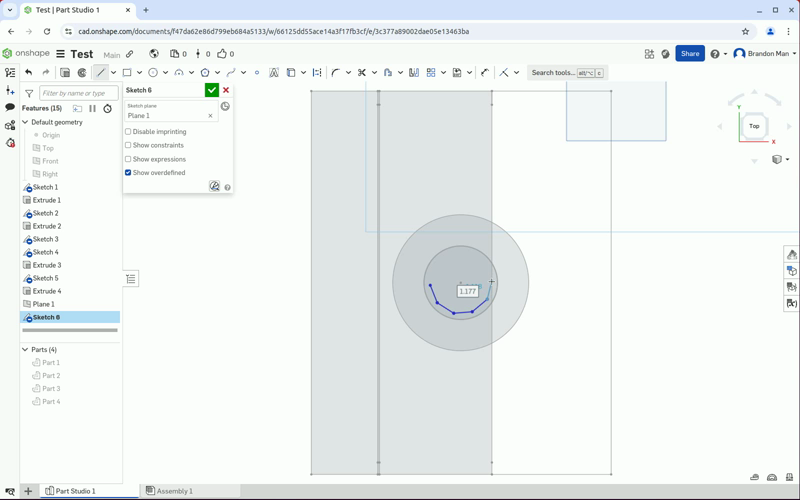
mouse_move(521, 281)
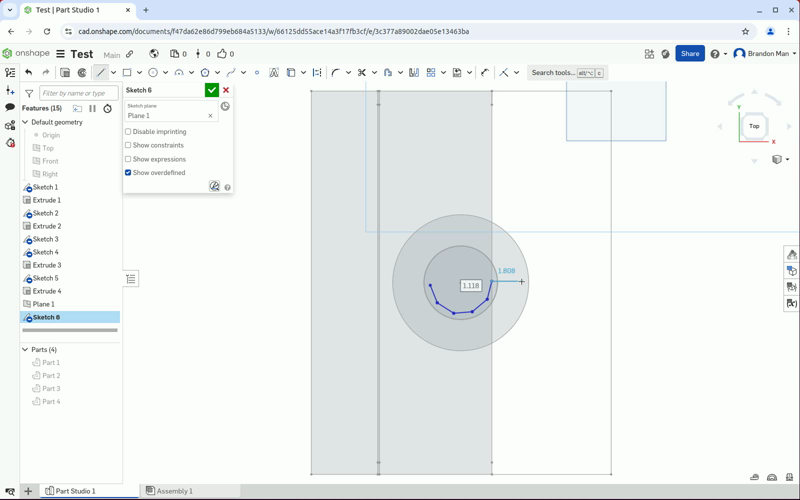
mouse_move(484, 263)
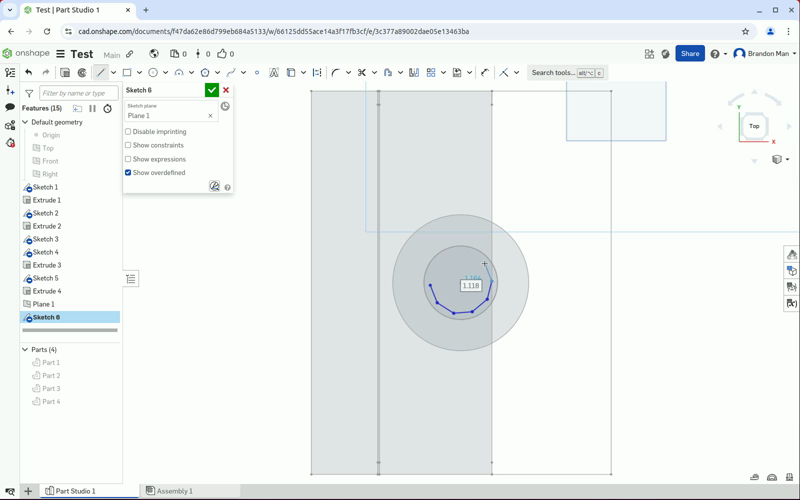
click(484, 263)
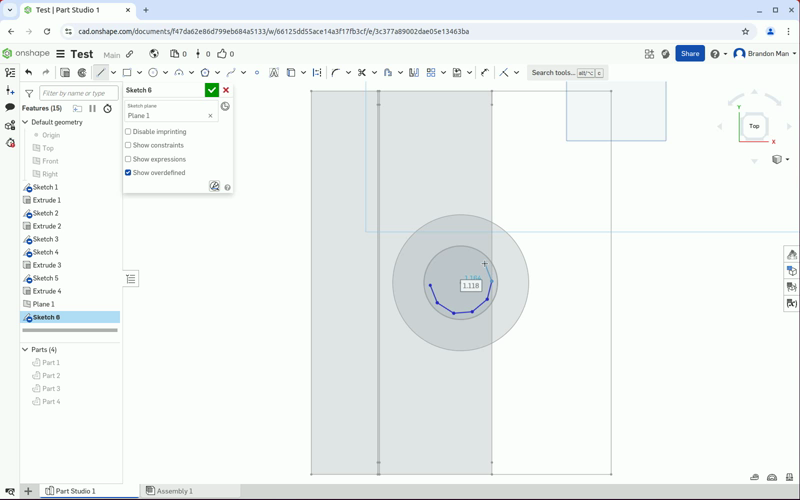
key_up(shift)
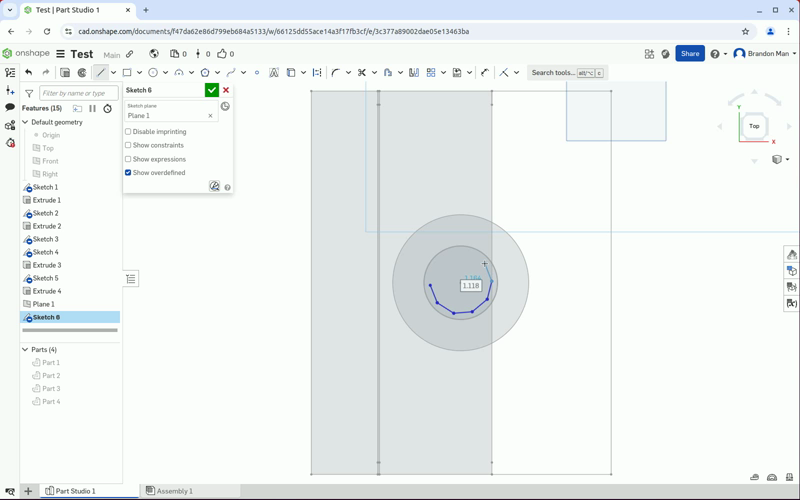
key_down(shift)
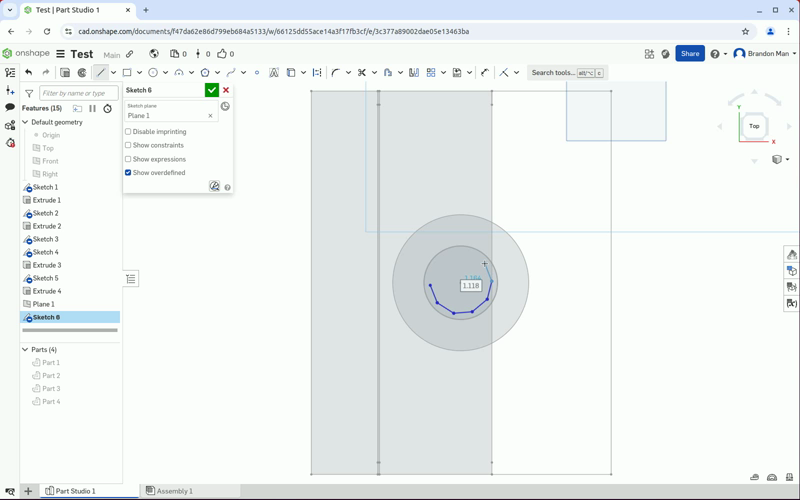
mouse_move(514, 263)
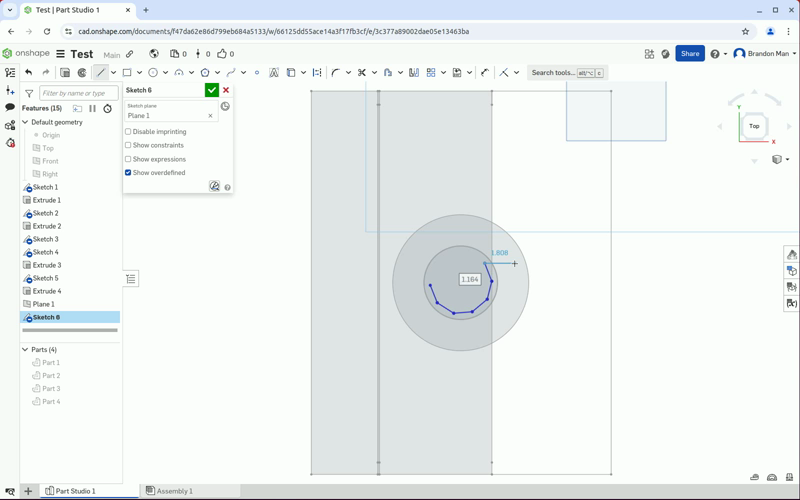
mouse_move(468, 253)
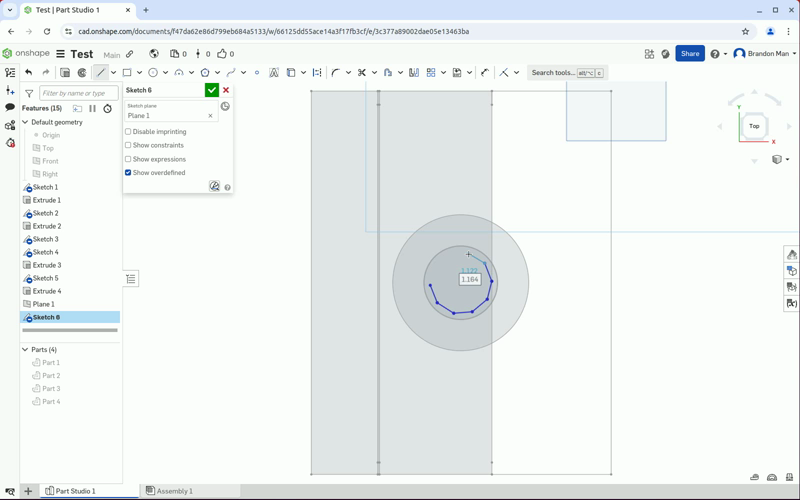
click(468, 253)
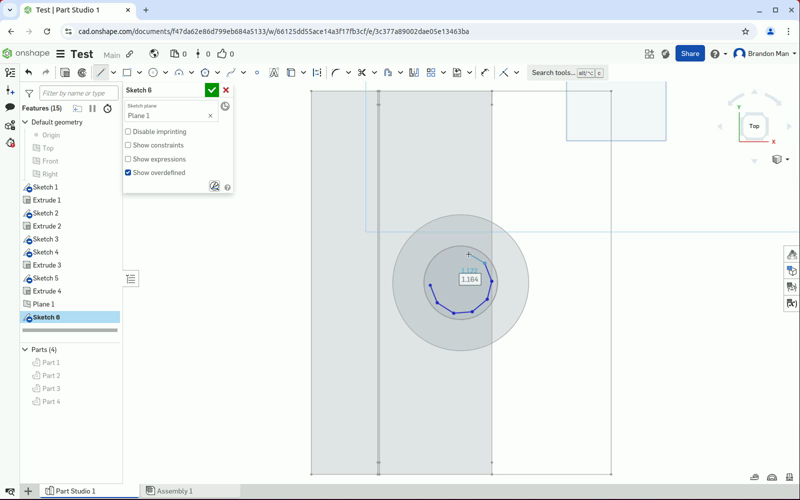
key_up(shift)
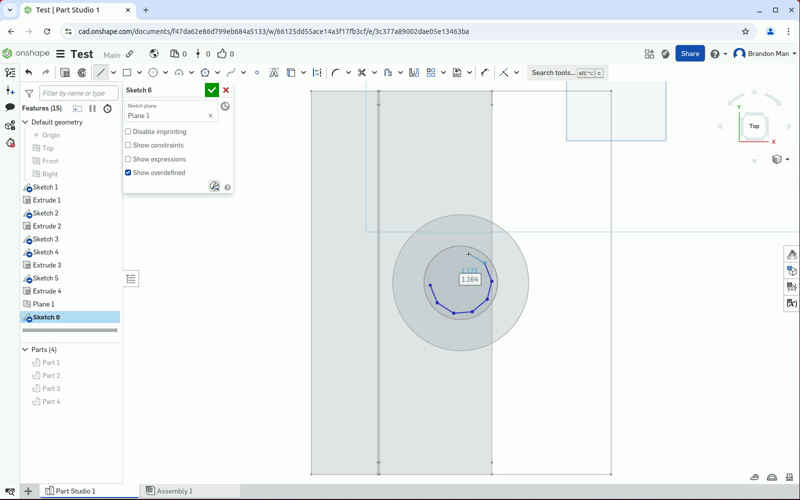
key_down(shift)
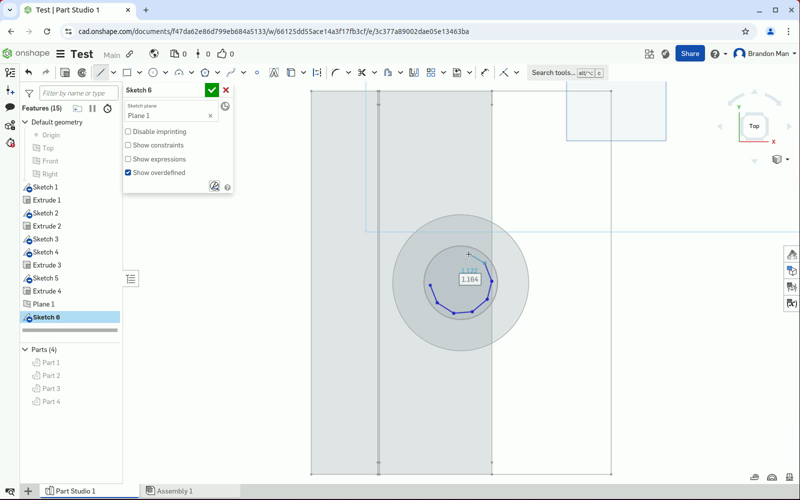
mouse_move(498, 253)
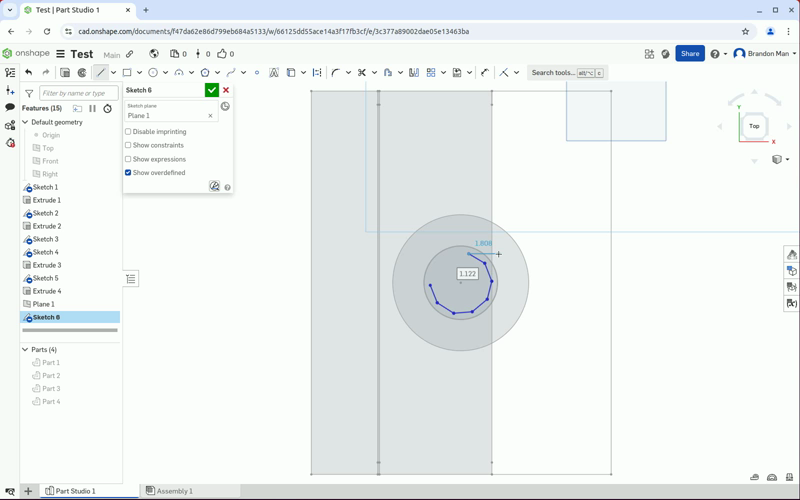
mouse_move(449, 255)
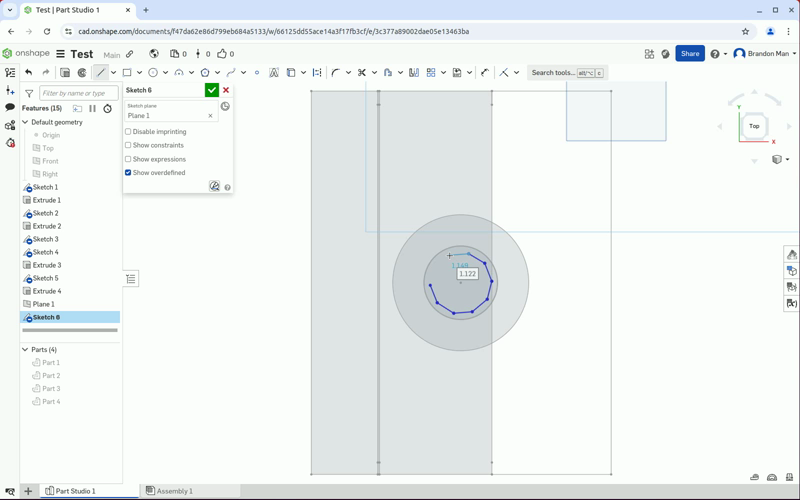
click(449, 255)
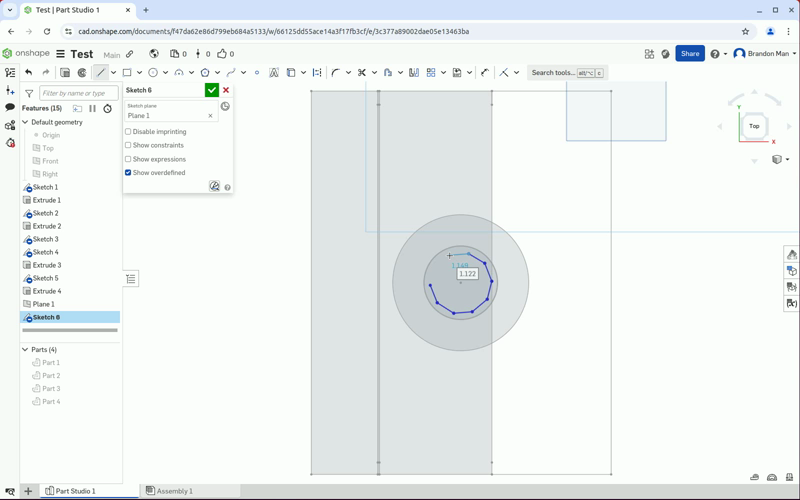
key_up(shift)
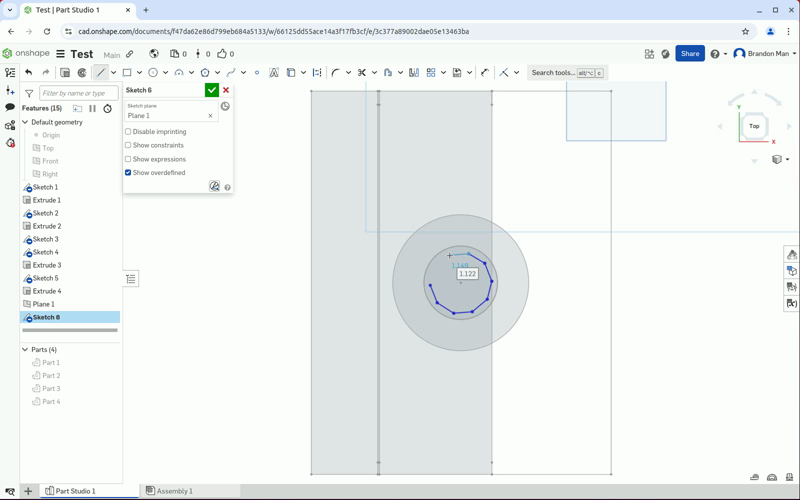
key_down(shift)
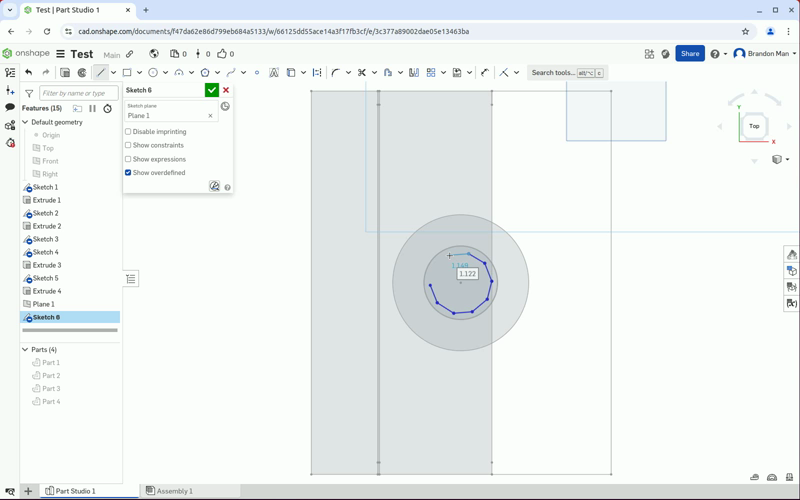
mouse_move(479, 255)
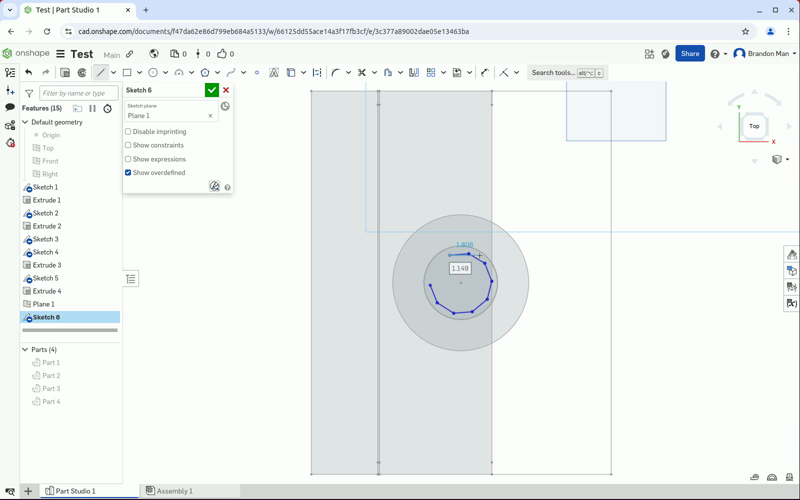
mouse_move(434, 266)
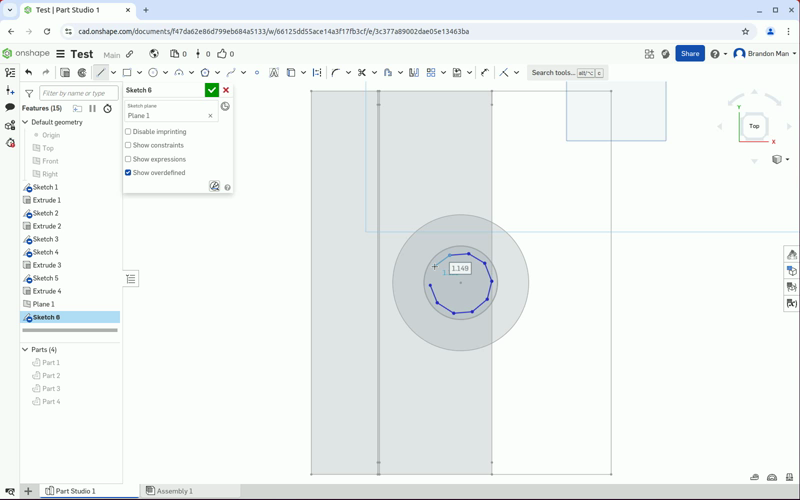
click(434, 266)
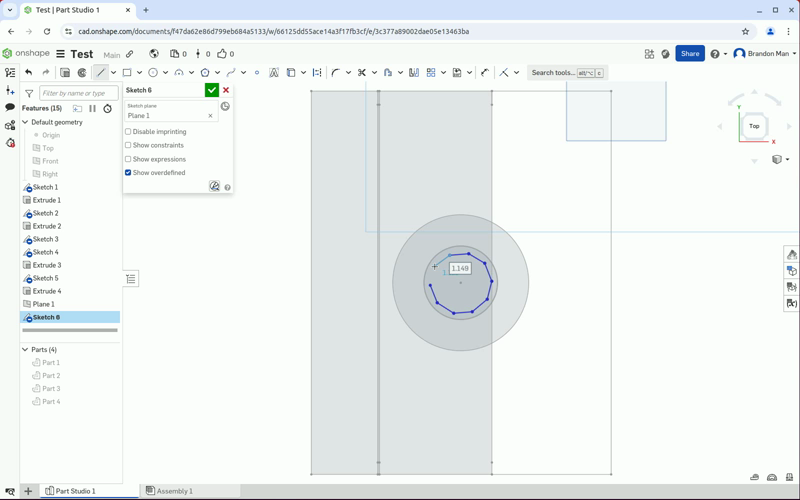
key_up(shift)
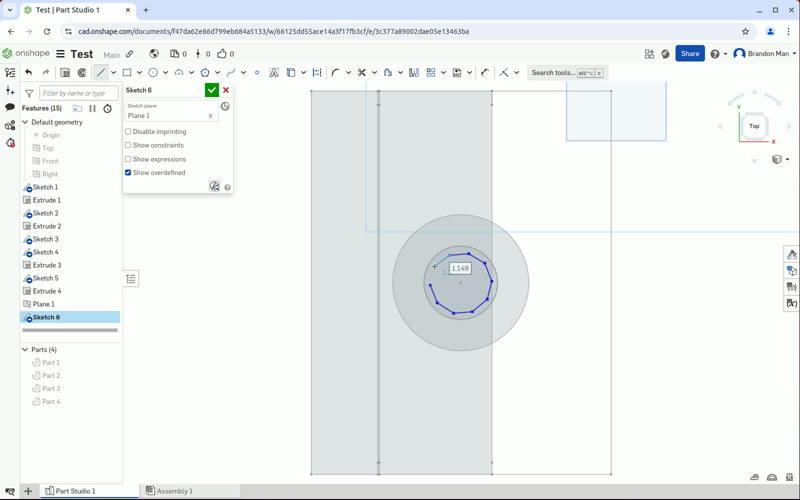
mouse_move(464, 266)
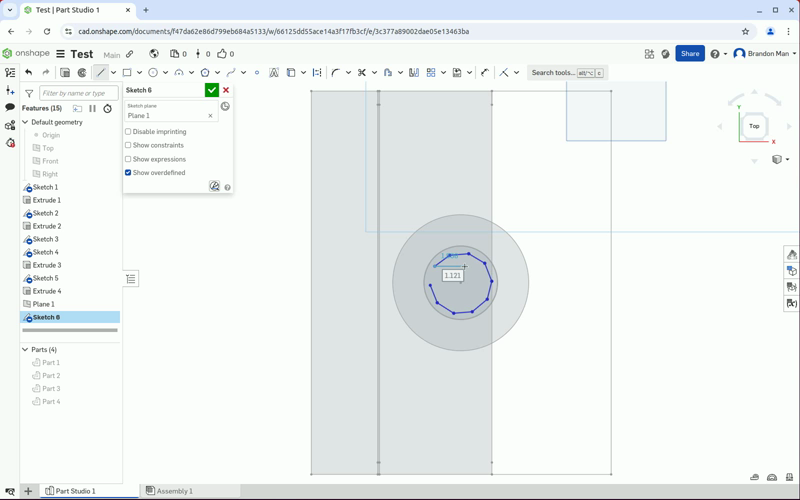
key_down(shift)
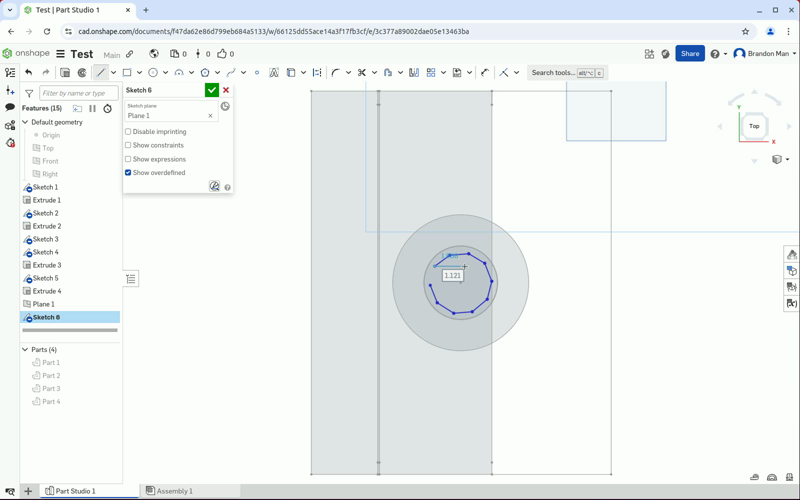
mouse_move(430, 285)
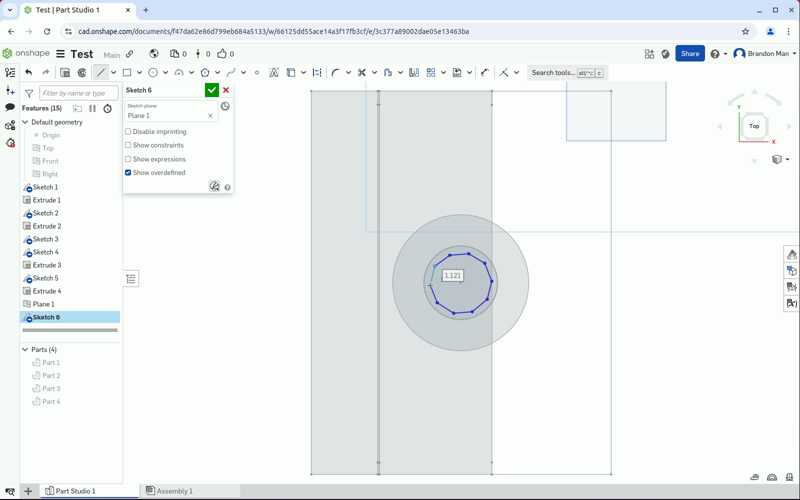
key_up(shift)
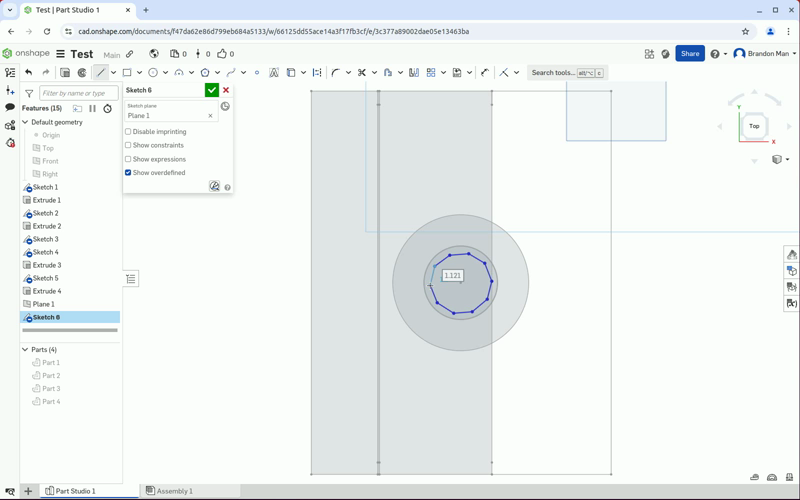
click(430, 285)
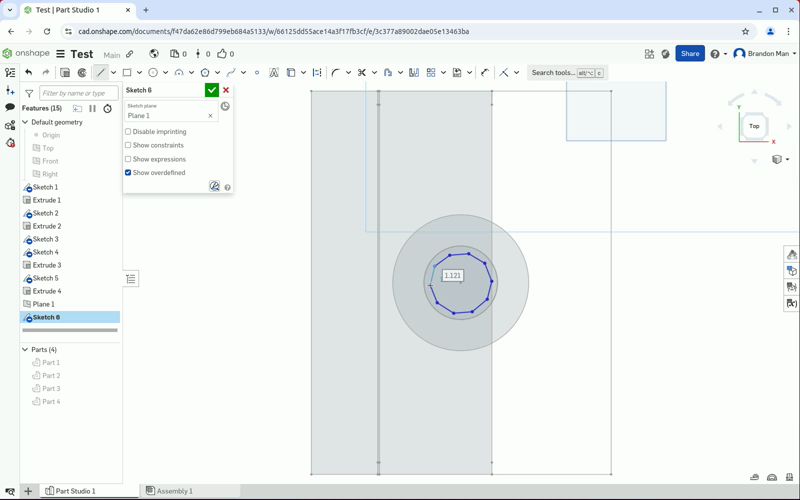
key(esc)
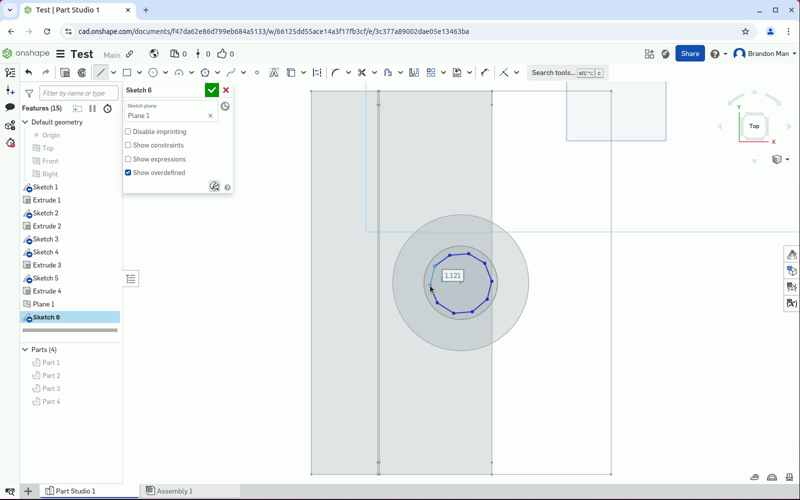
mouse_move(464, 289)
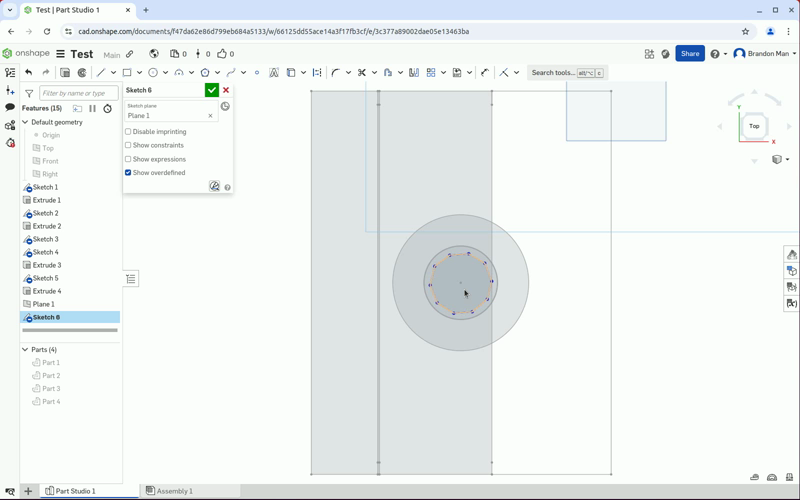
click(464, 289)
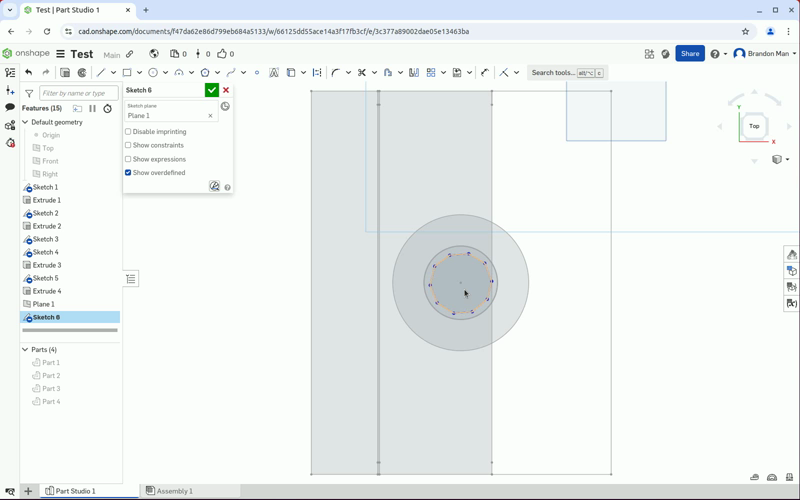
mouse_move(73, 352)
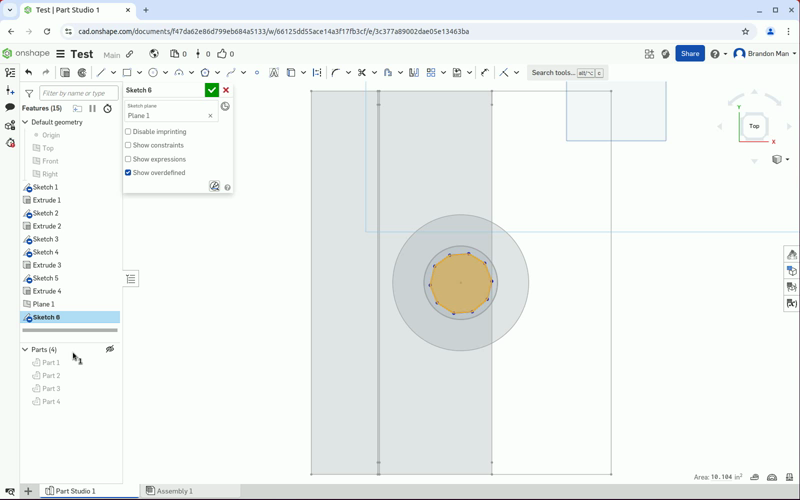
key(shift+y)
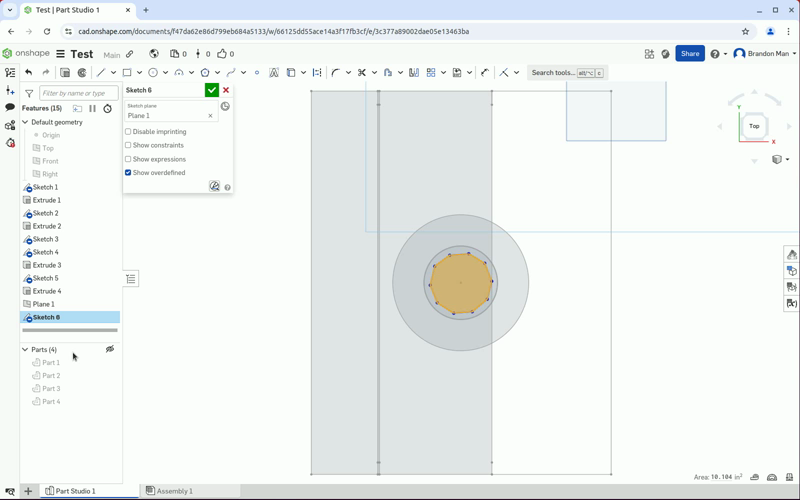
key(shift+e)
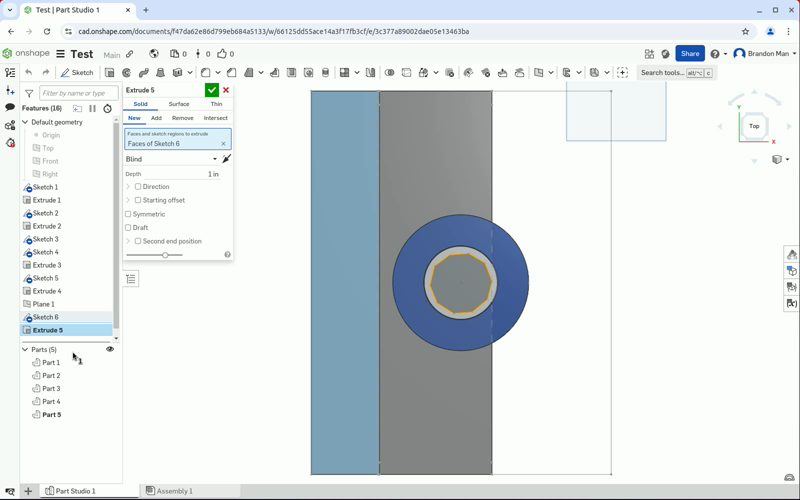
mouse_move(143, 106)
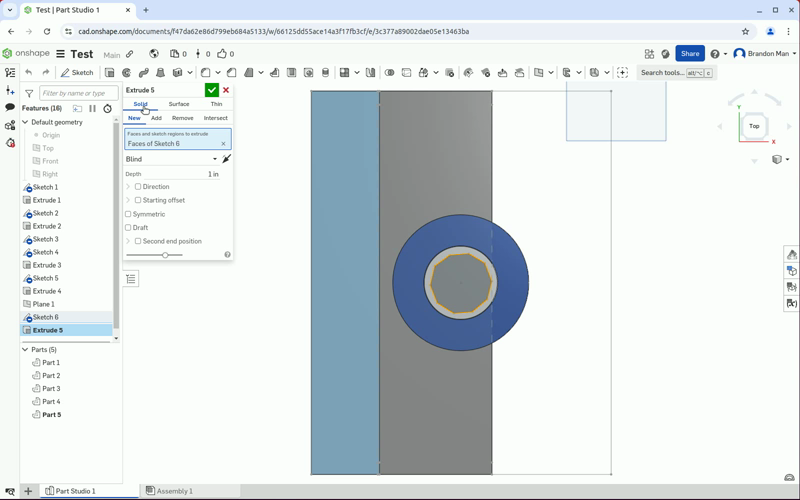
click(143, 106)
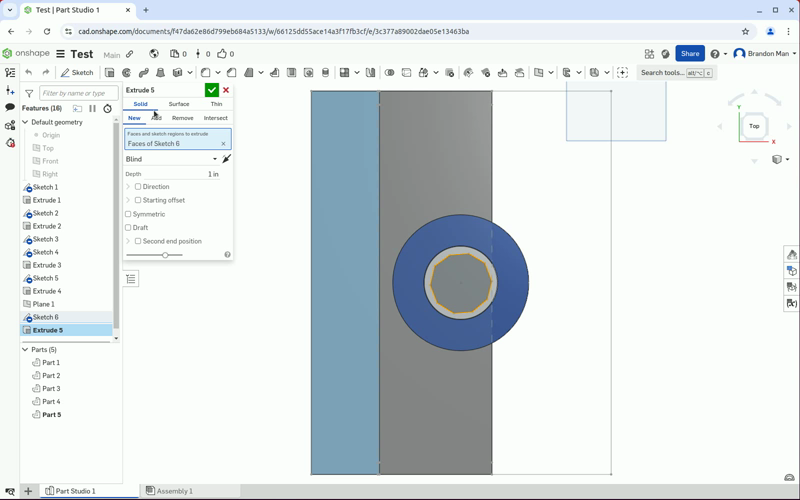
mouse_move(186, 120)
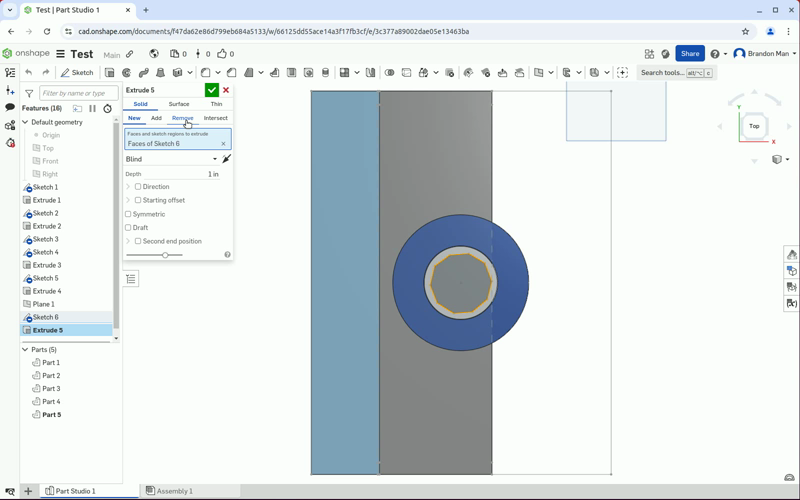
click(186, 120)
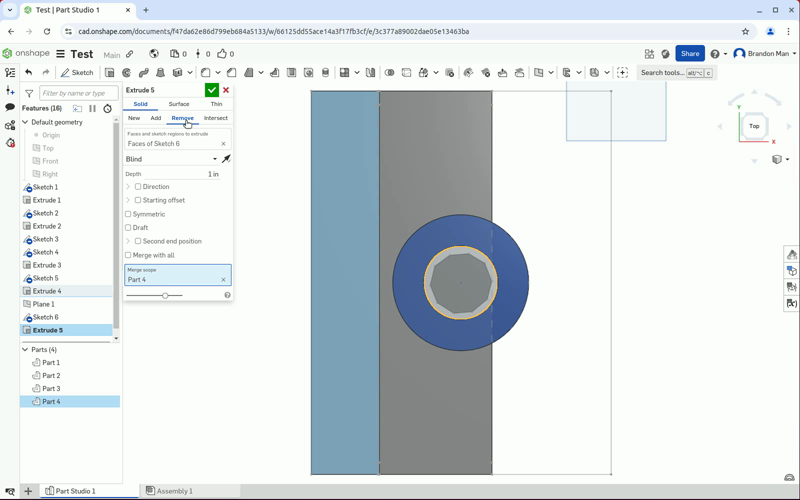
key(tab, 4)
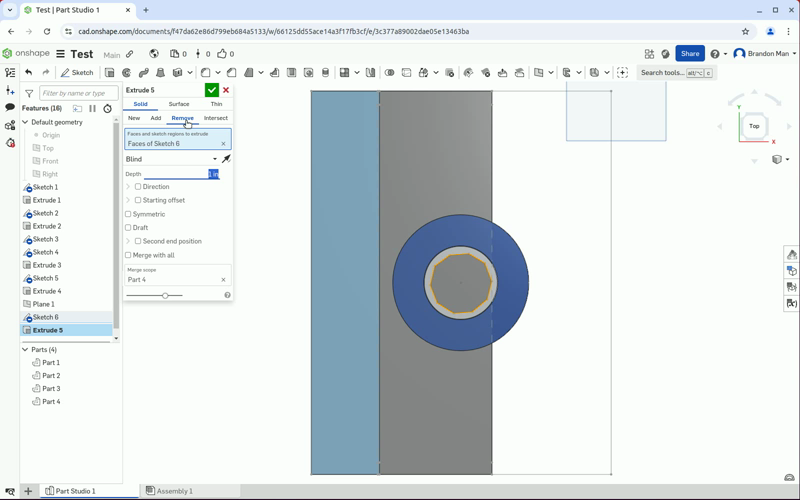
text(0.706)
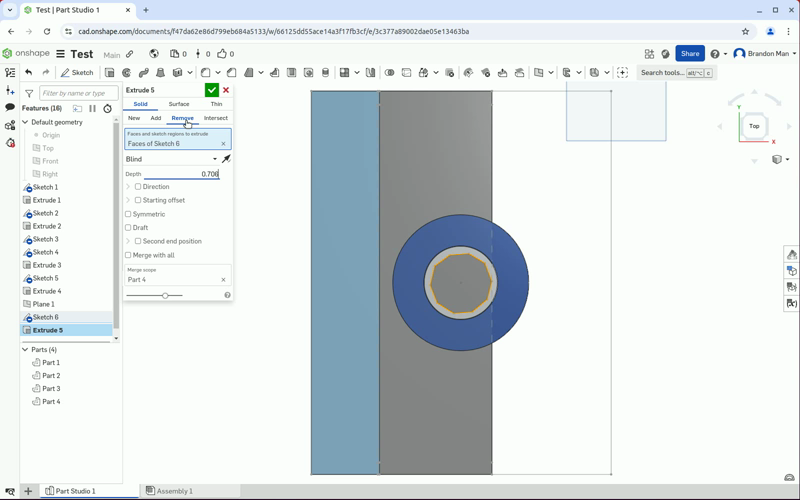
key(tab, 6)
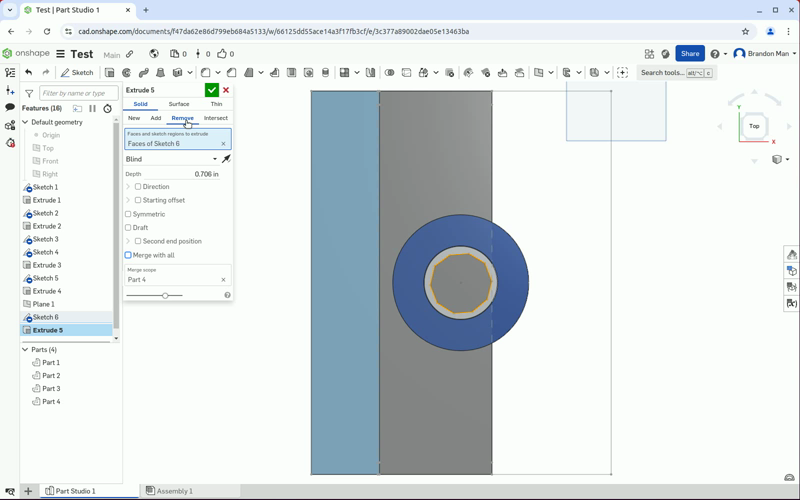
key(space)
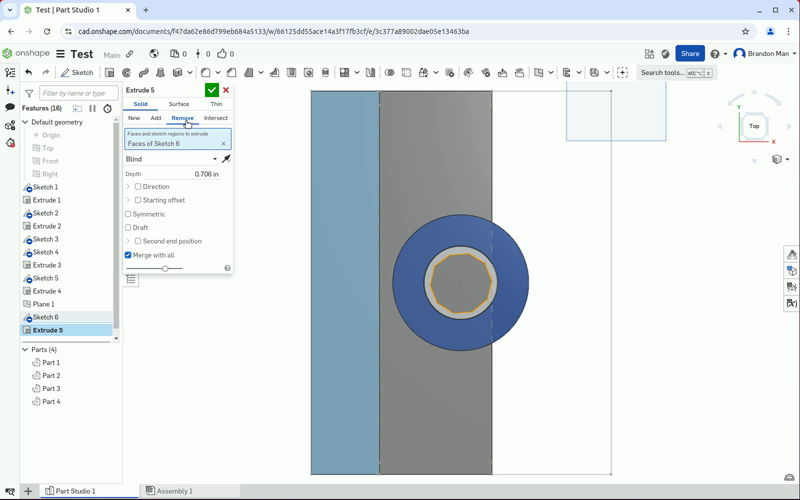
key(enter)
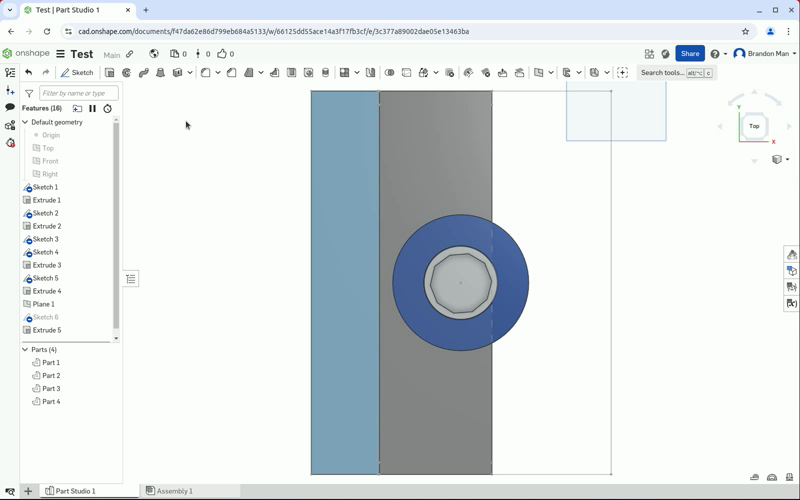
key(shift+h)
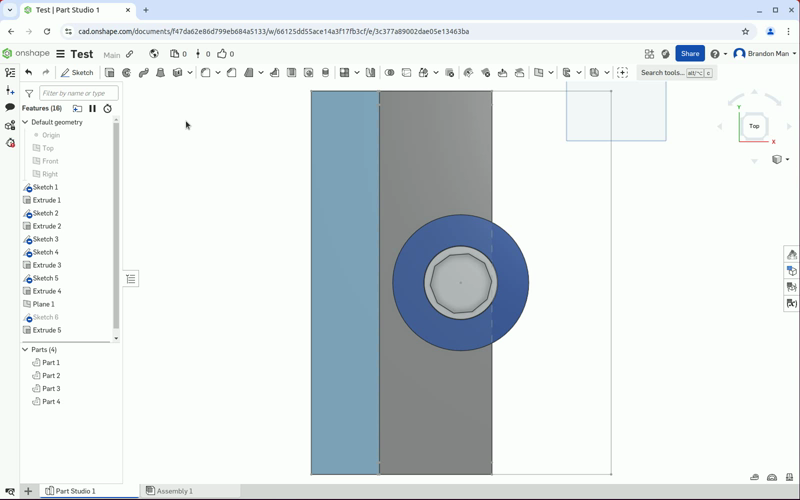
key(shift+h)
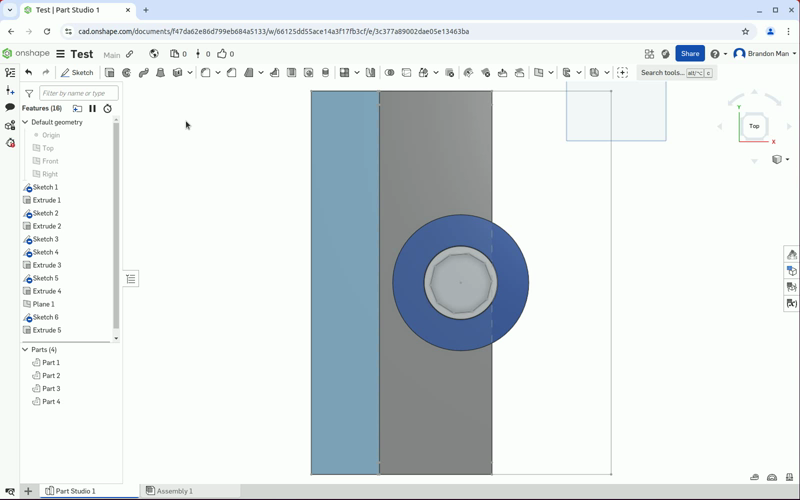
mouse_move(69, 189)
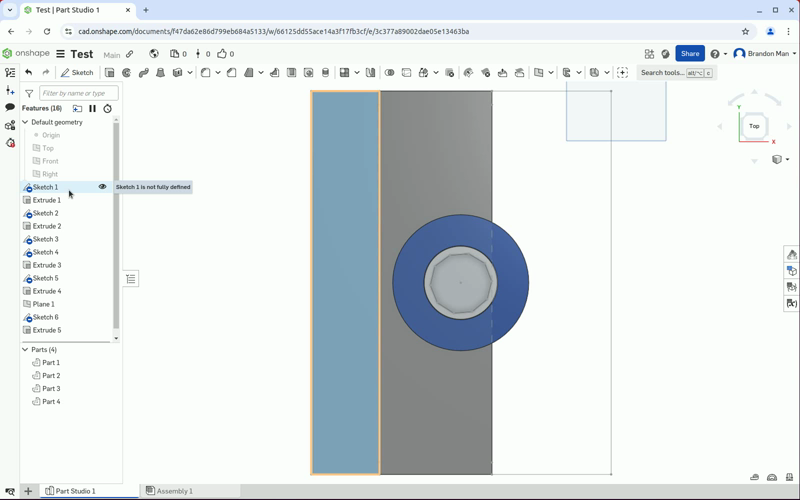
click(69, 189)
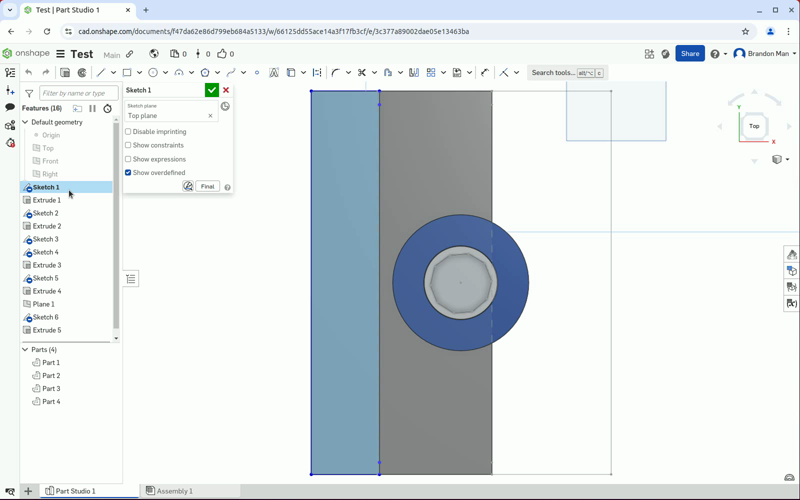
mouse_move(229, 92)
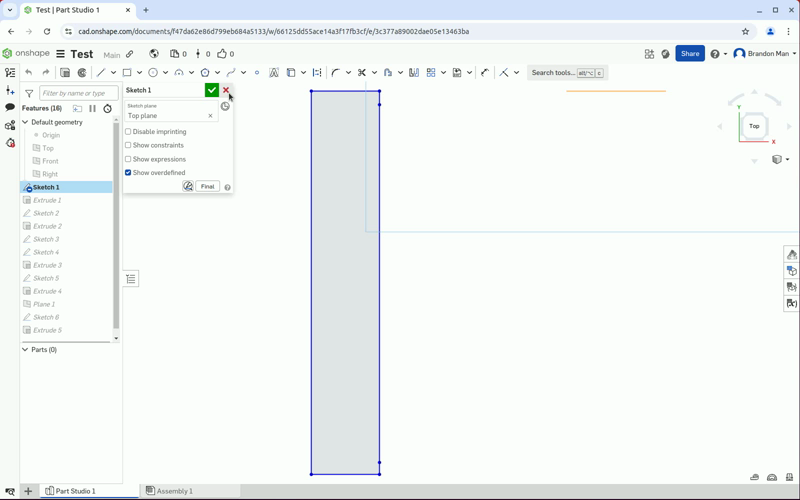
click(229, 92)
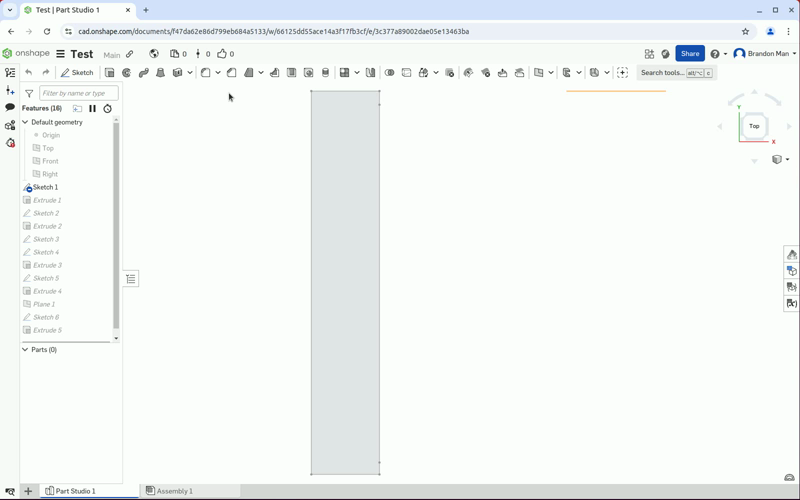
key(shift+s)
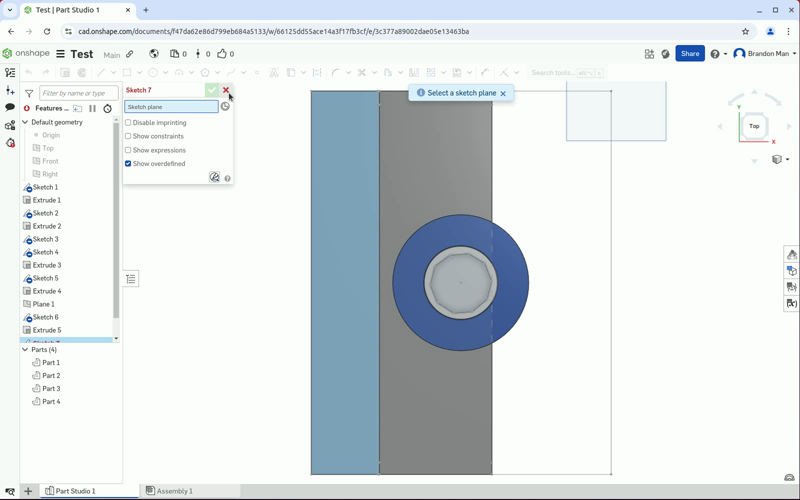
mouse_move(69, 293)
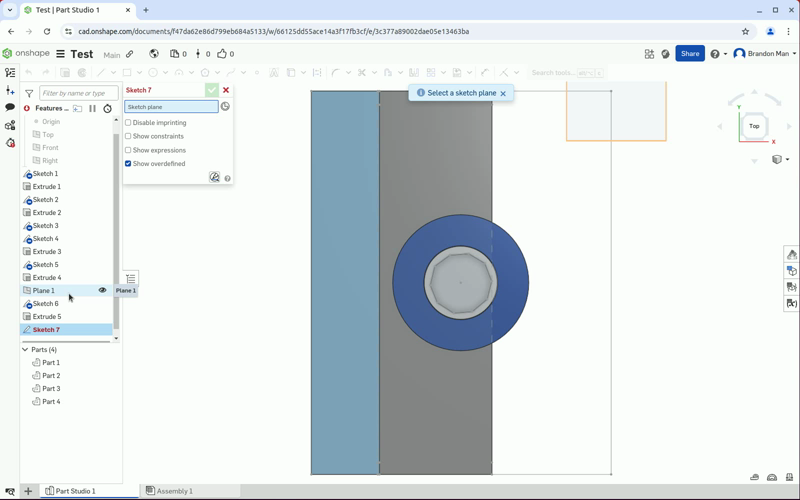
click(69, 293)
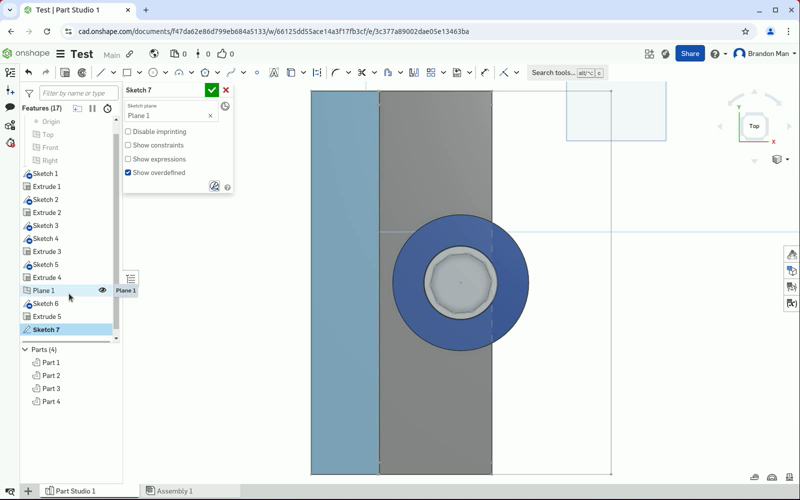
mouse_move(73, 352)
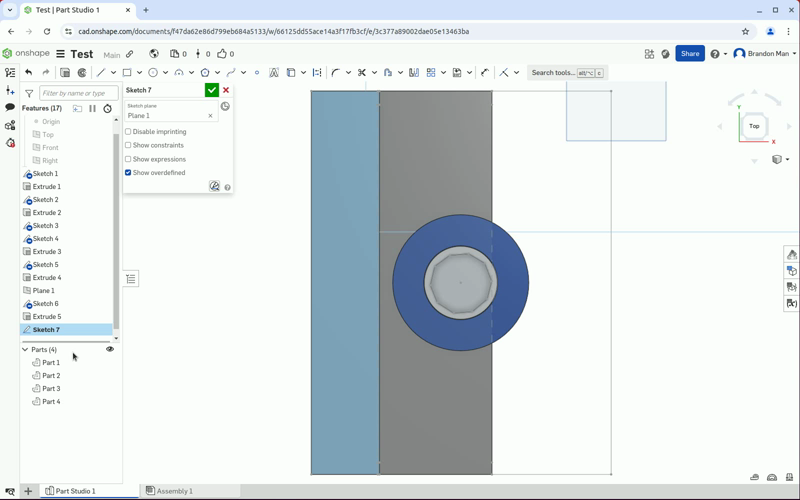
key(y)
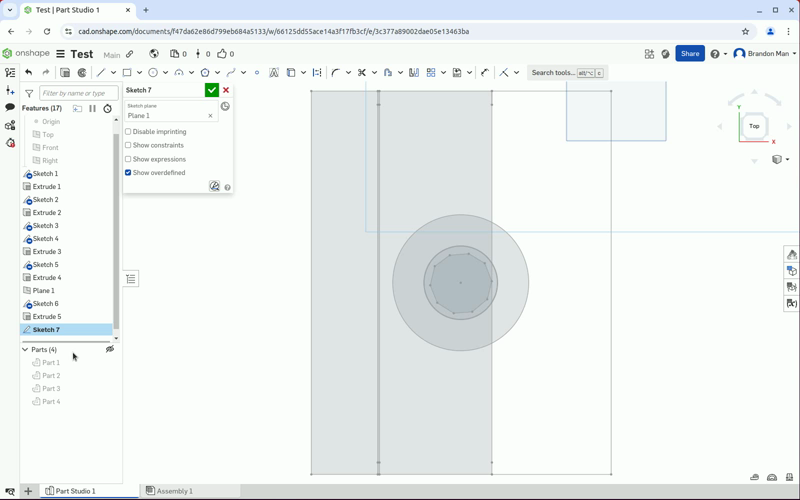
key(c)
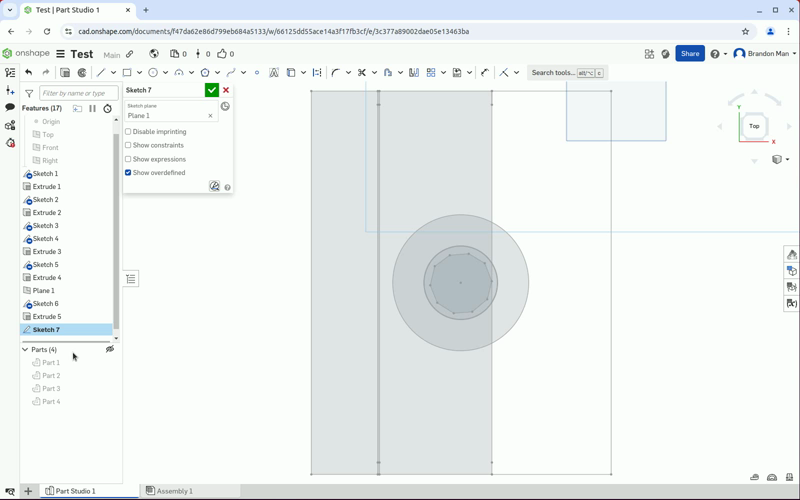
key_down(shift)
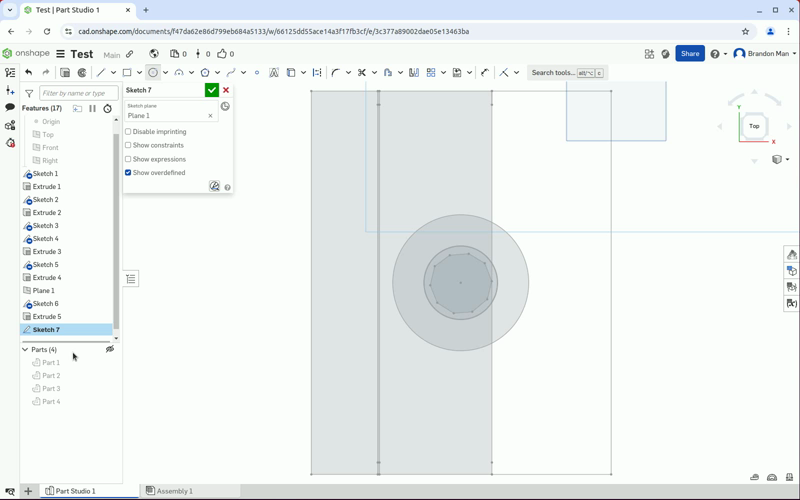
mouse_move(460, 282)
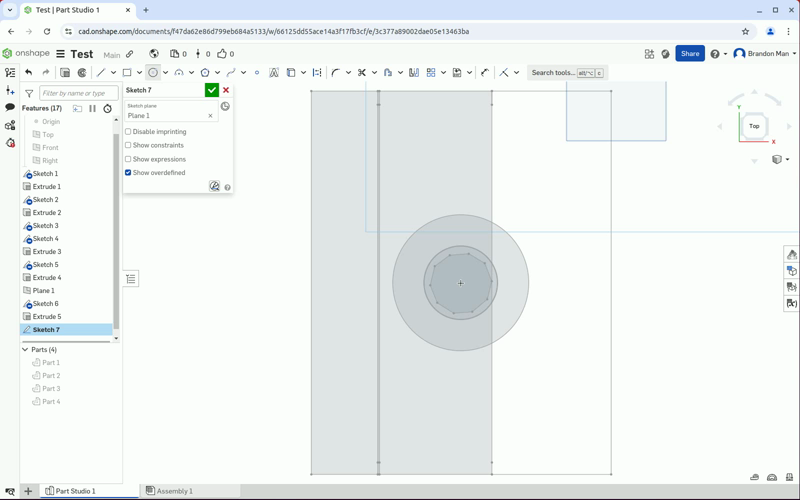
click(460, 282)
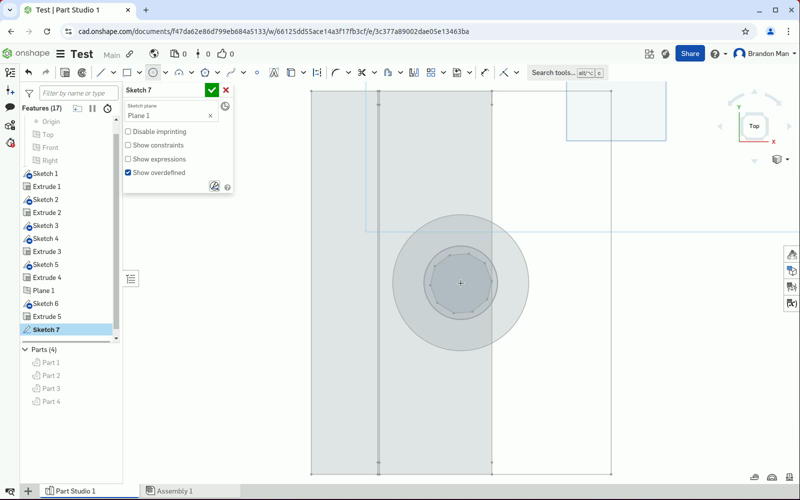
key_up(shift)
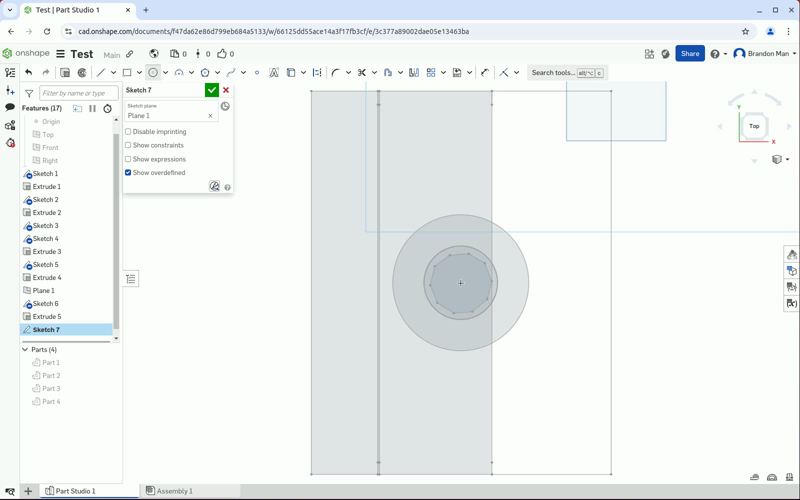
mouse_move(472, 282)
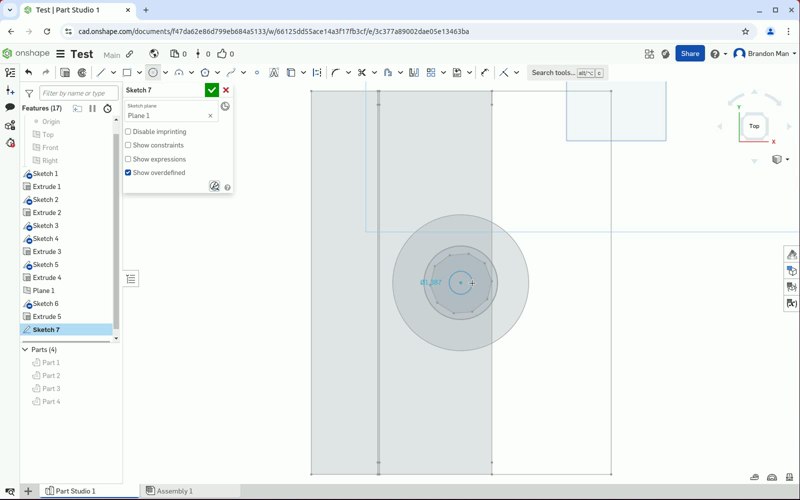
click(472, 282)
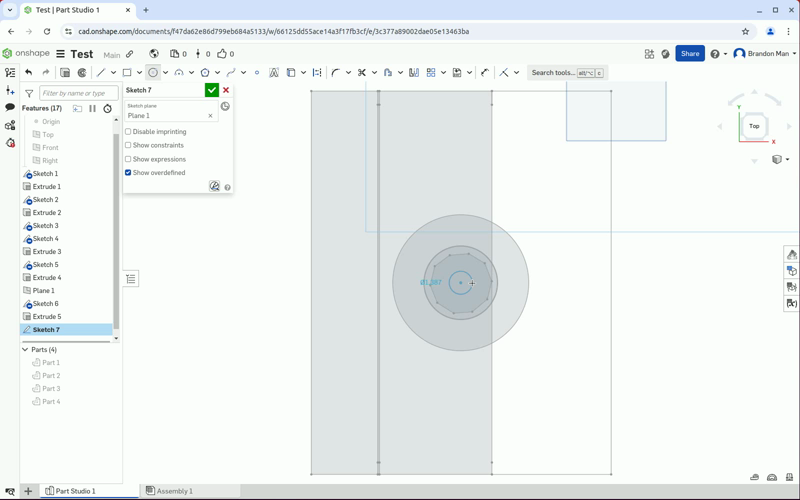
key(esc)
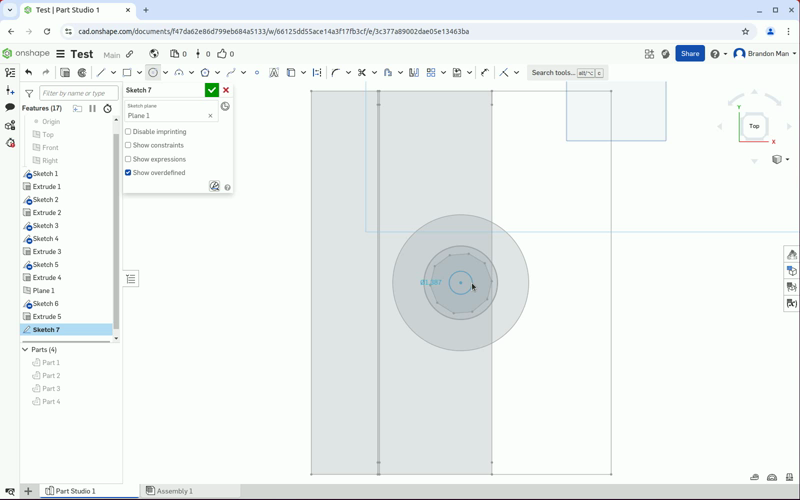
mouse_move(464, 280)
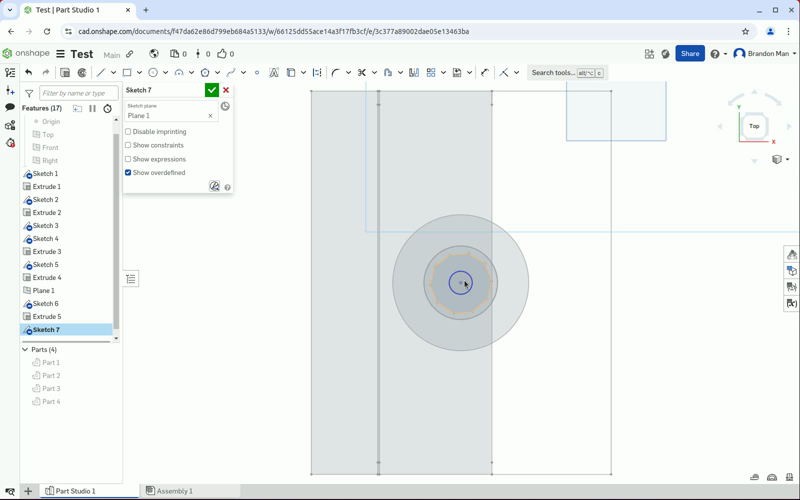
scroll(6)
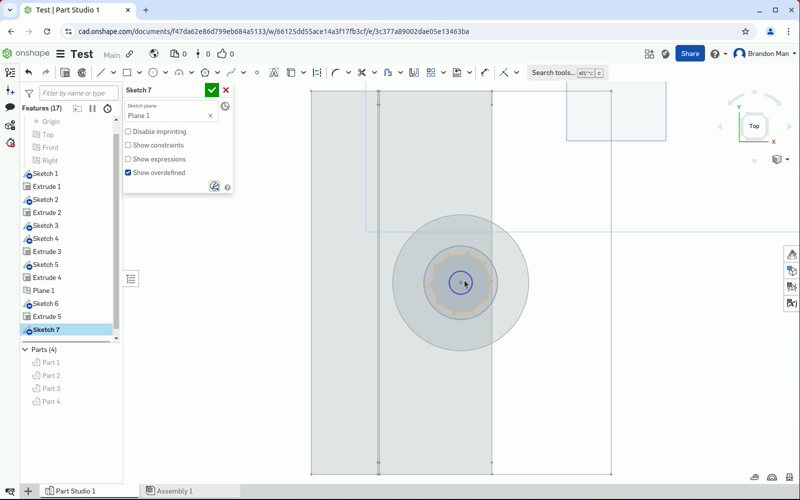
scroll(6)
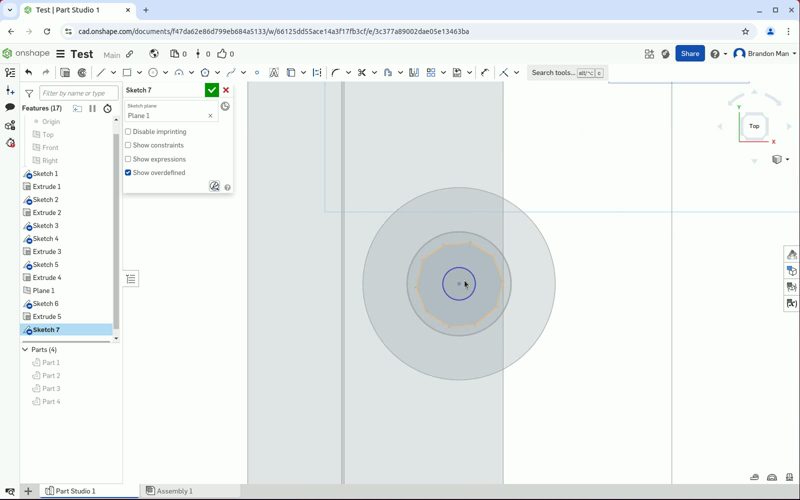
scroll(6)
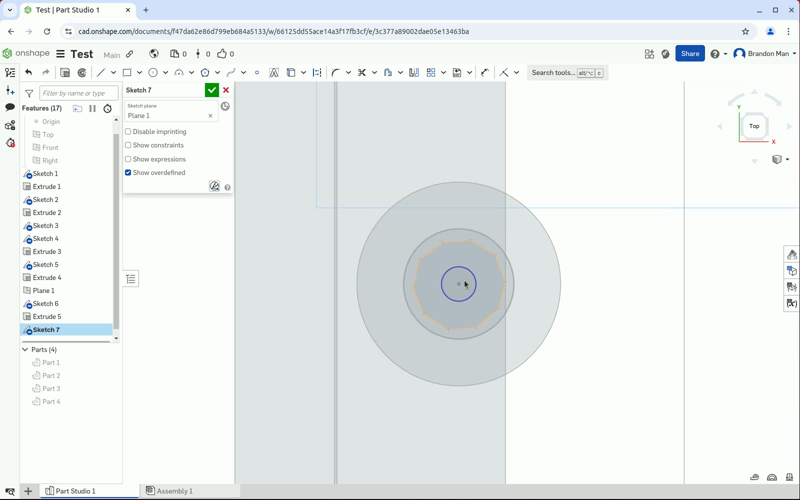
scroll(6)
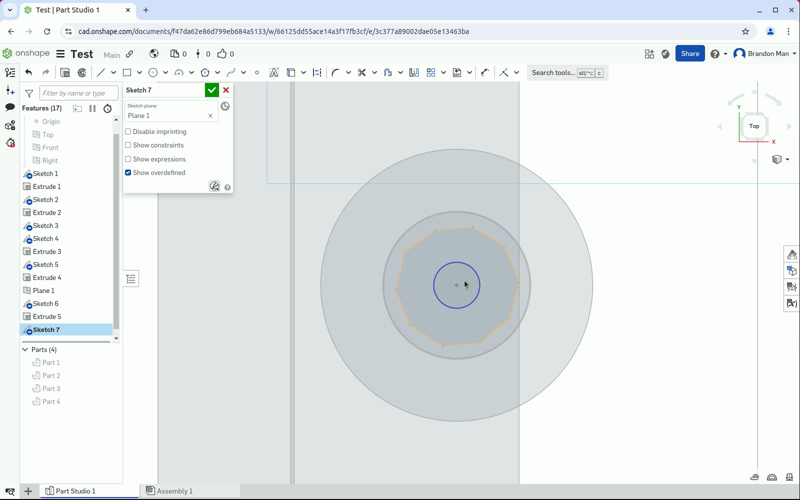
scroll(6)
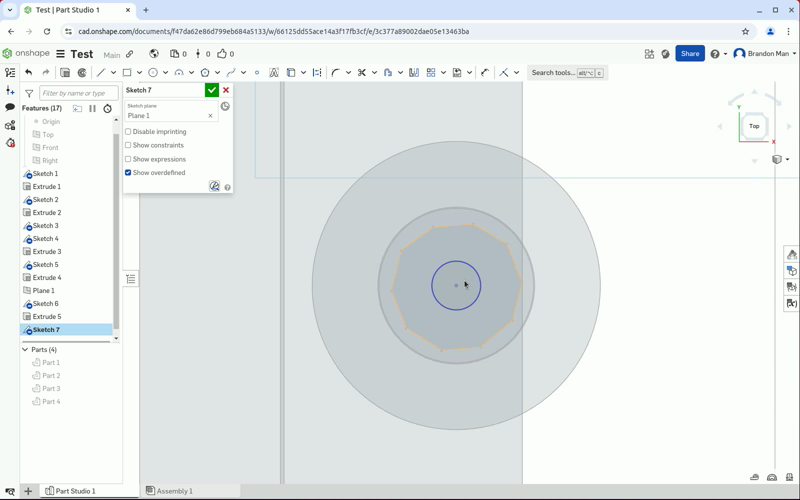
scroll(6)
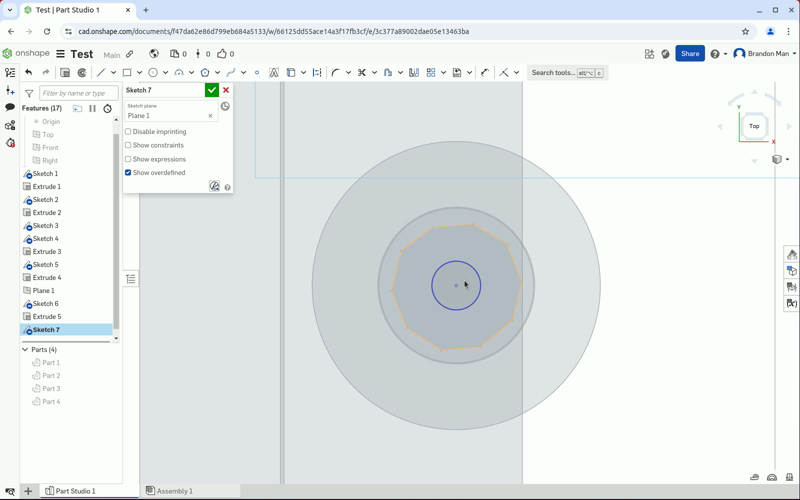
scroll(6)
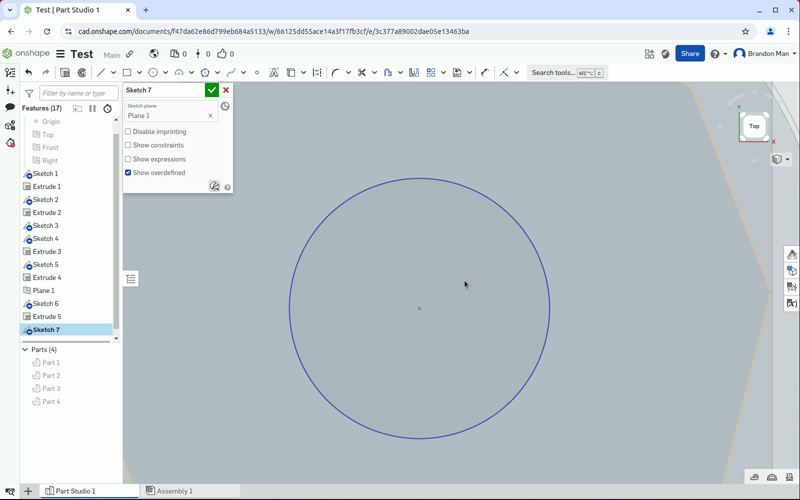
click(464, 280)
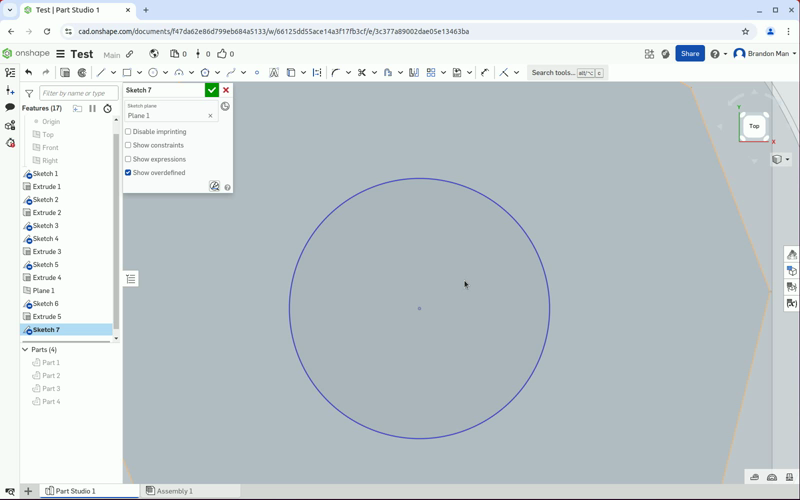
scroll(-6)
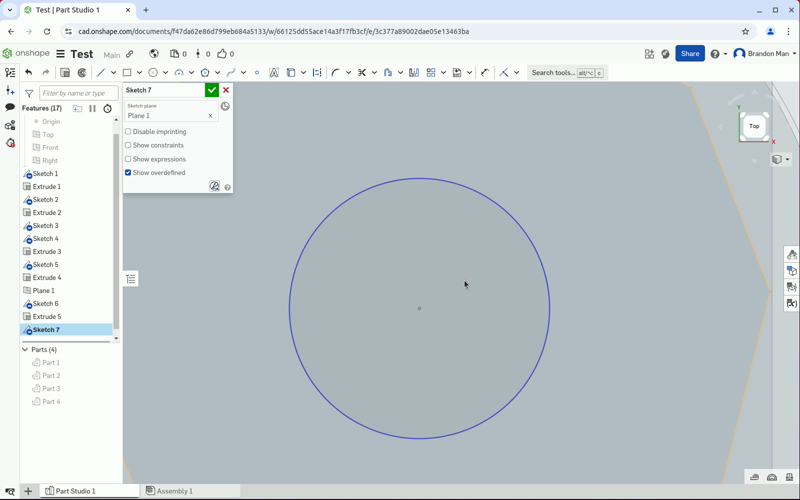
scroll(-6)
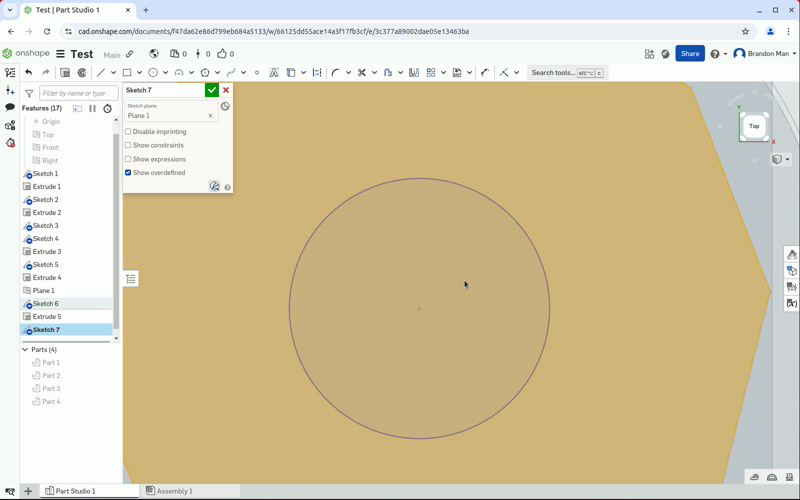
scroll(-6)
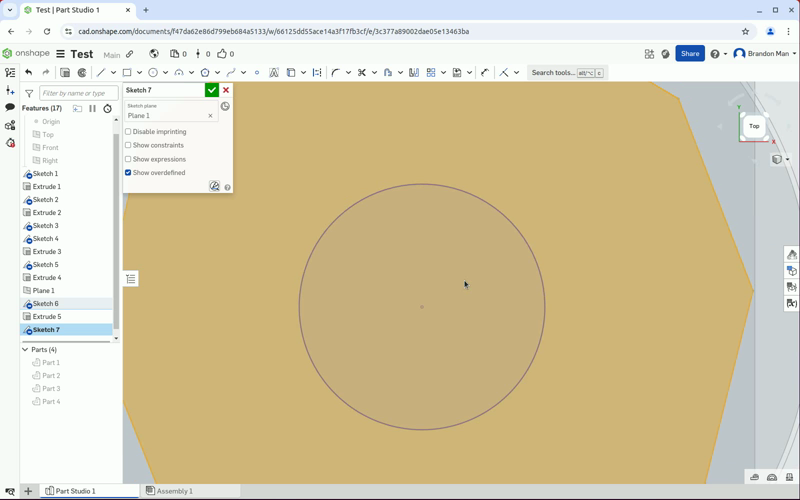
scroll(-6)
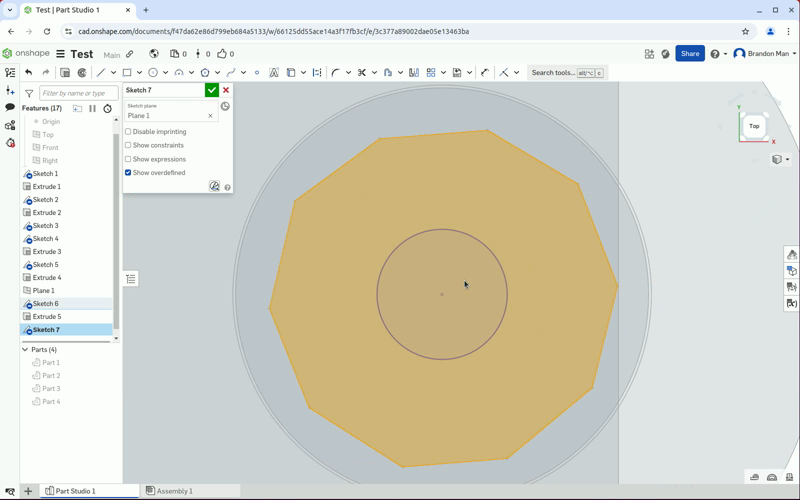
scroll(-6)
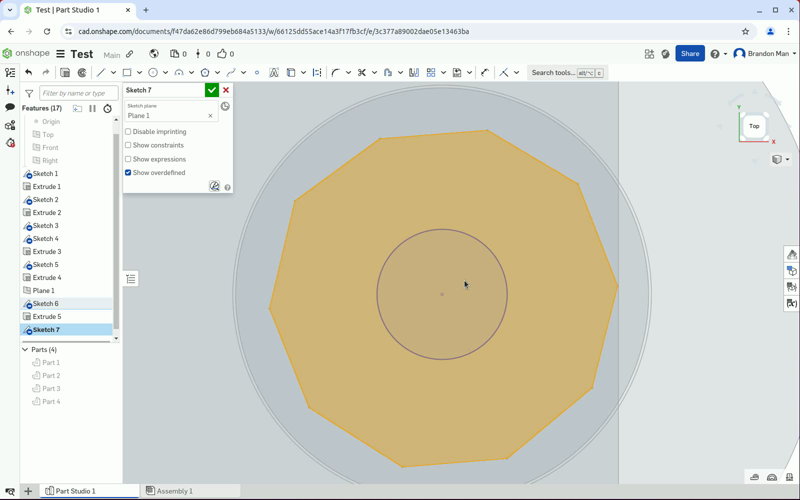
scroll(-6)
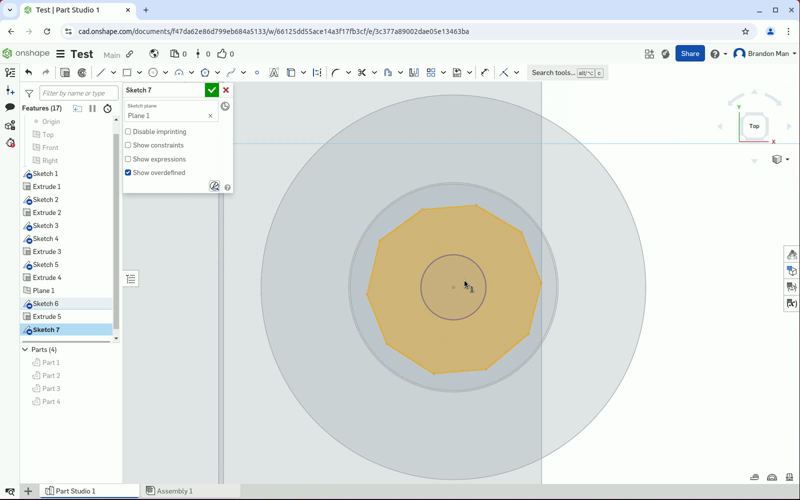
scroll(-6)
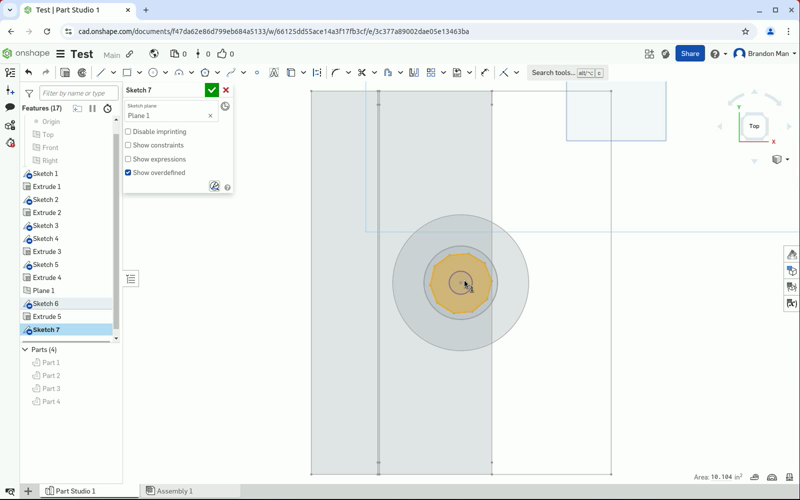
mouse_move(73, 352)
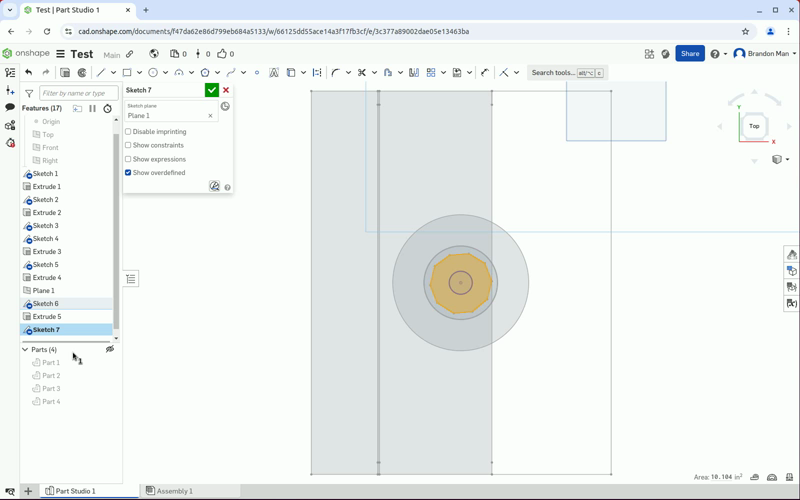
key(shift+y)
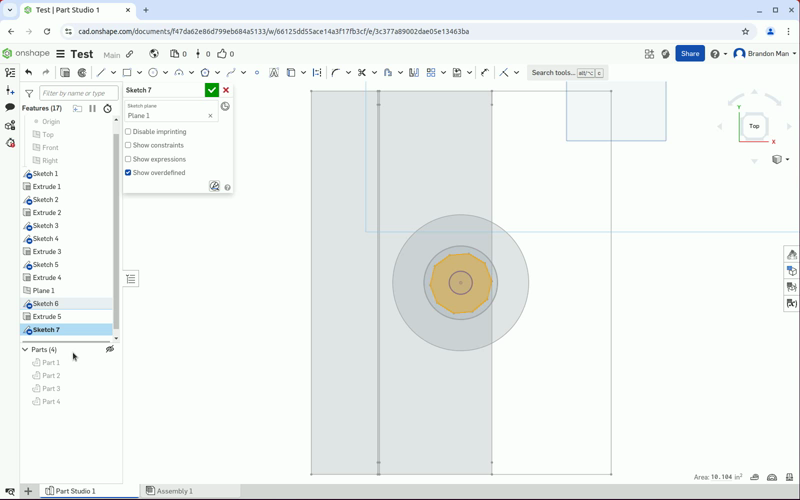
key(shift+e)
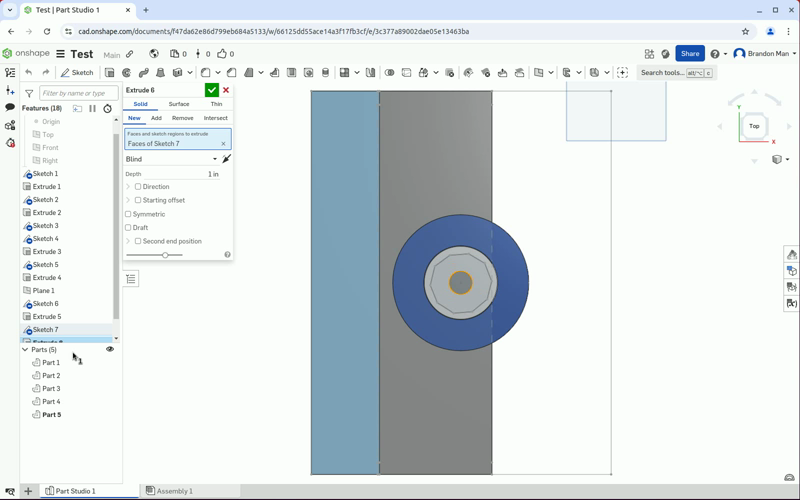
mouse_move(143, 106)
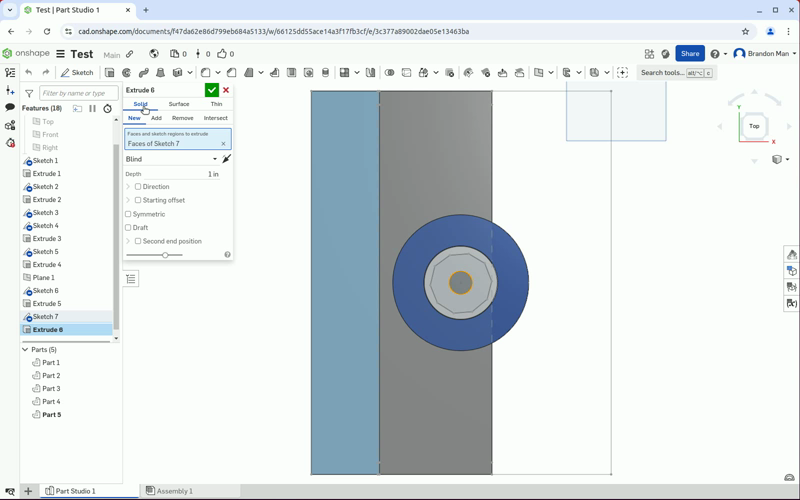
click(143, 106)
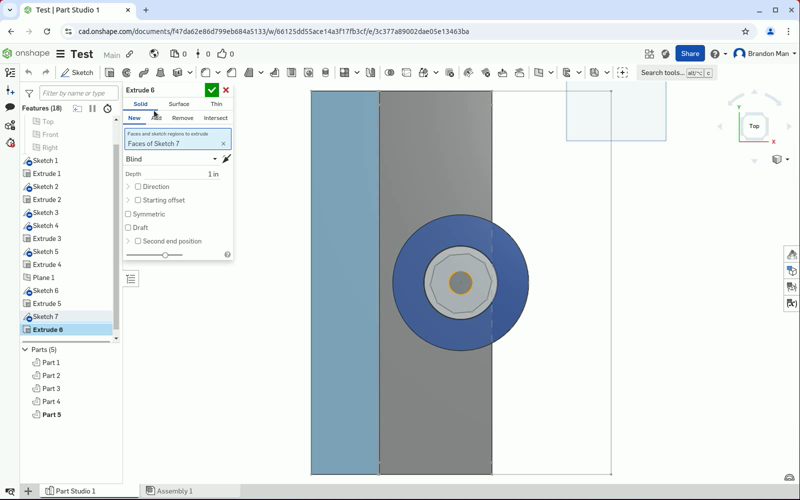
mouse_move(186, 120)
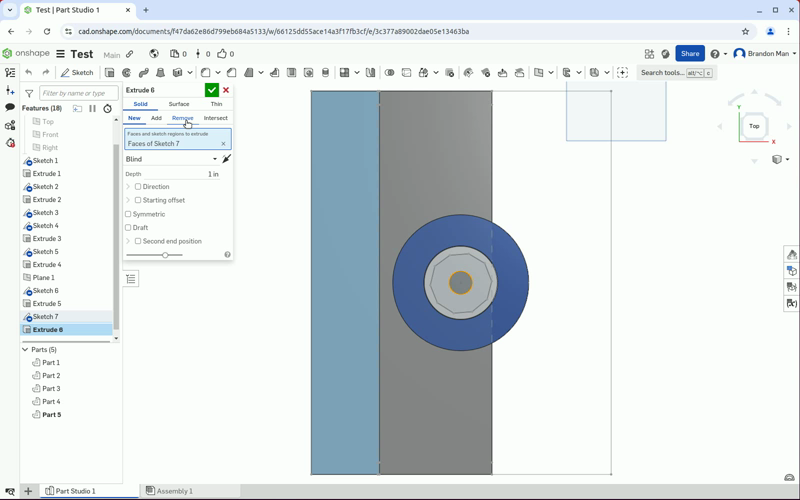
click(186, 120)
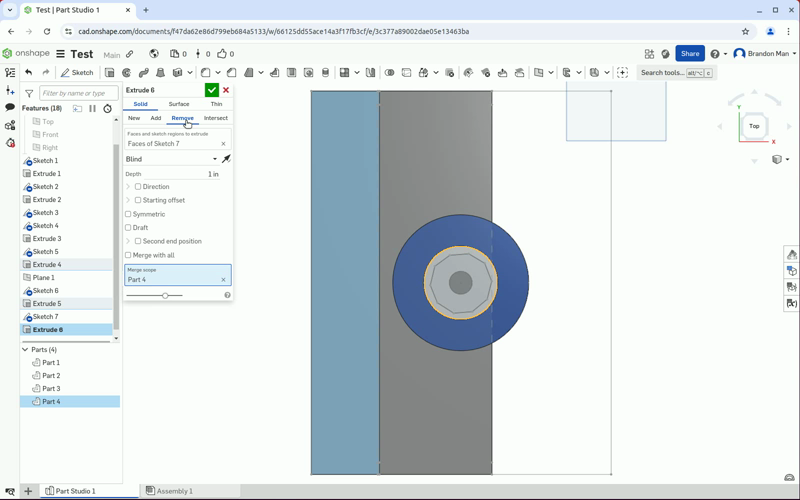
key(tab, 4)
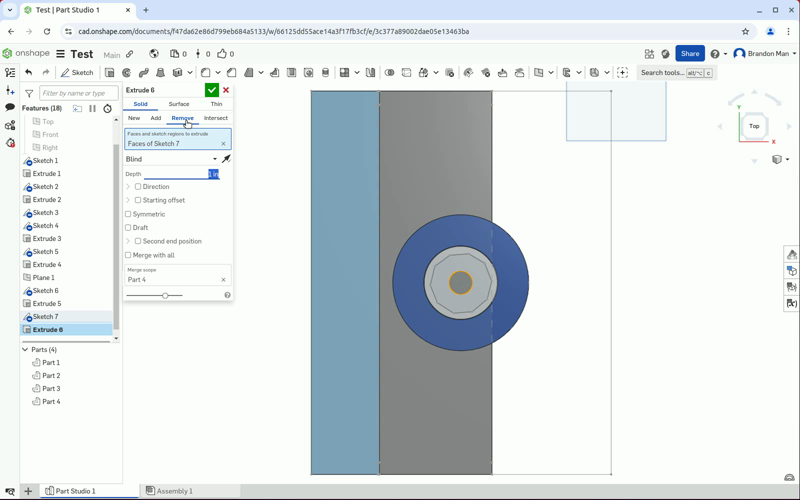
text(0.706)
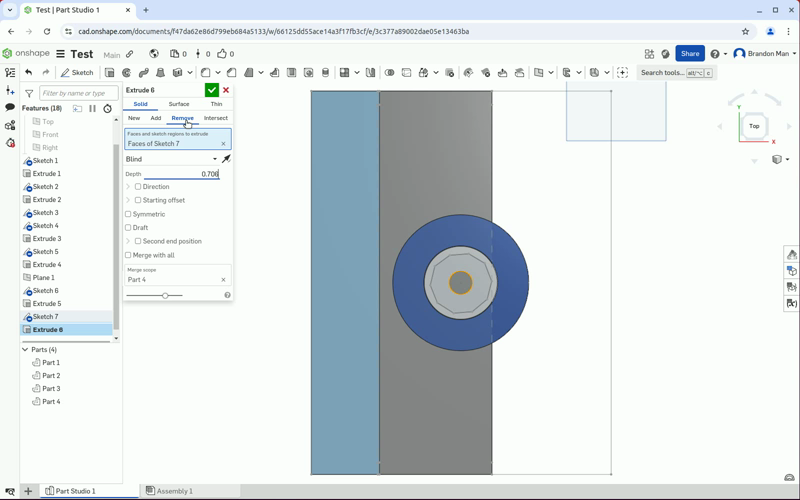
key(tab, 6)
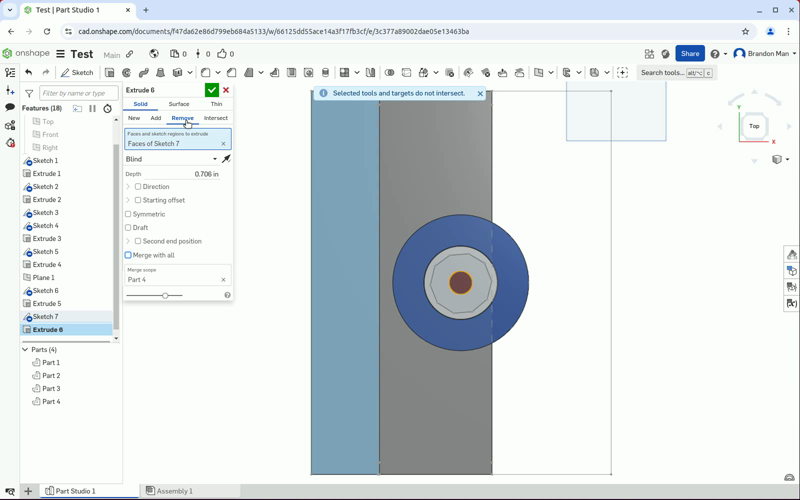
key(space)
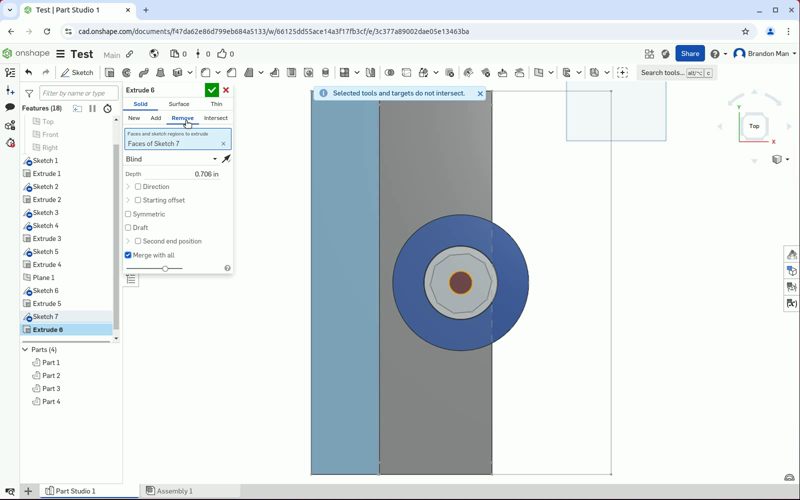
key(enter)
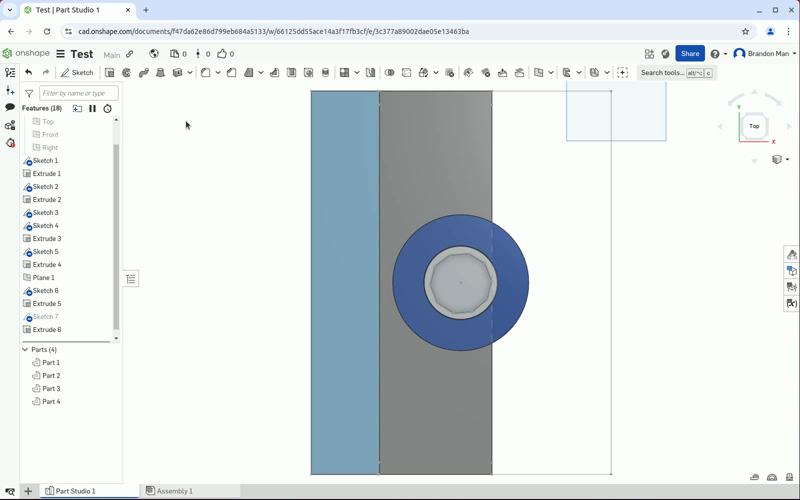
key(shift+h)
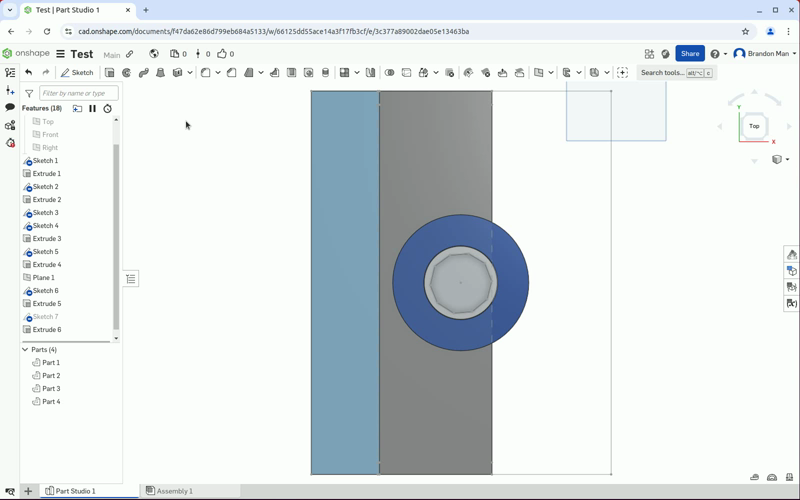
key(shift+h)
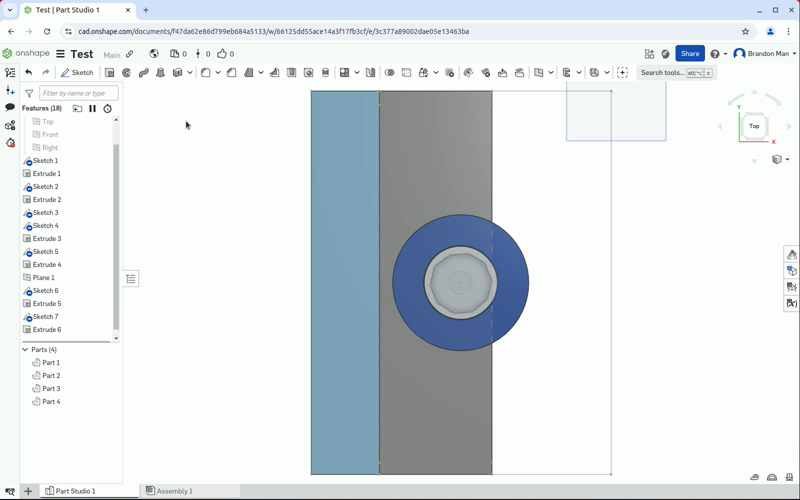
mouse_move(69, 163)
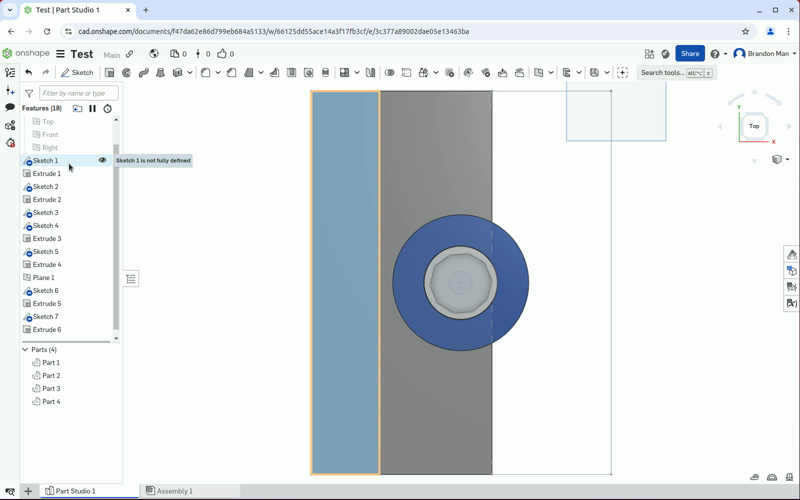
click(69, 163)
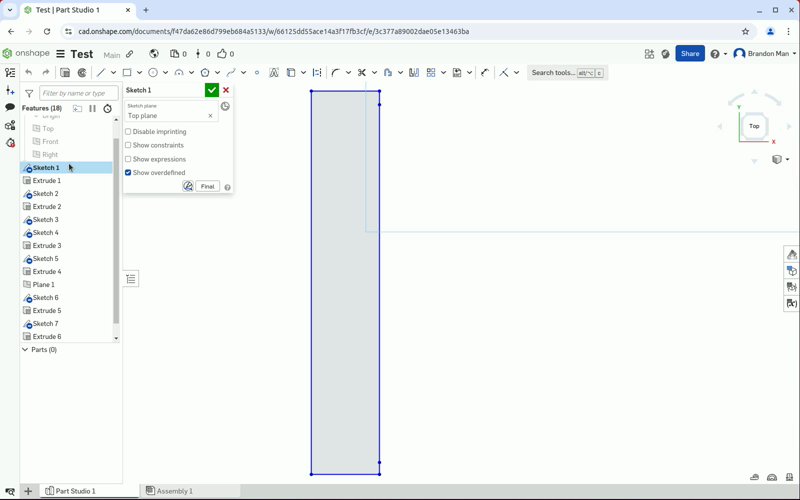
mouse_move(229, 92)
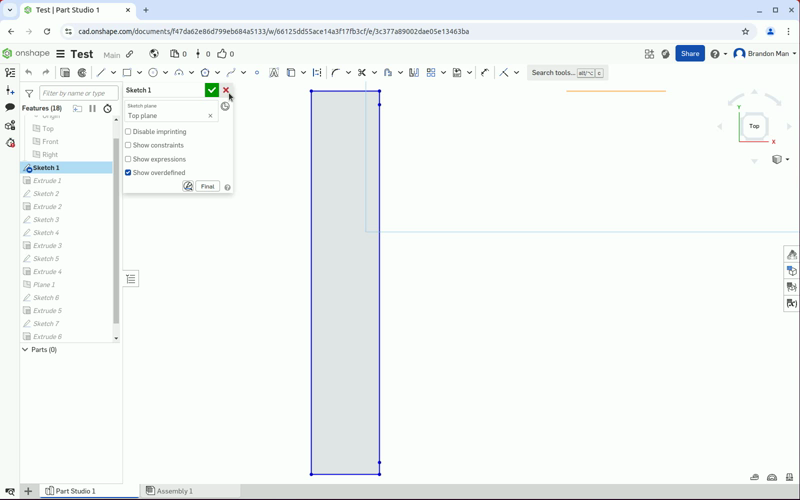
click(229, 92)
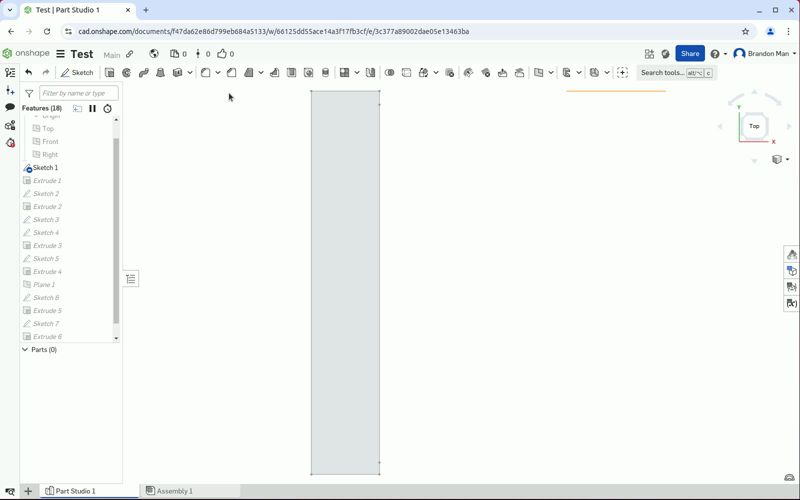
key(shift+s)
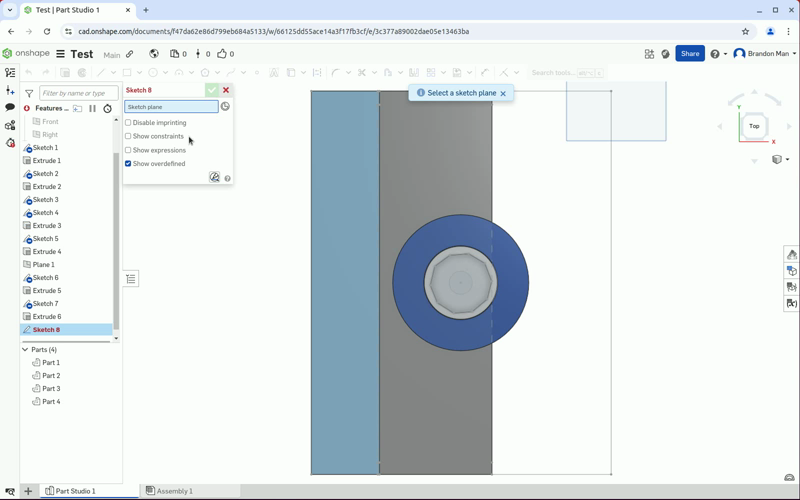
mouse_move(69, 267)
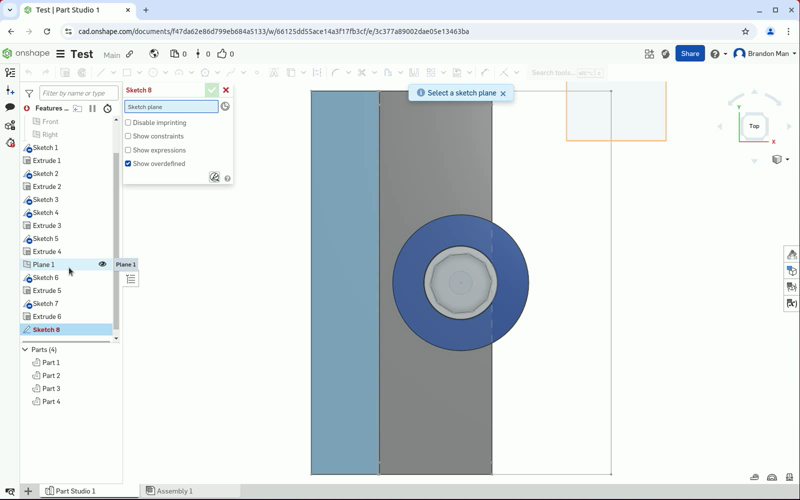
click(69, 267)
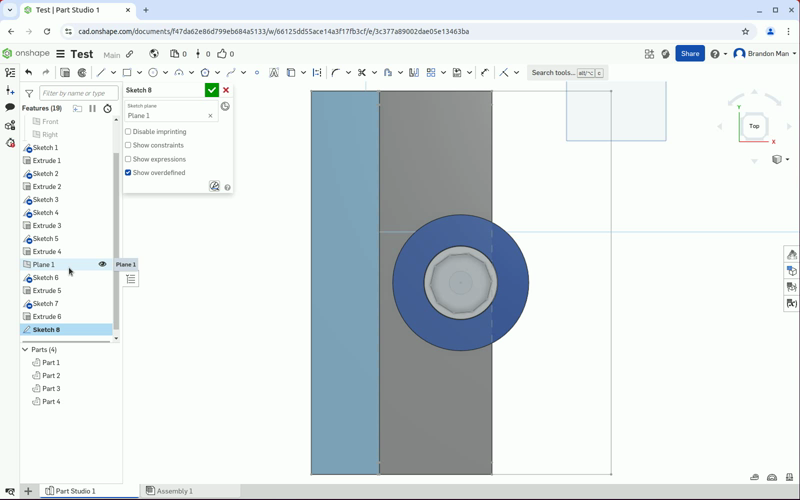
mouse_move(73, 352)
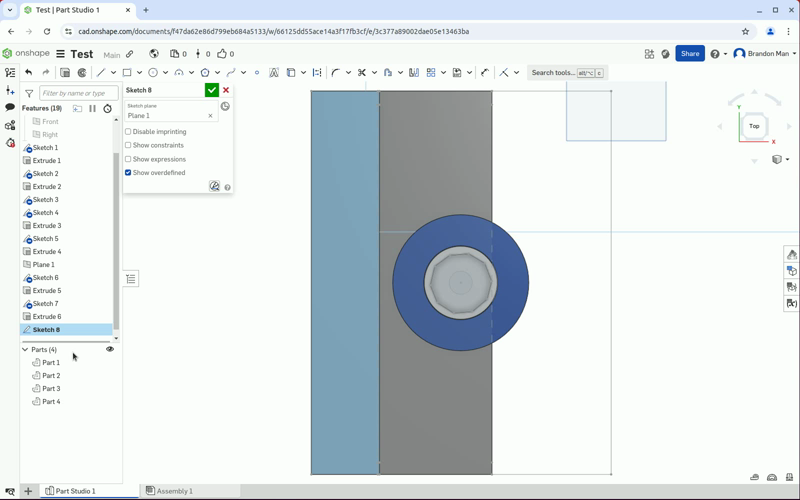
key(y)
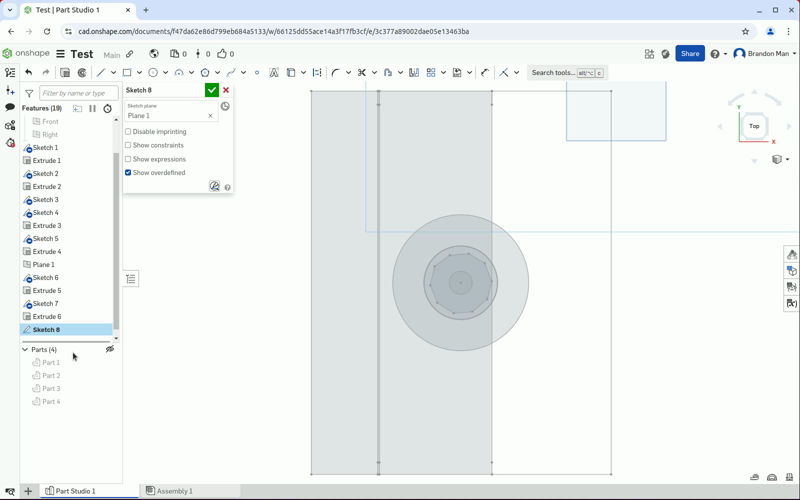
key(c)
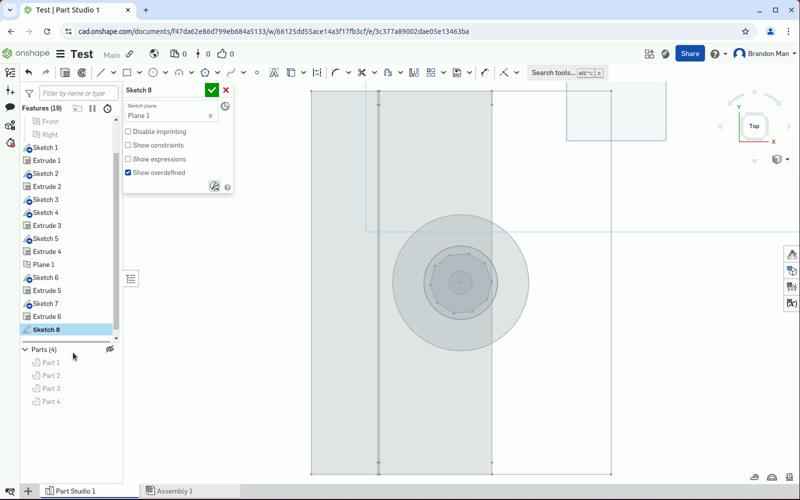
key_down(shift)
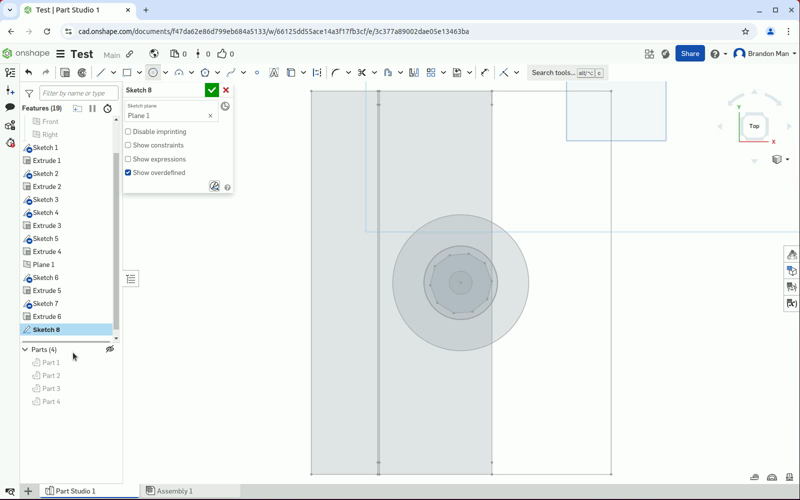
mouse_move(460, 282)
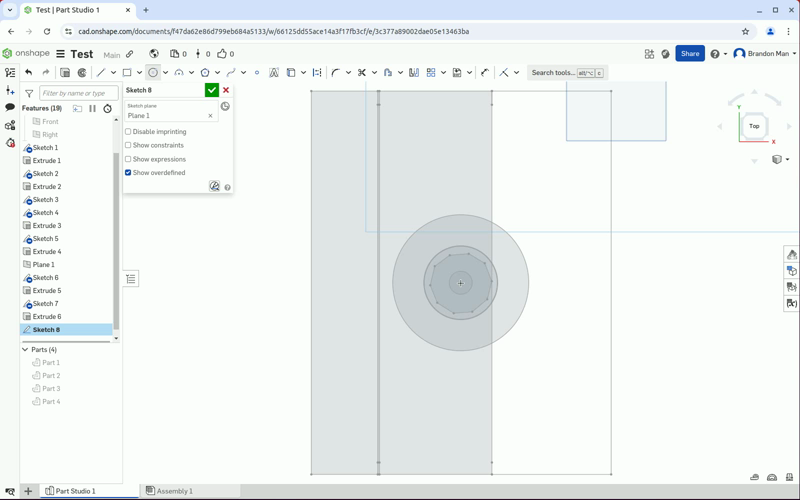
click(460, 282)
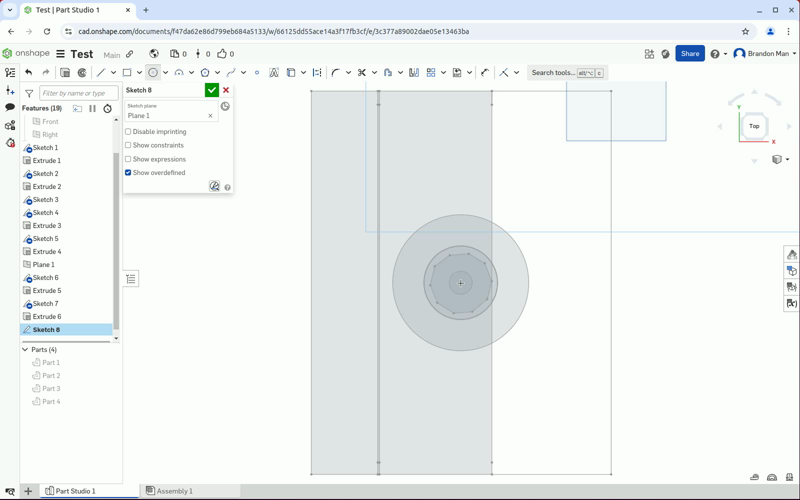
key_up(shift)
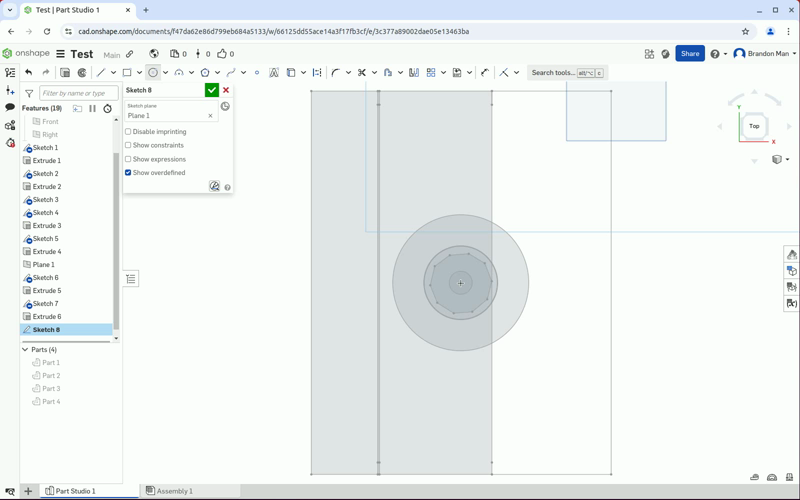
mouse_move(472, 282)
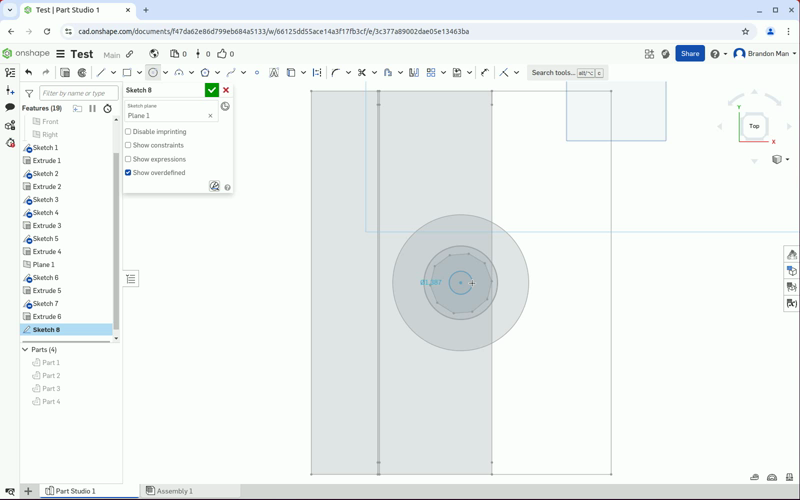
click(472, 282)
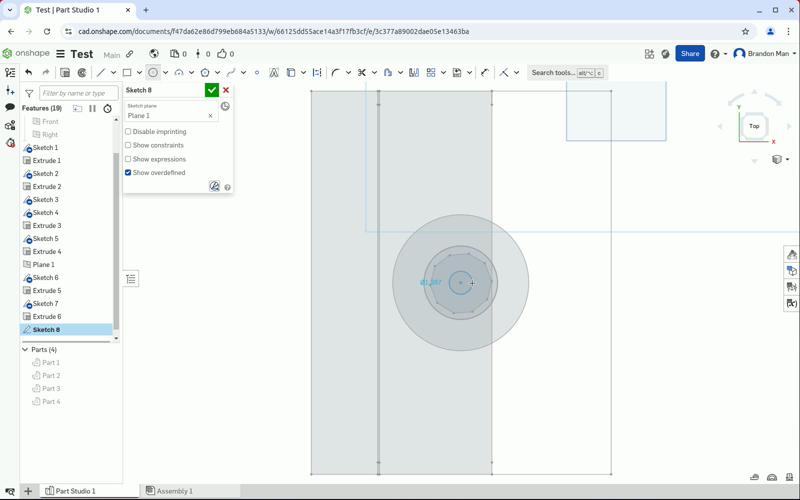
key(esc)
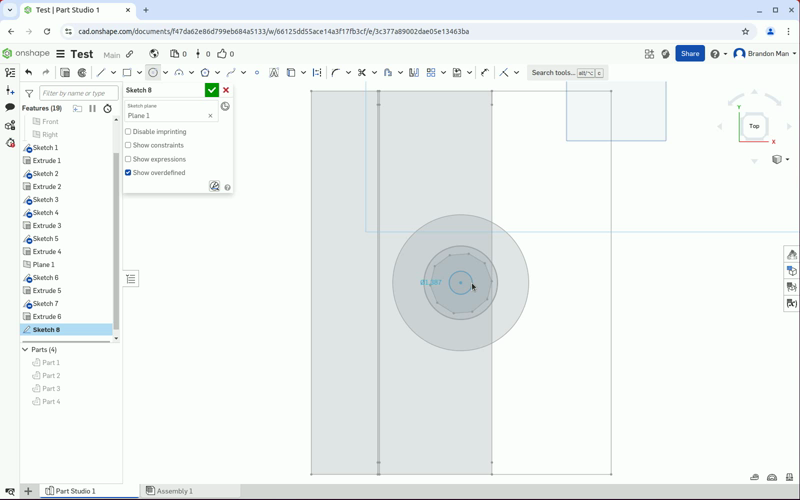
mouse_move(468, 276)
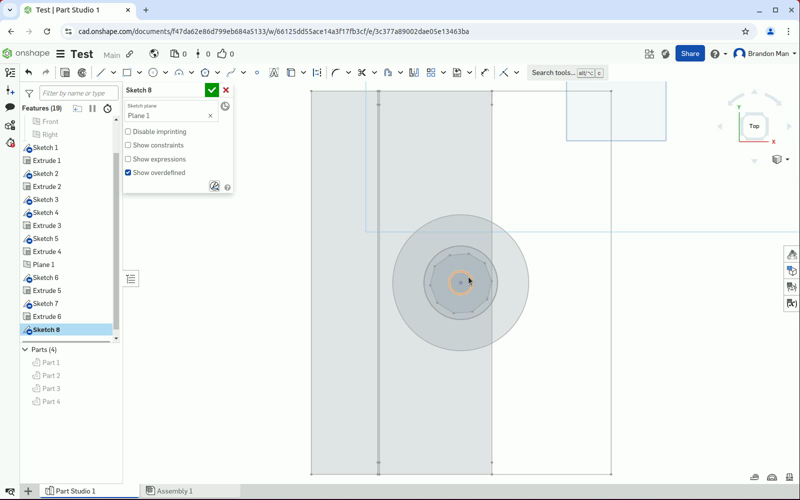
scroll(6)
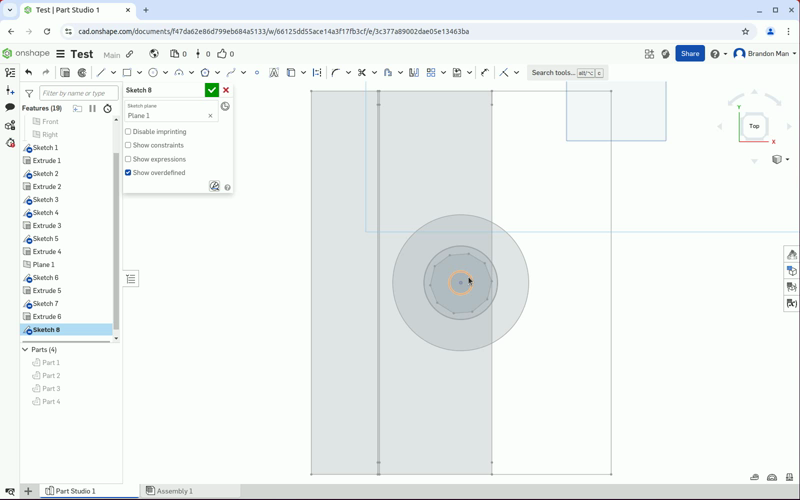
scroll(6)
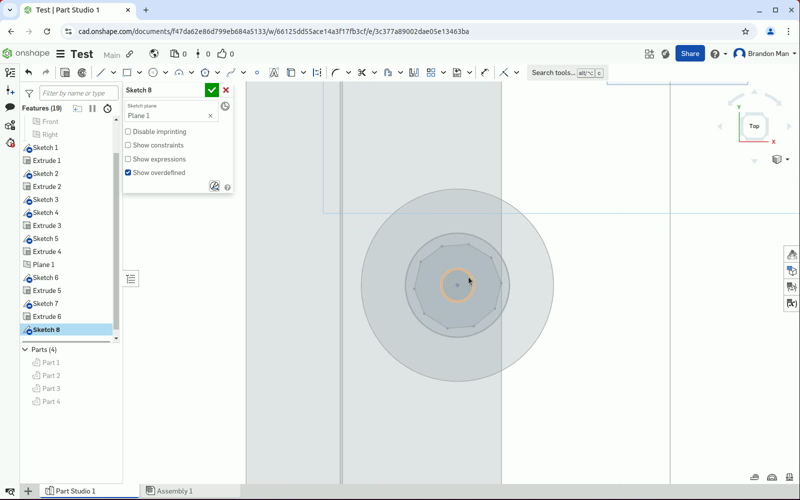
scroll(6)
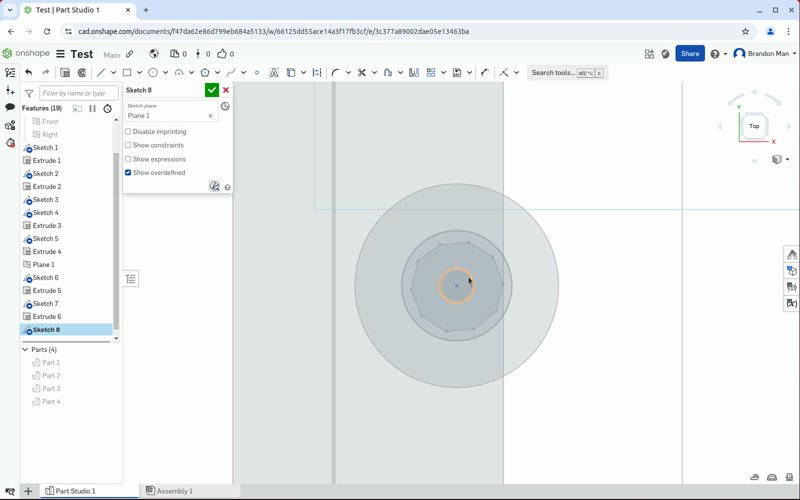
scroll(6)
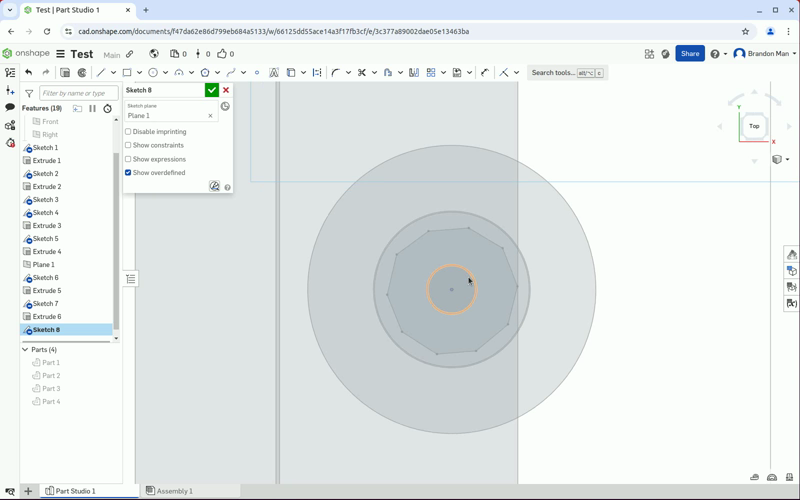
scroll(6)
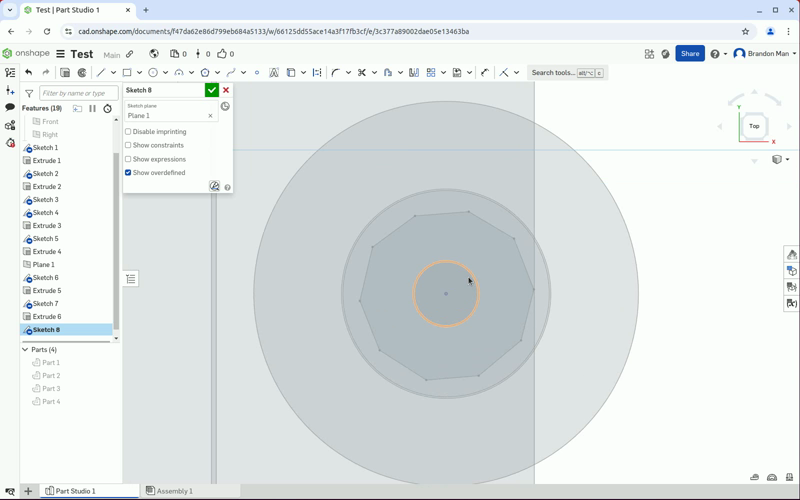
scroll(6)
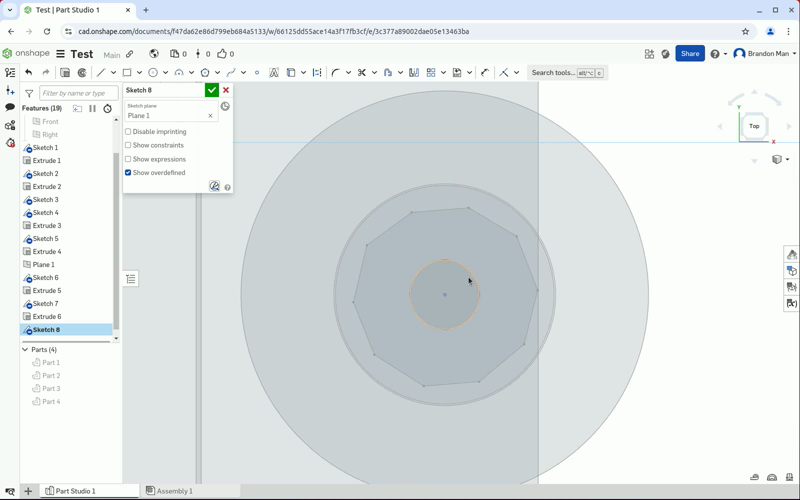
scroll(6)
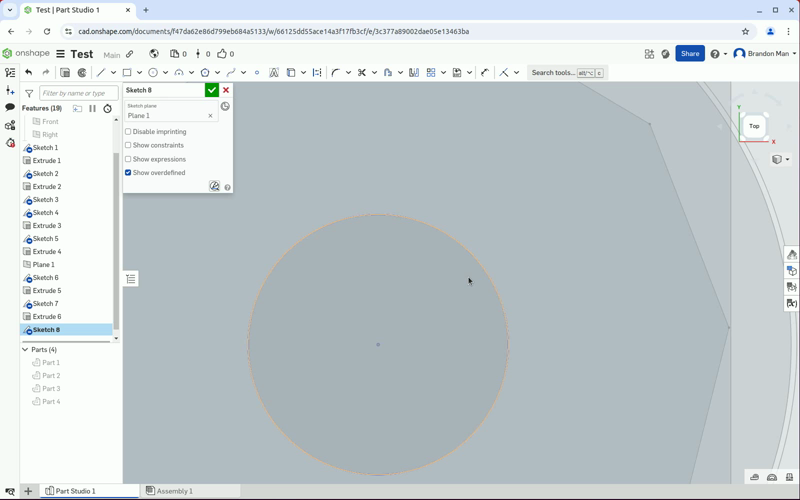
click(468, 276)
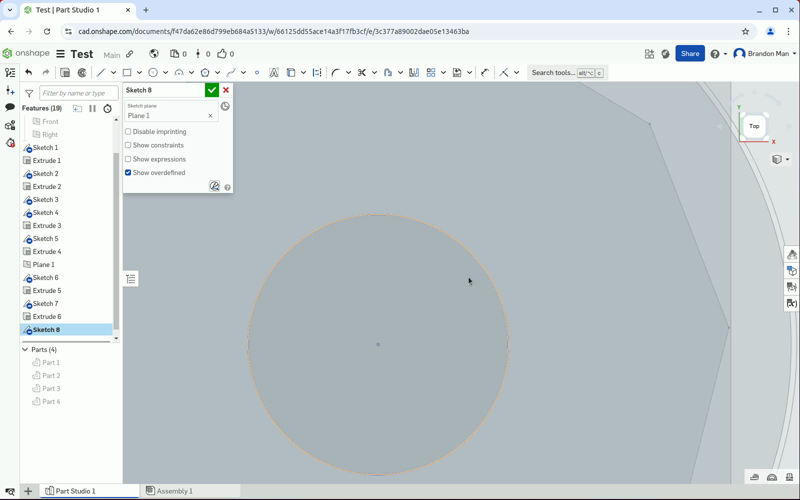
scroll(-6)
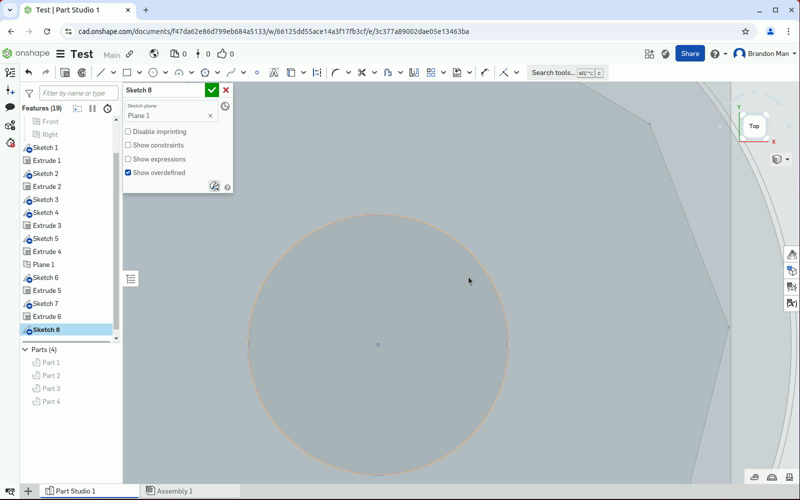
scroll(-6)
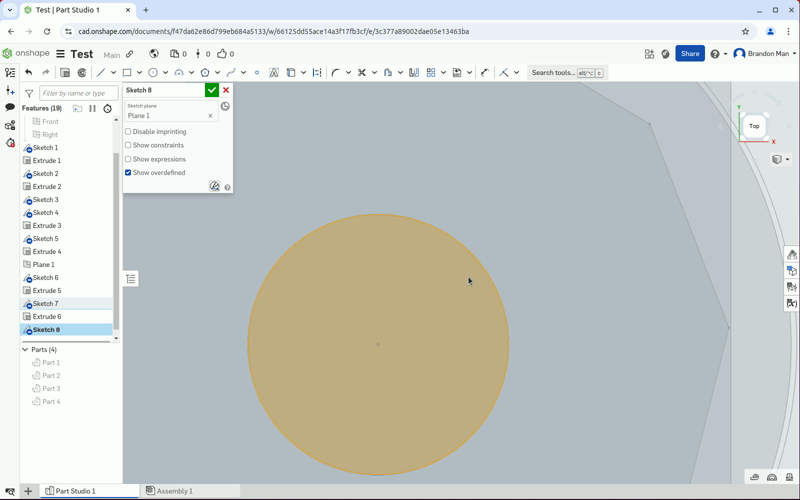
scroll(-6)
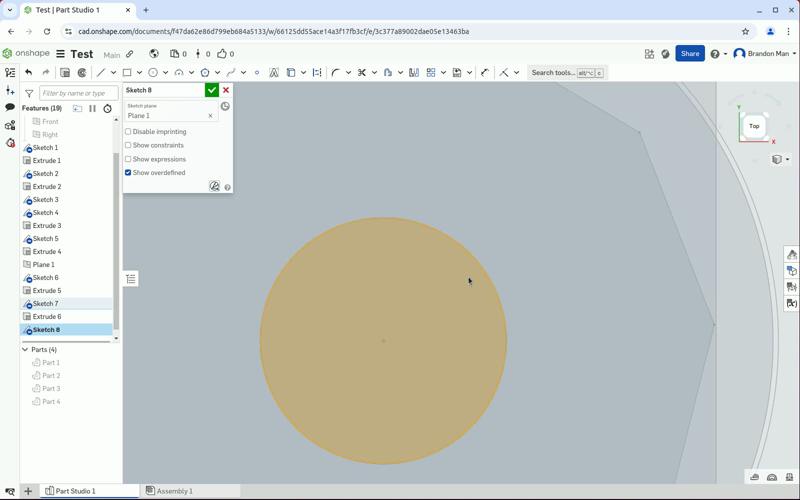
scroll(-6)
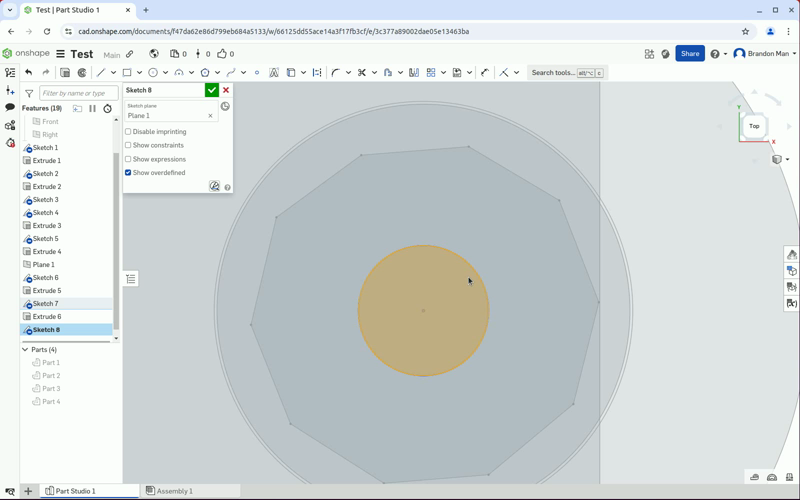
scroll(-6)
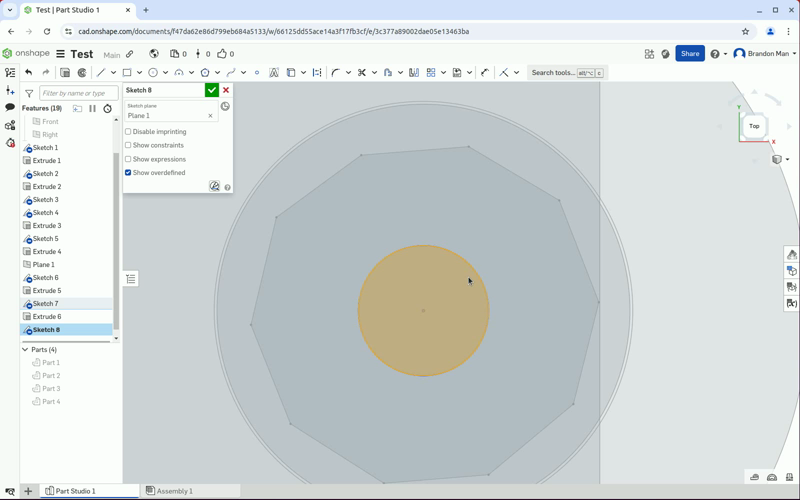
scroll(-6)
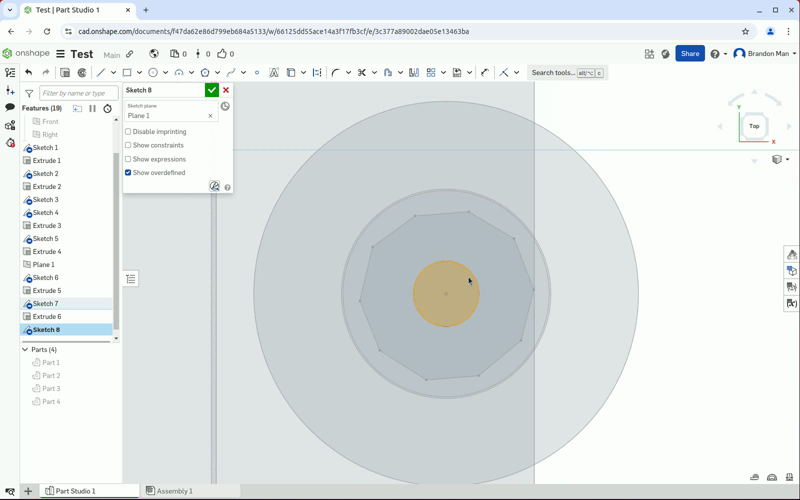
scroll(-6)
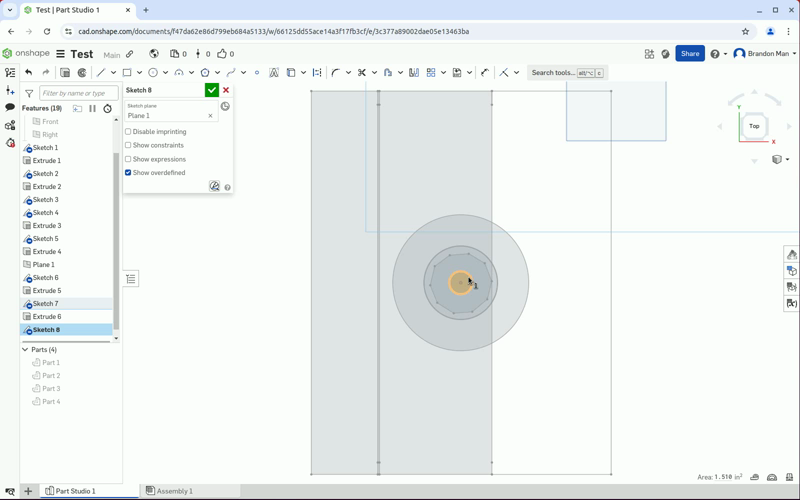
mouse_move(73, 352)
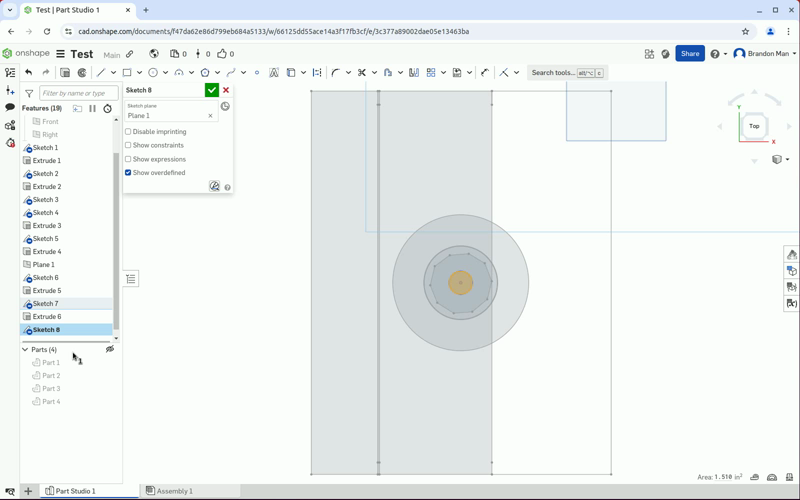
key(shift+y)
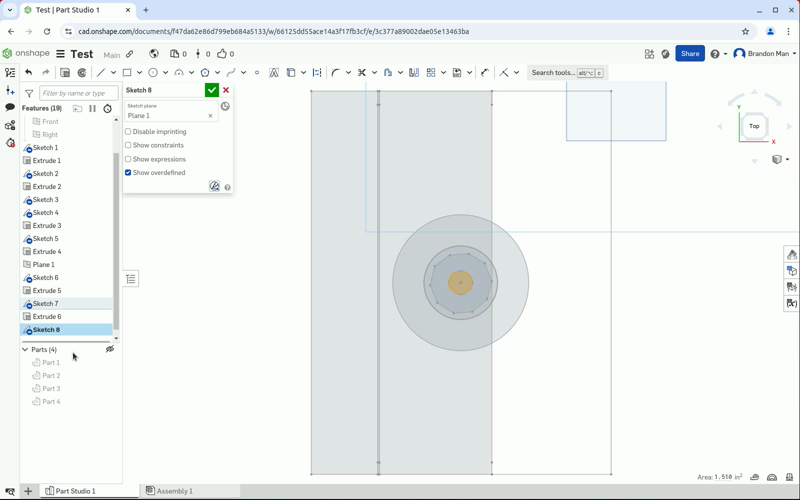
key(shift+e)
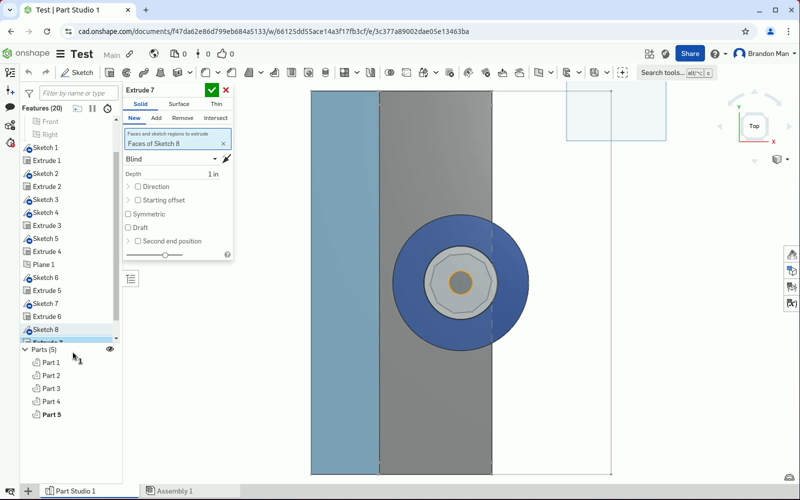
mouse_move(143, 106)
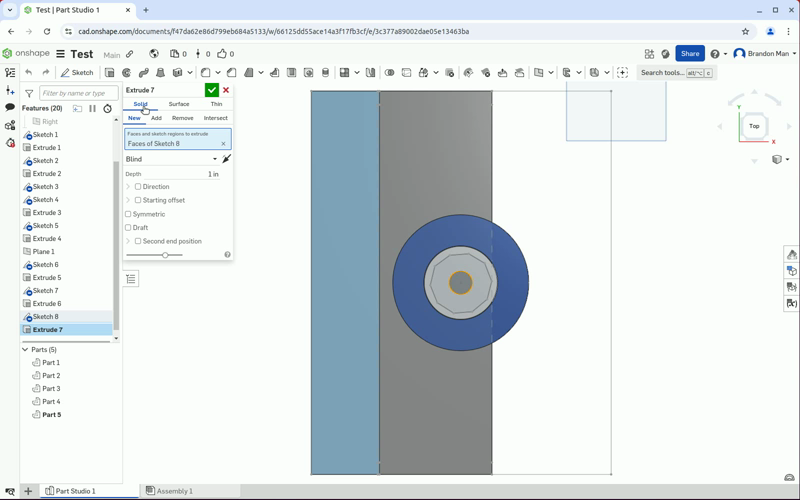
click(143, 106)
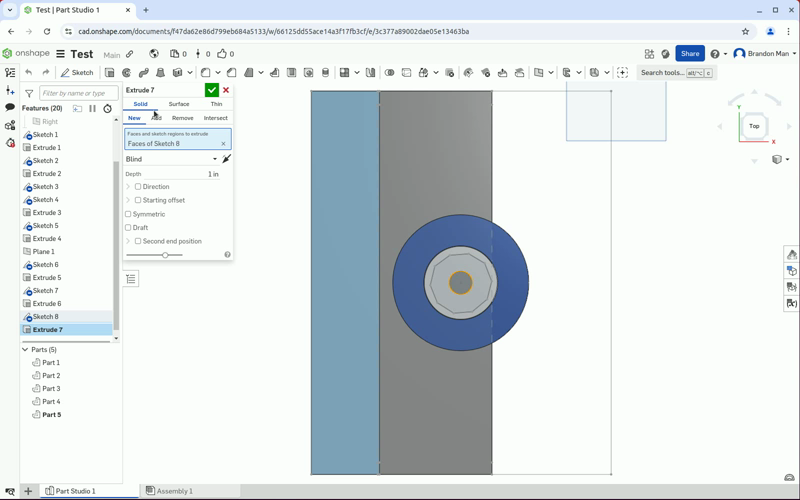
mouse_move(186, 120)
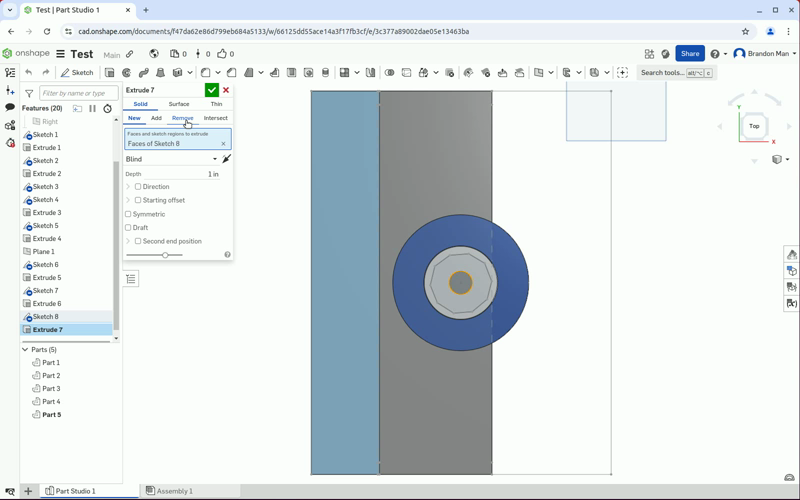
click(186, 120)
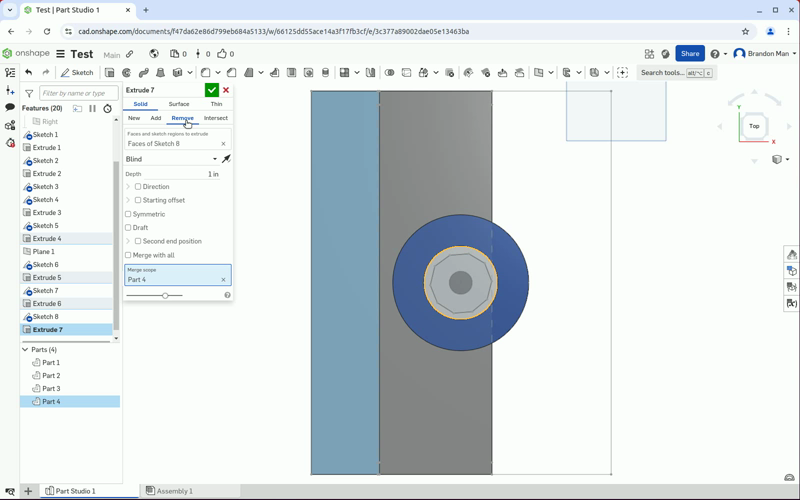
key(tab, 4)
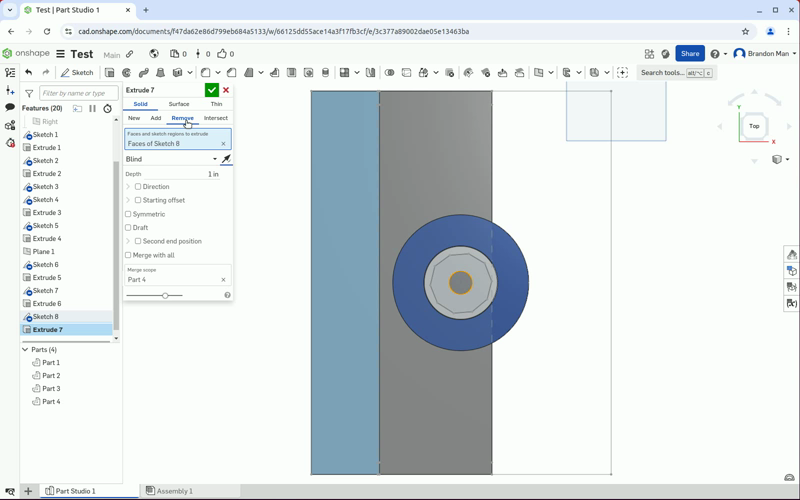
text(0.706)
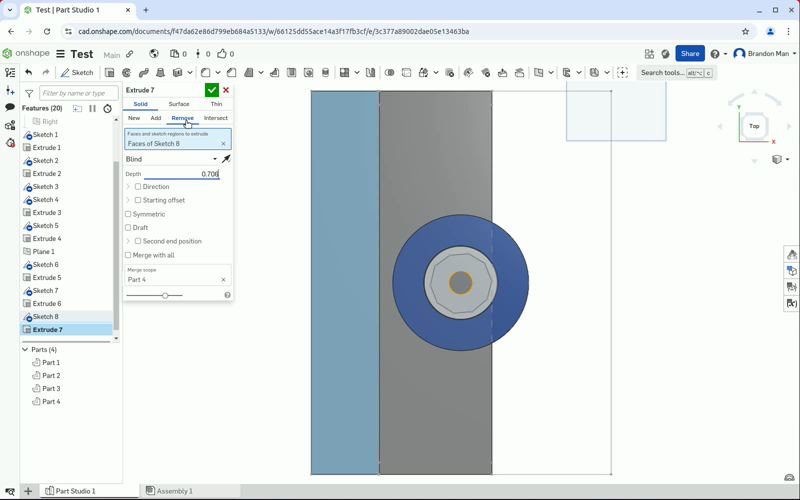
key(tab, 6)
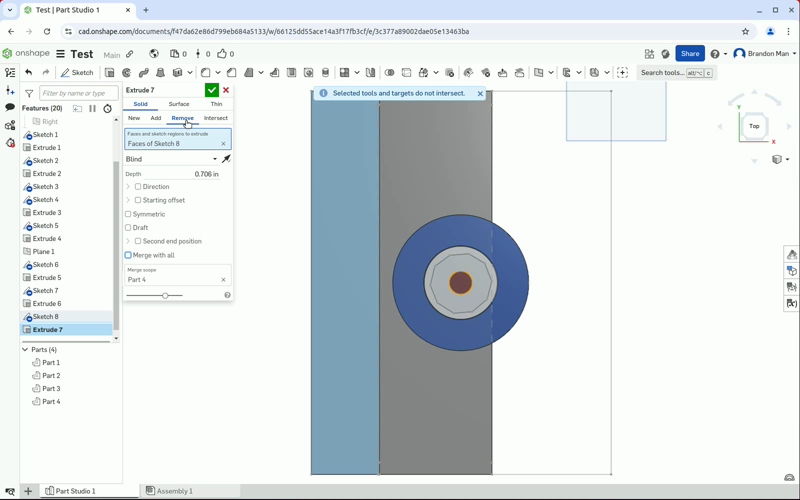
key(space)
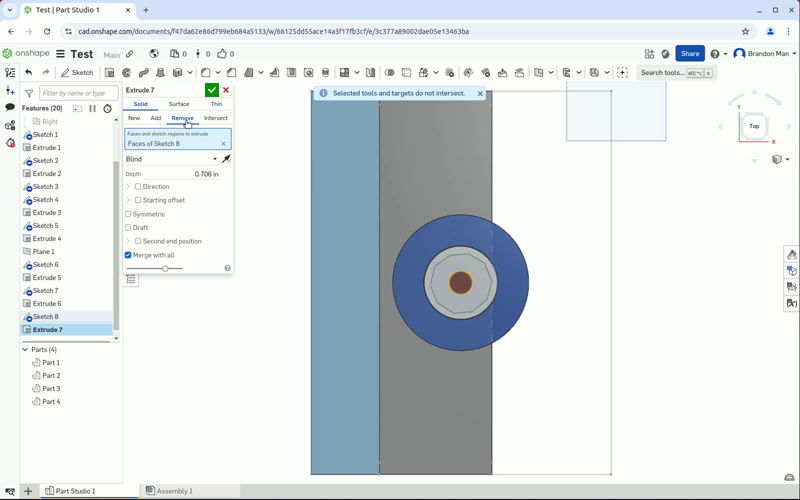
key(enter)
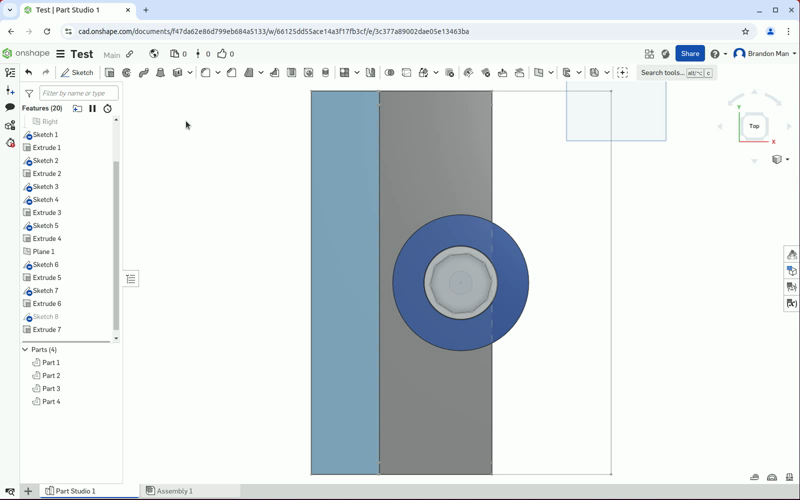
key(shift+h)
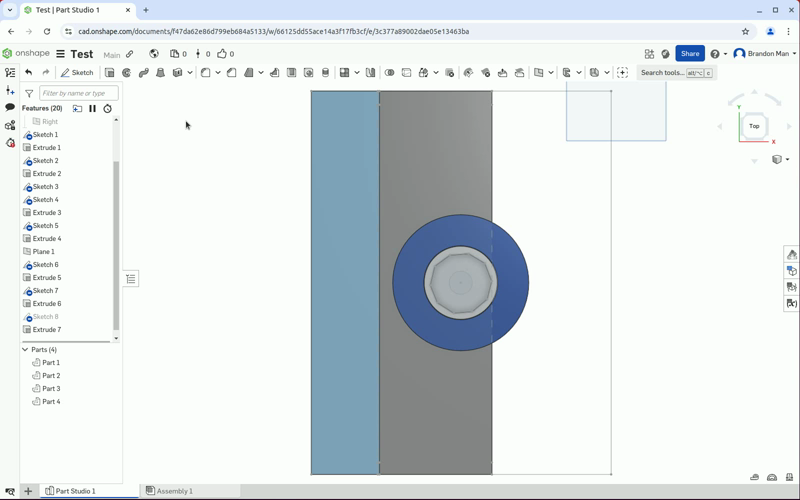
key(shift+h)
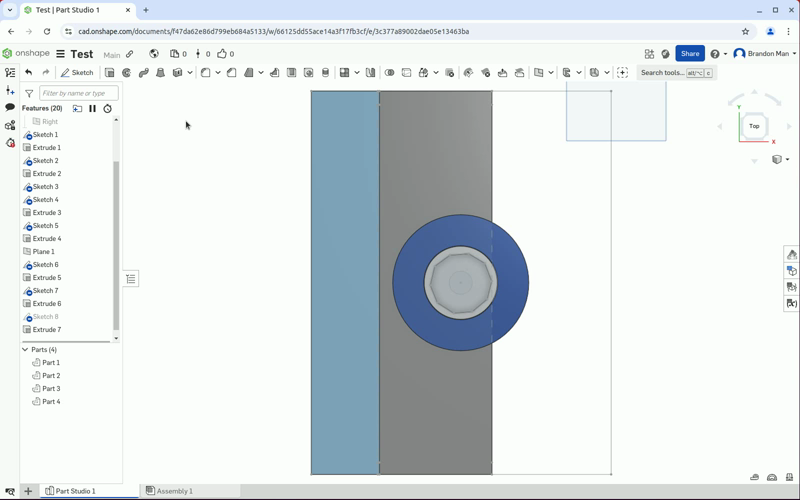
key(shift+7)
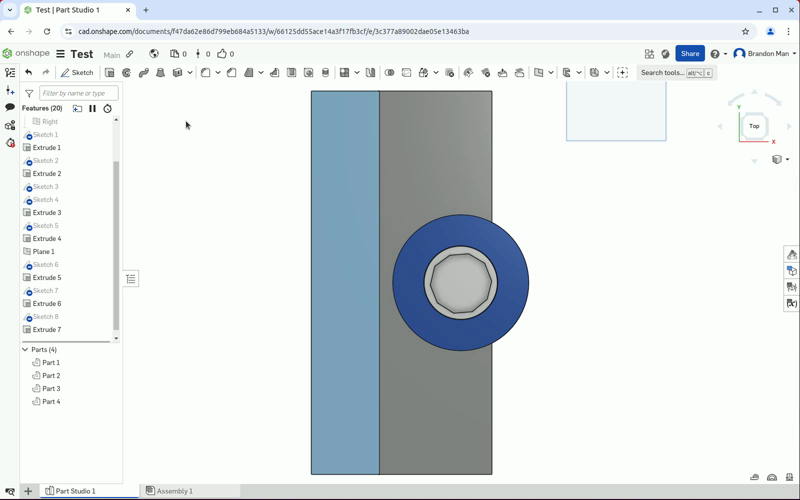
key(up, 3)
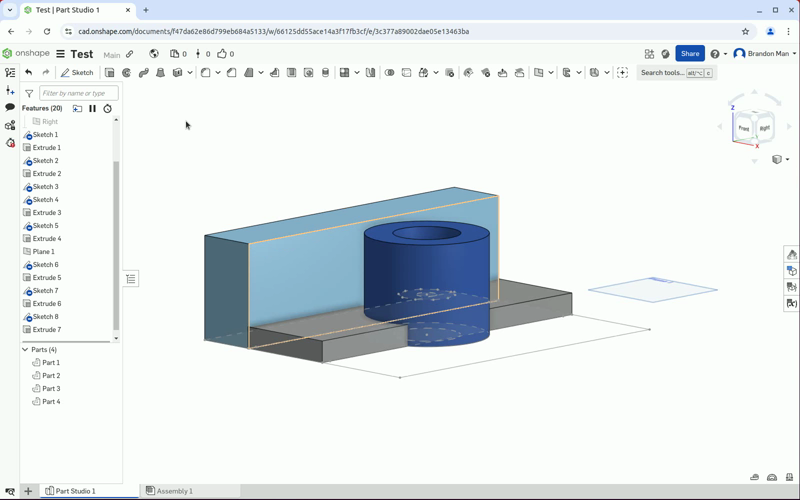
key(left, 3)
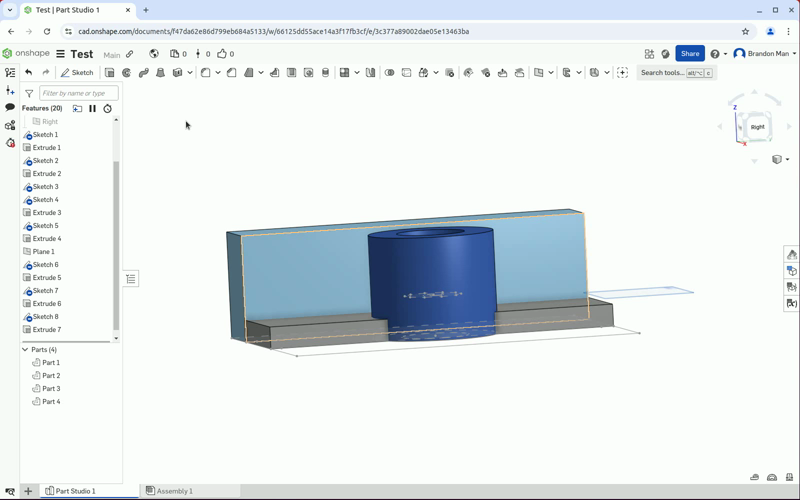
key(right, 3)
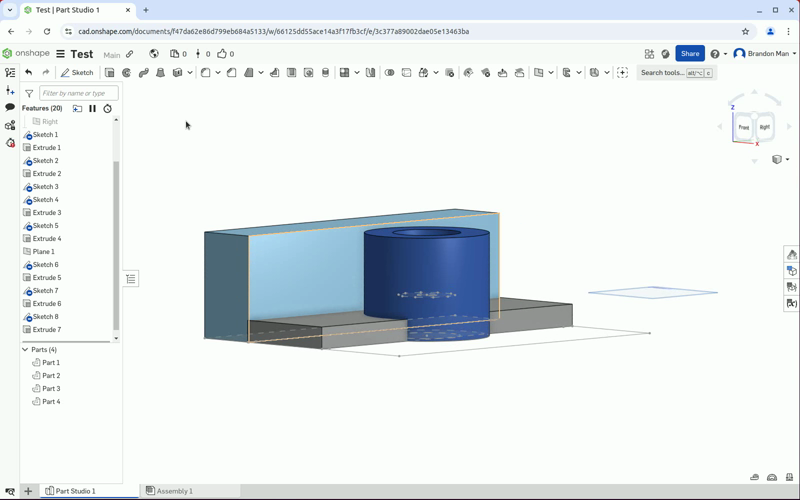
key(down, 3)
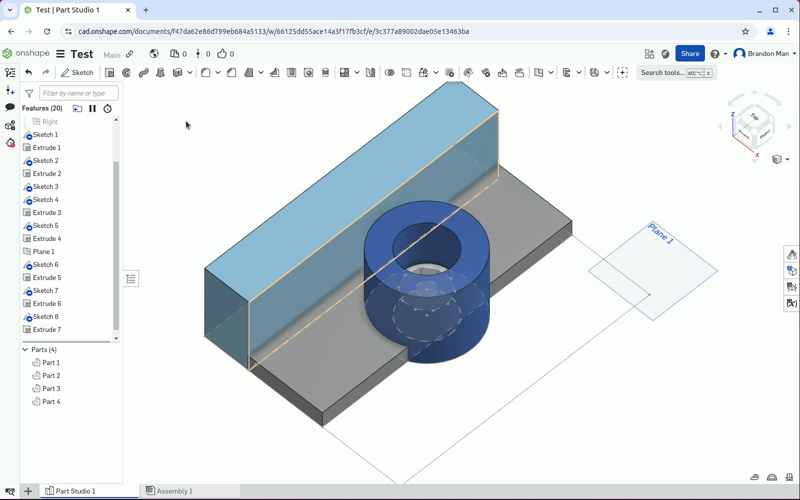
mouse_move(69, 137)
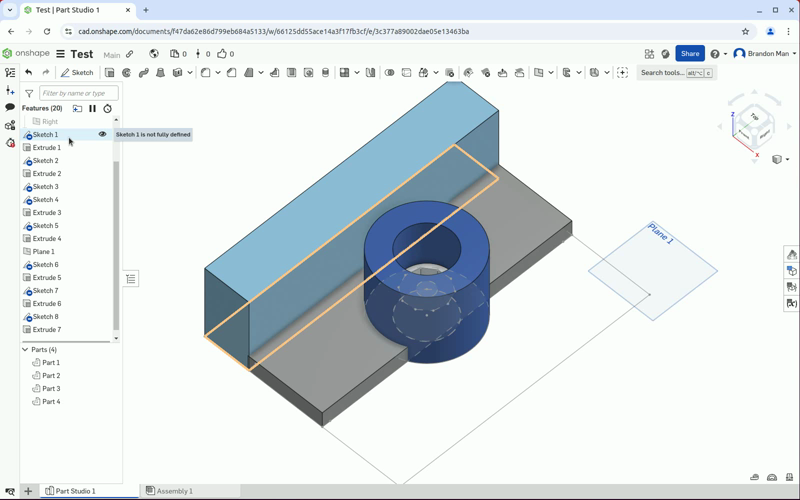
click(69, 137)